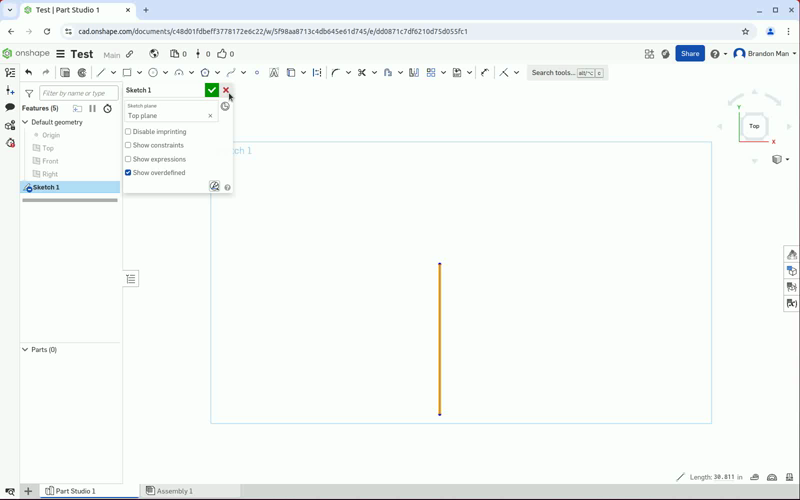
key(shift+h)
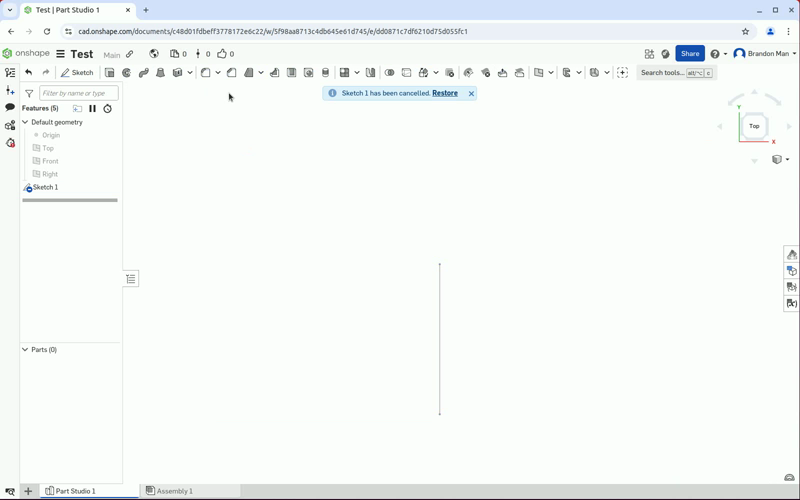
key(shift+s)
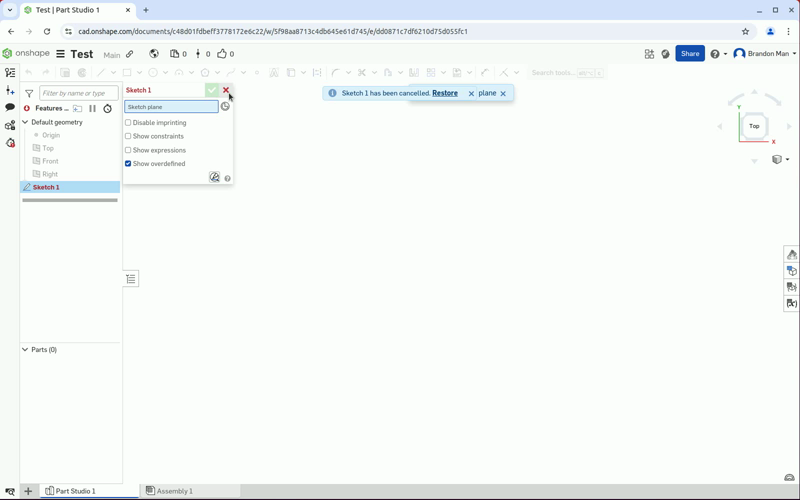
mouse_move(73, 150)
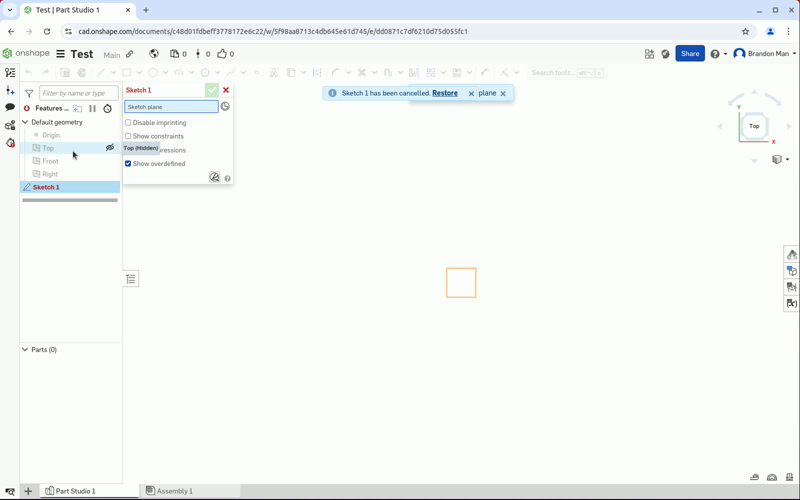
click(73, 150)
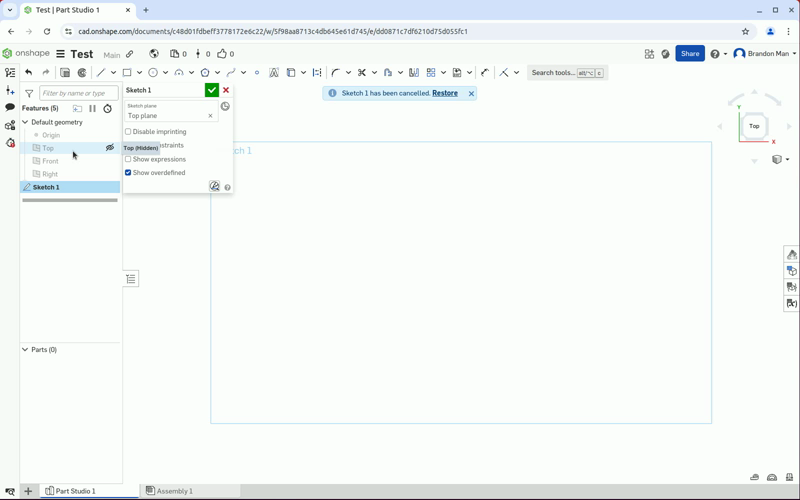
mouse_move(73, 352)
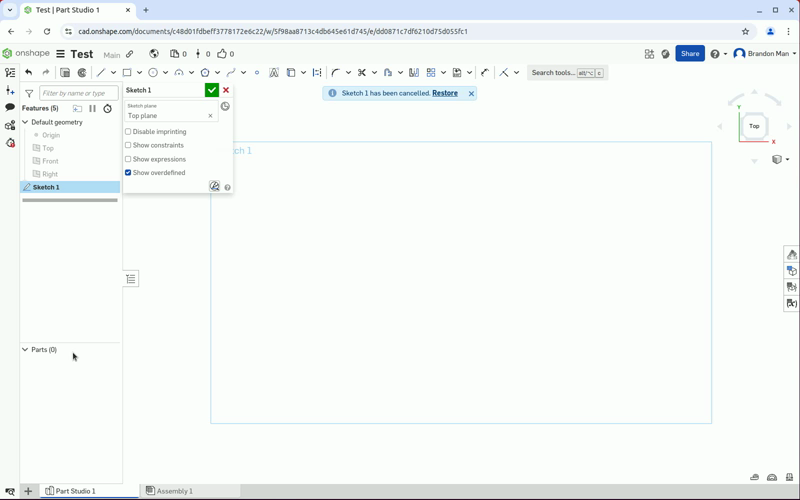
key(y)
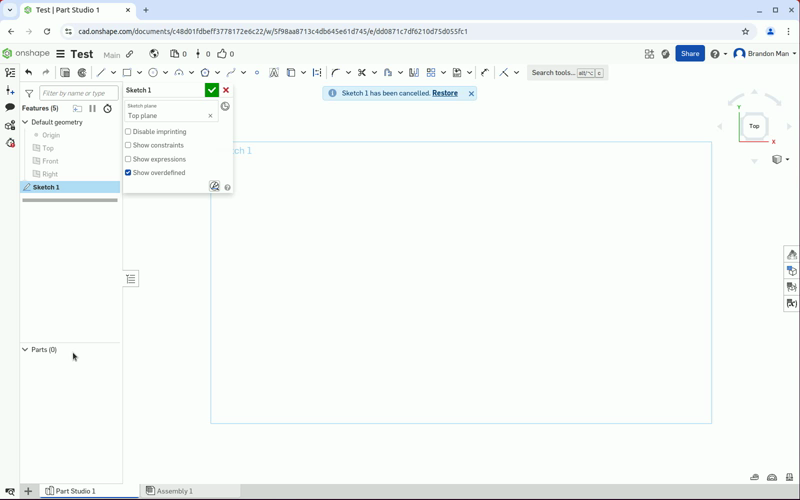
key(c)
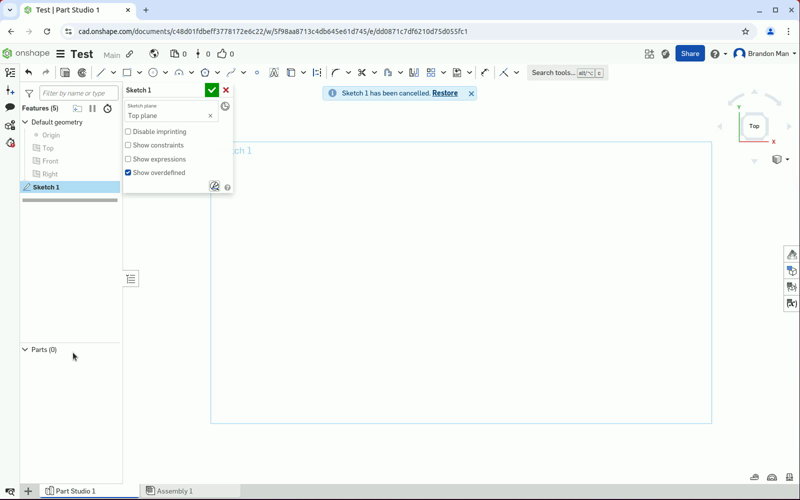
key_down(shift)
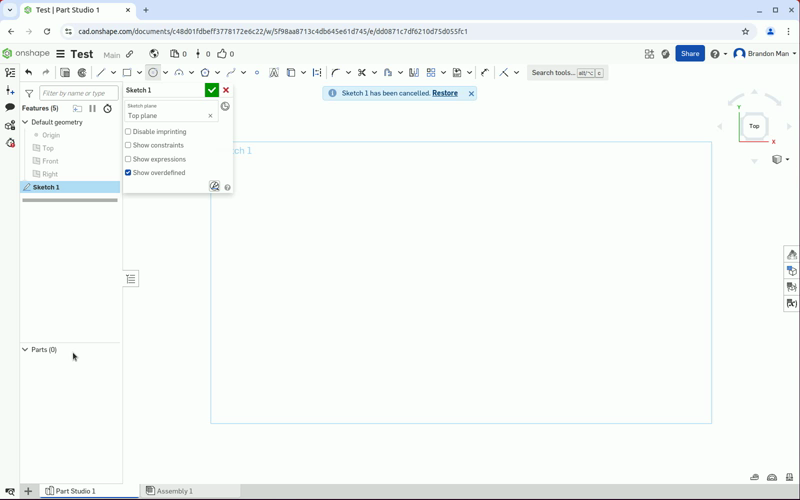
mouse_move(461, 281)
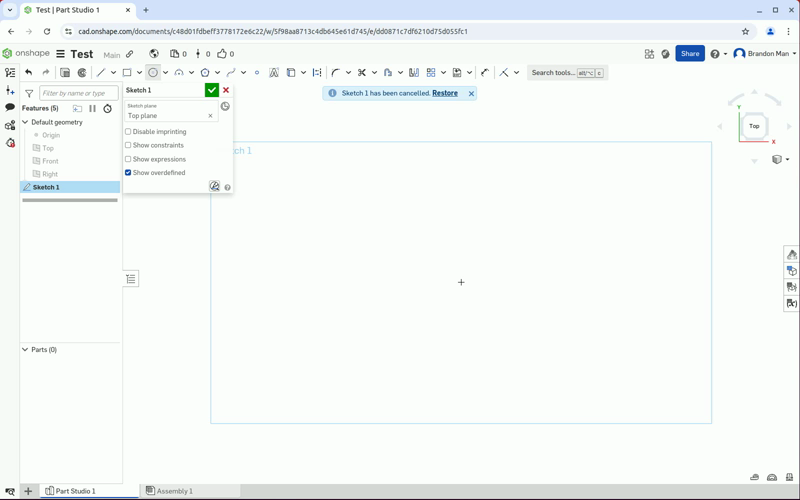
click(461, 281)
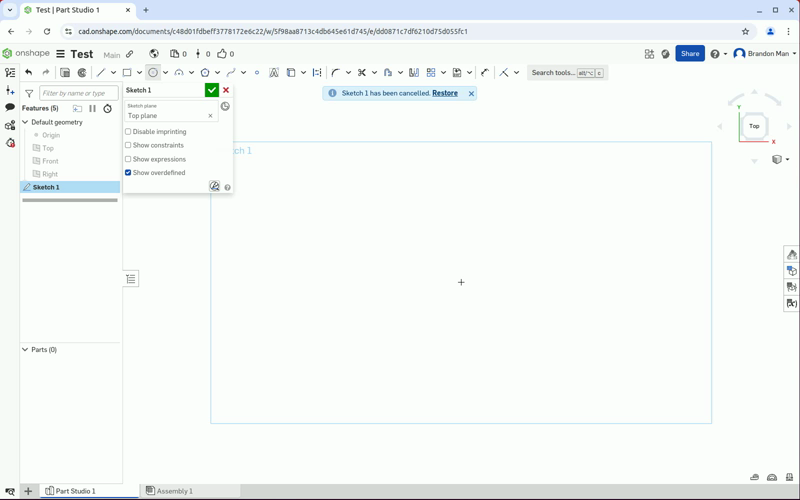
key_up(shift)
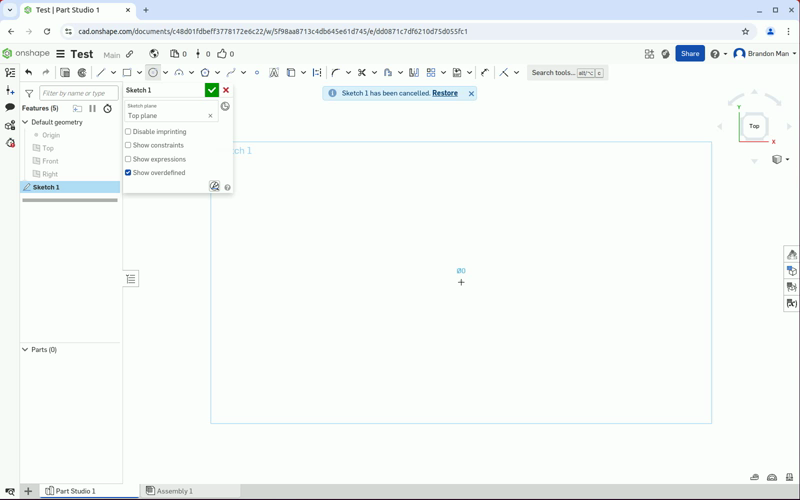
mouse_move(490, 281)
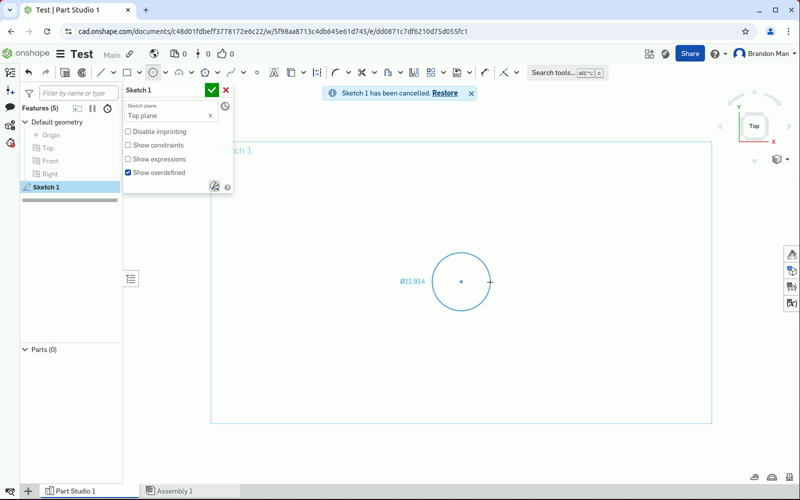
click(490, 281)
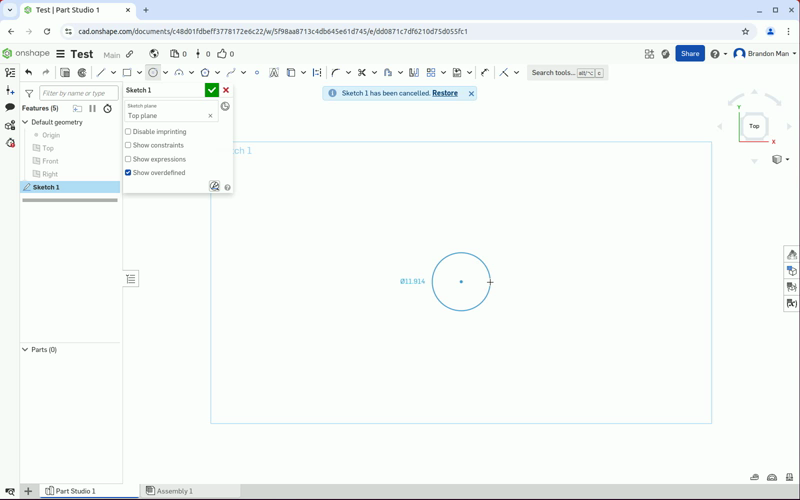
key(esc)
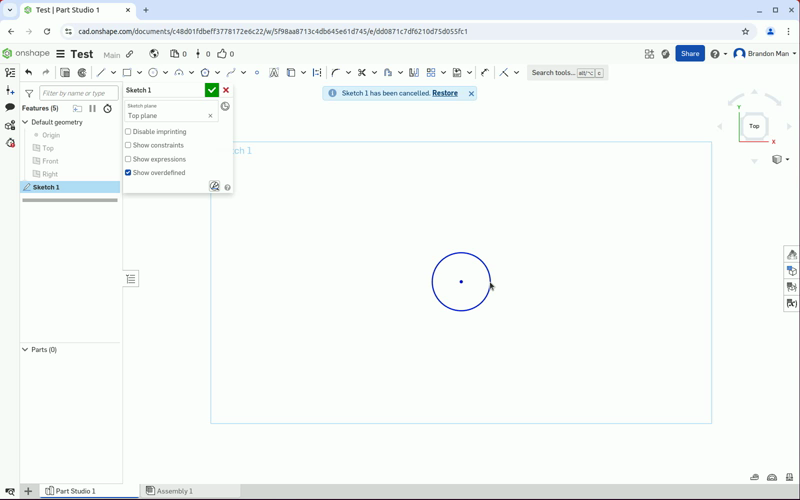
key(c)
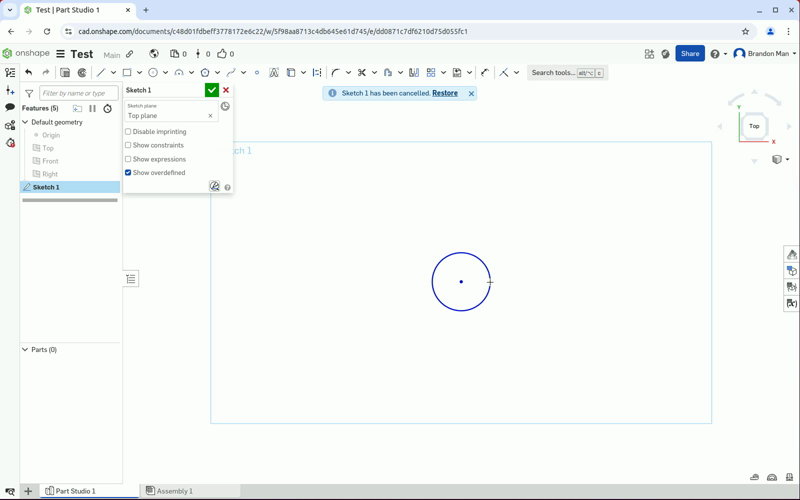
key_down(shift)
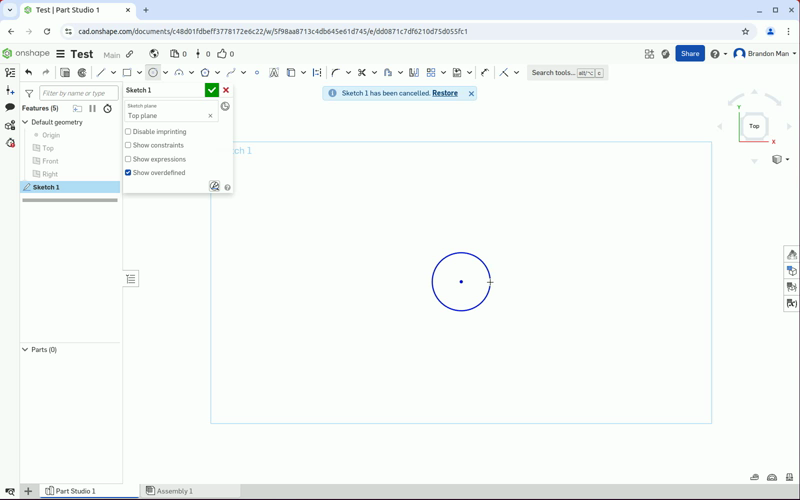
mouse_move(461, 281)
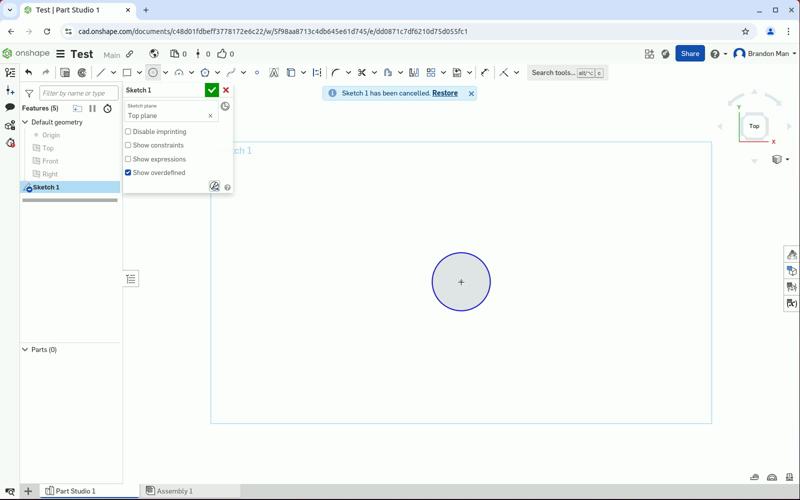
click(461, 281)
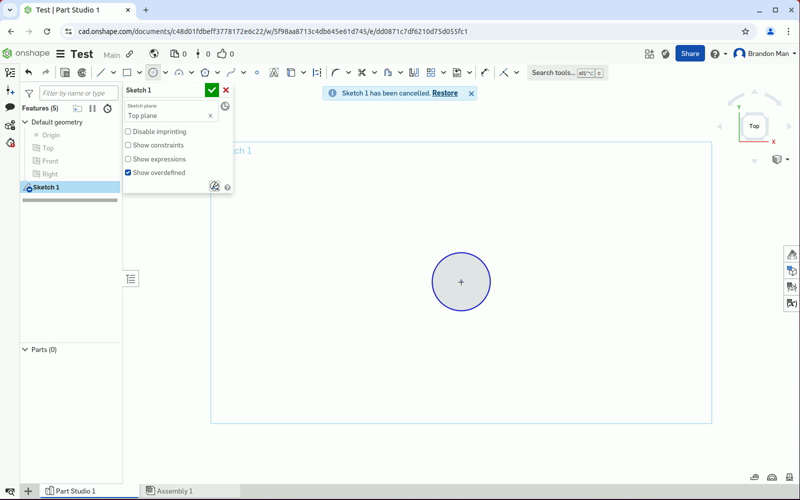
key_up(shift)
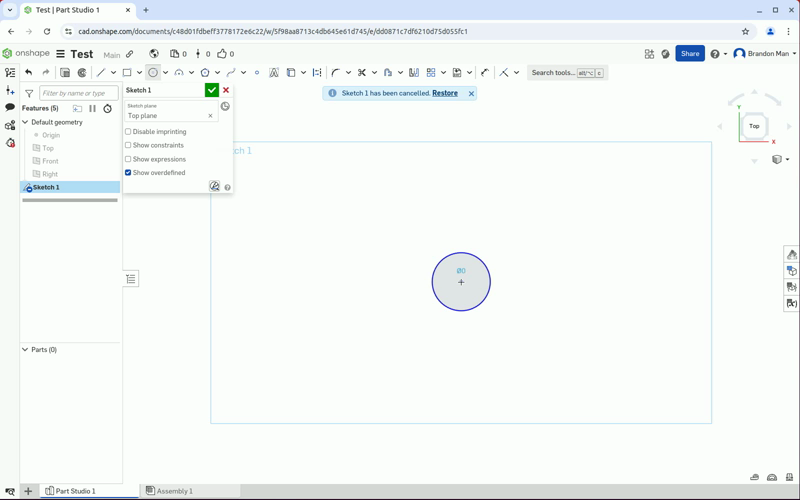
mouse_move(468, 281)
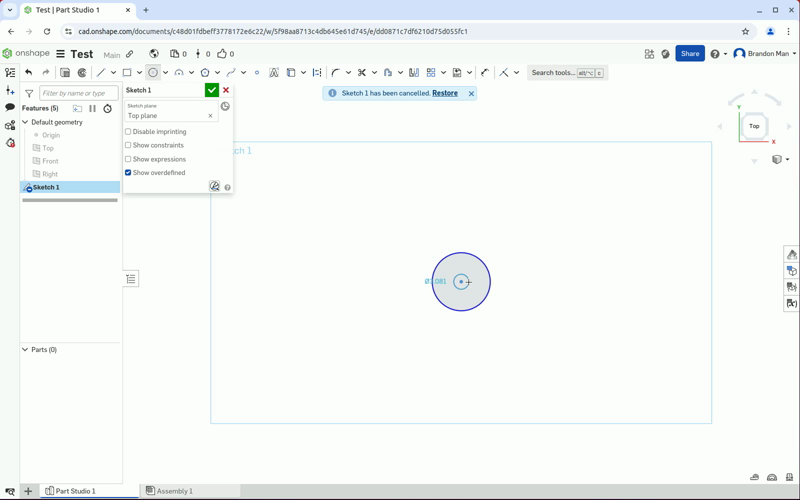
click(468, 281)
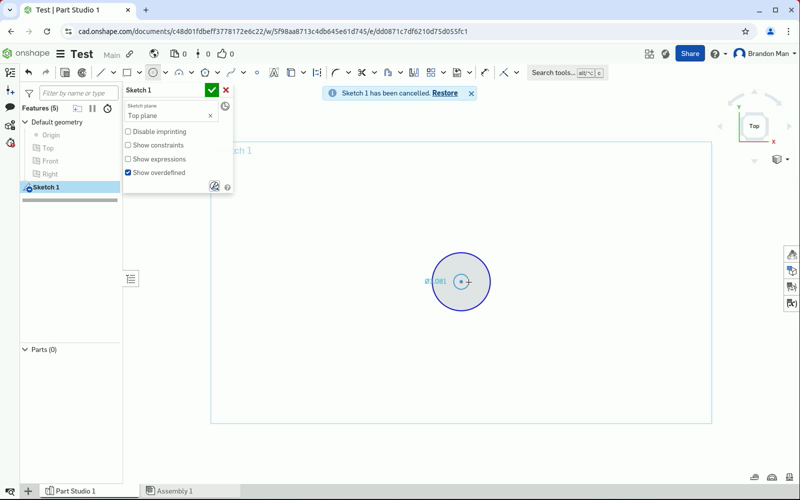
key(esc)
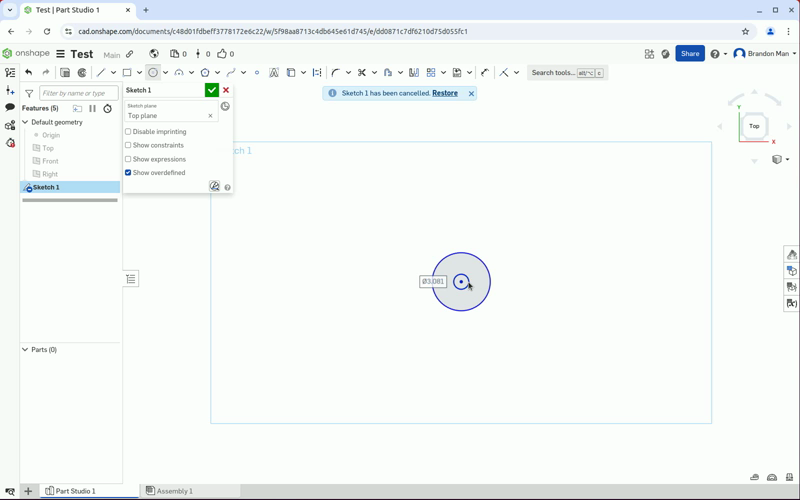
mouse_move(464, 270)
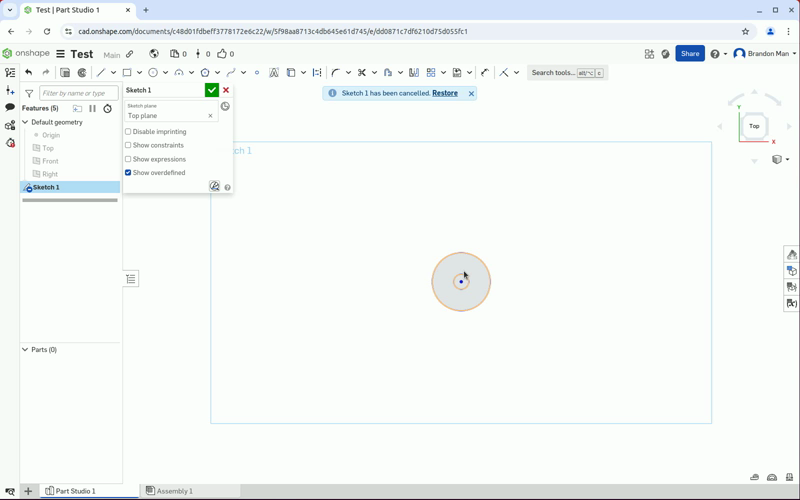
click(464, 270)
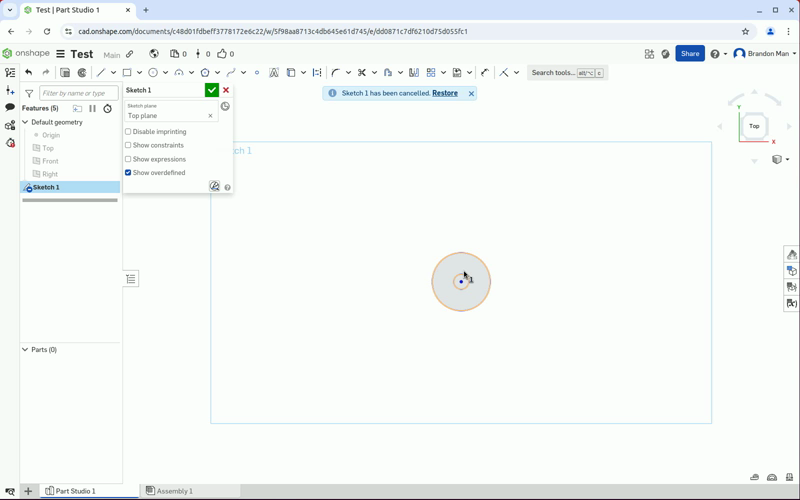
mouse_move(73, 352)
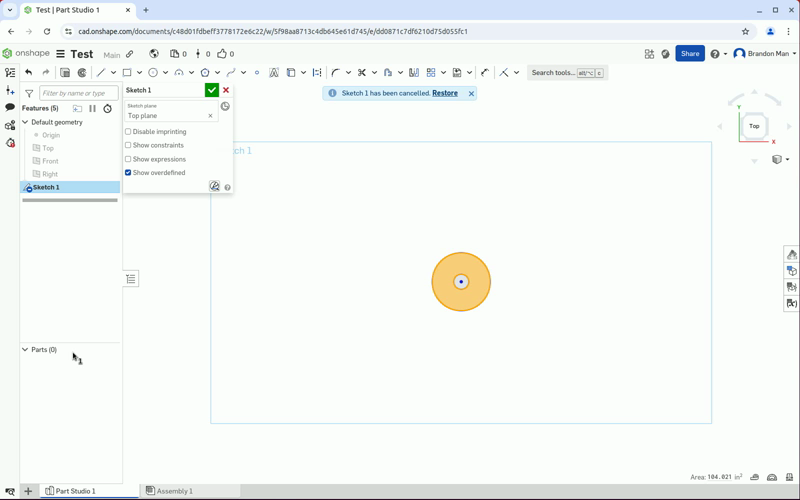
key(shift+y)
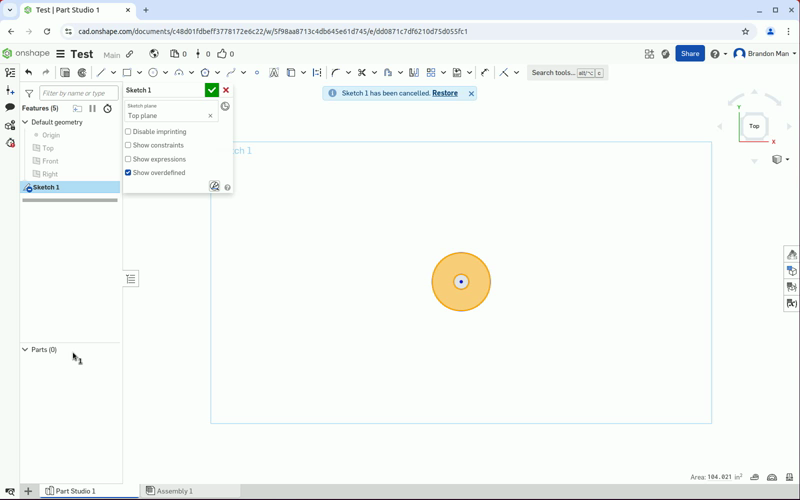
key(shift+e)
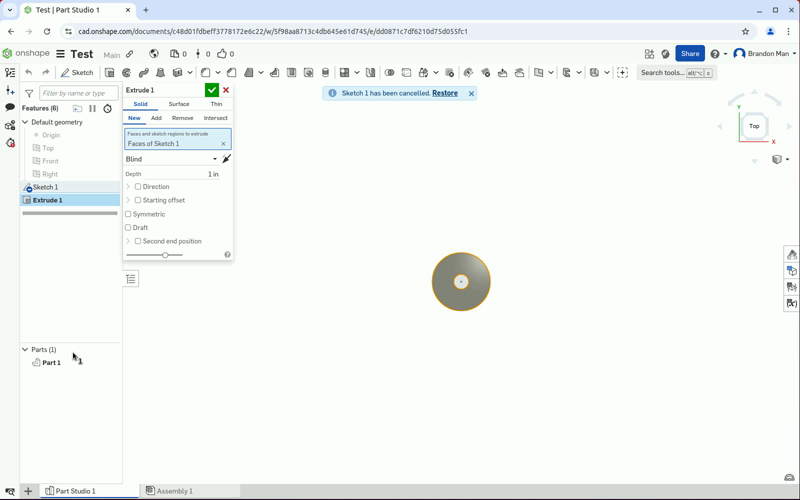
mouse_move(143, 106)
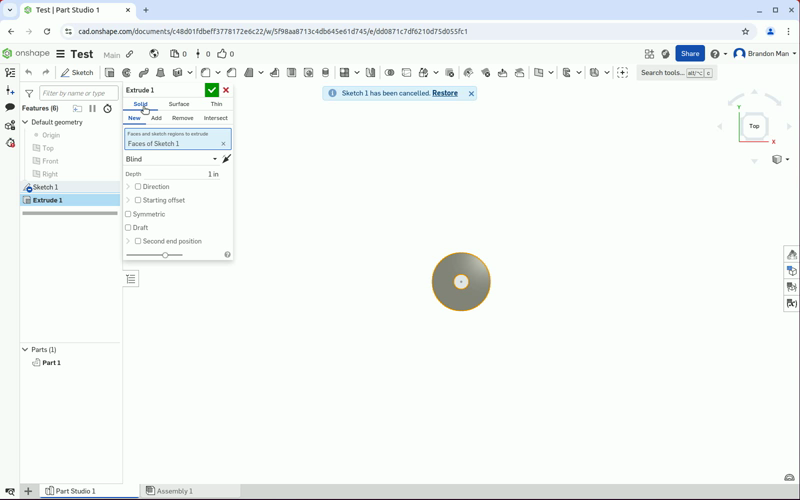
click(143, 106)
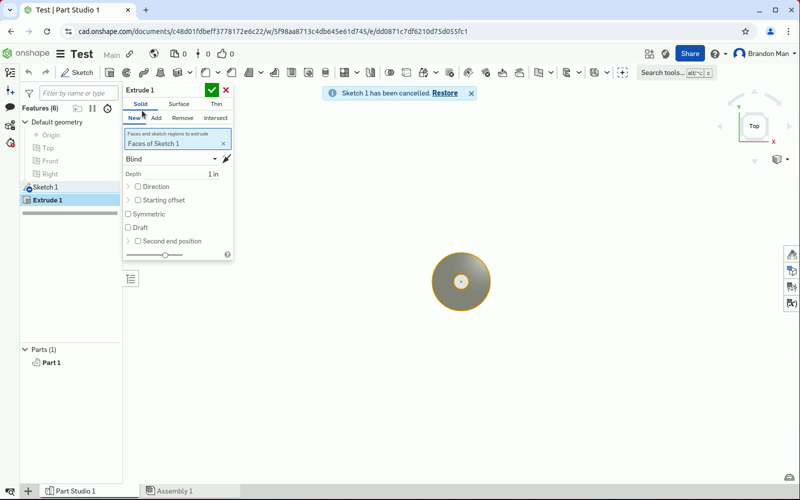
mouse_move(137, 120)
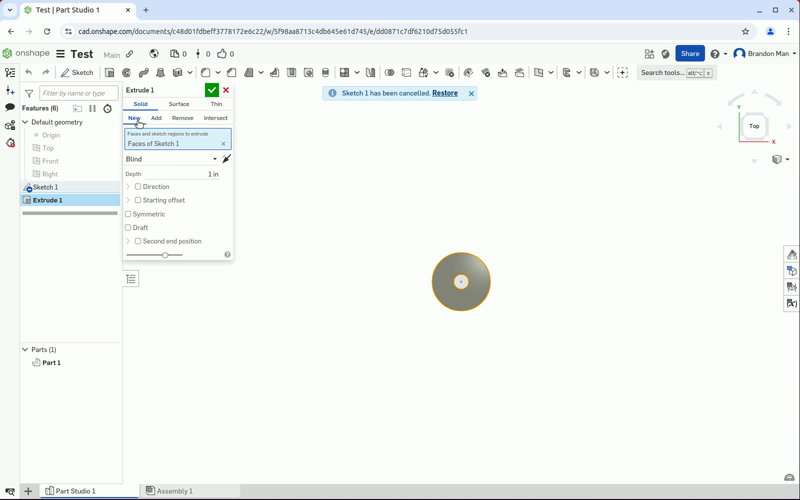
click(137, 120)
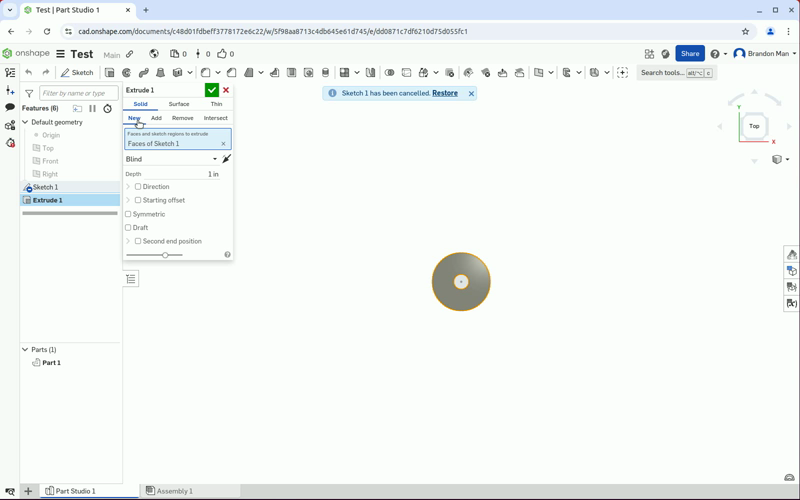
key(tab, 4)
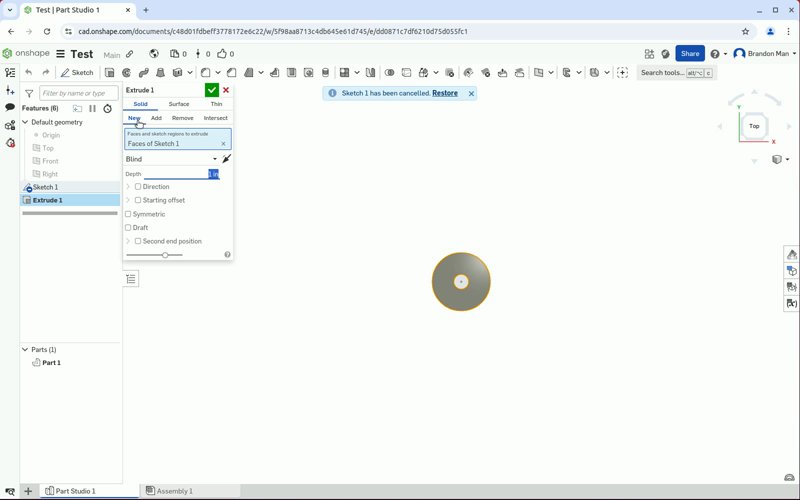
text(11.554)
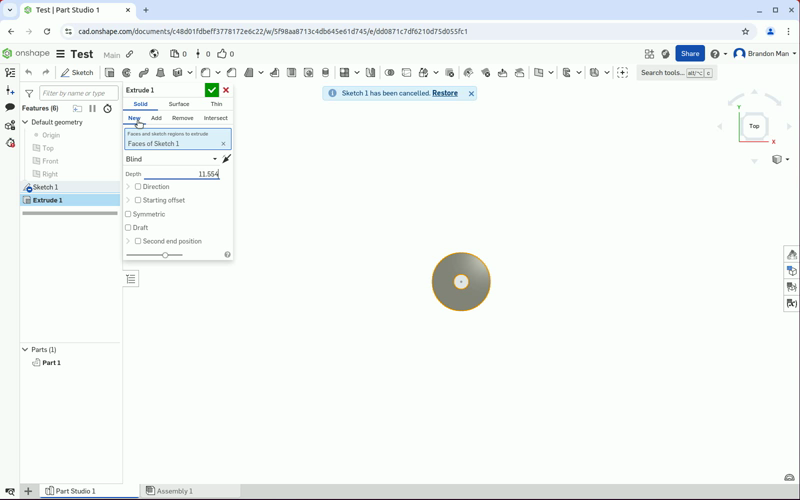
key(enter)
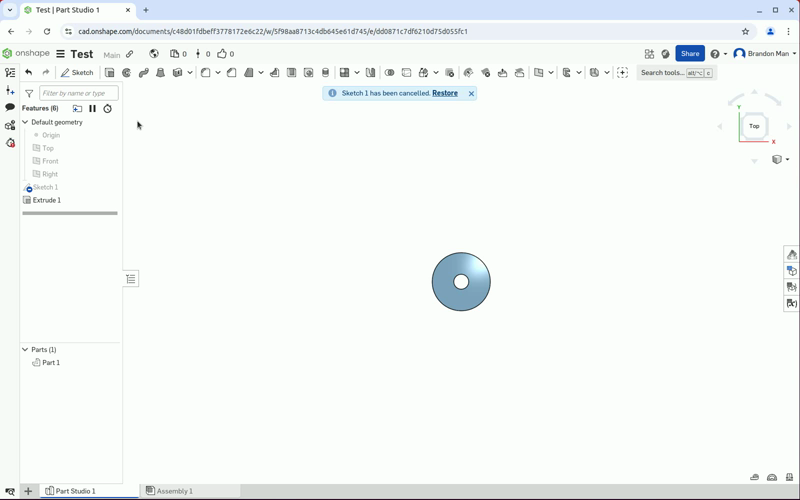
key(shift+h)
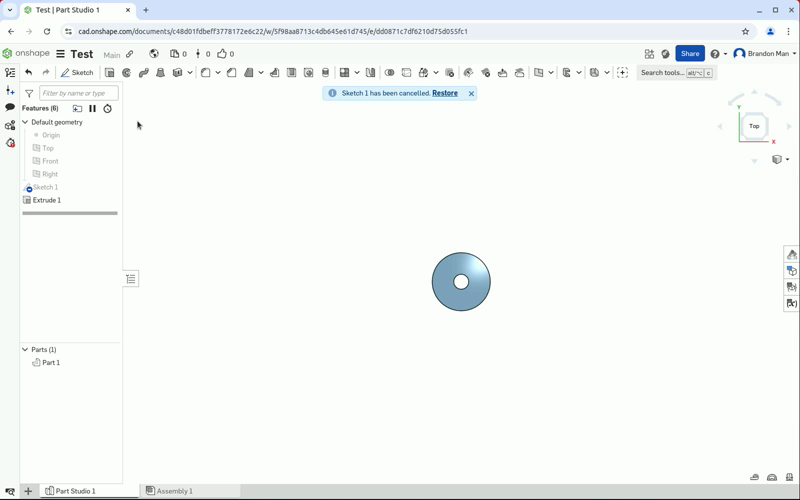
key(shift+h)
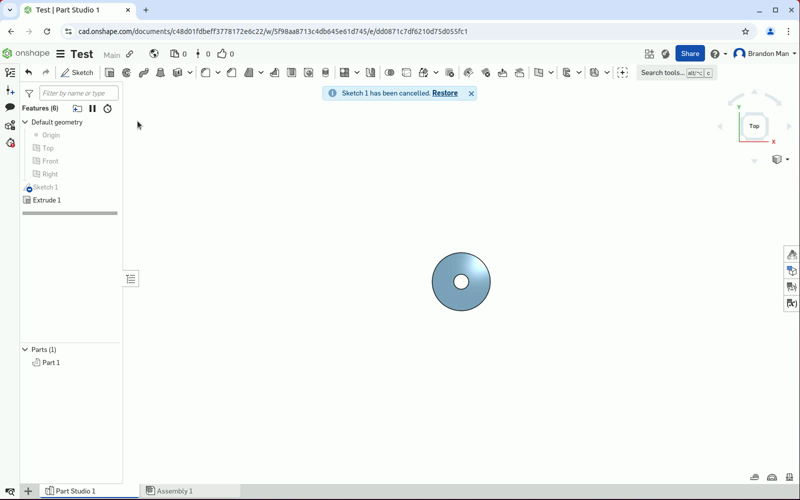
mouse_move(73, 189)
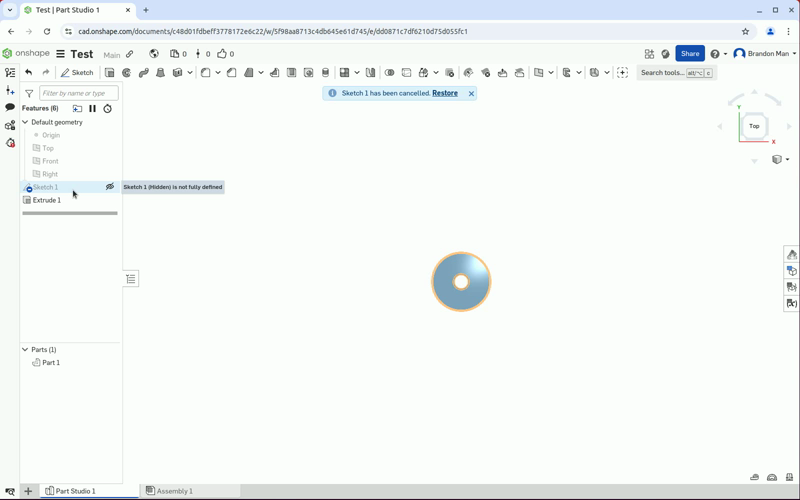
click(73, 189)
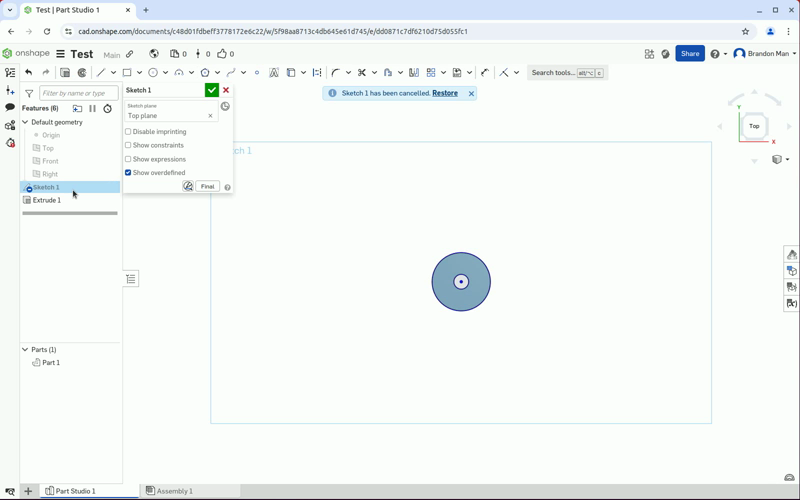
mouse_move(229, 92)
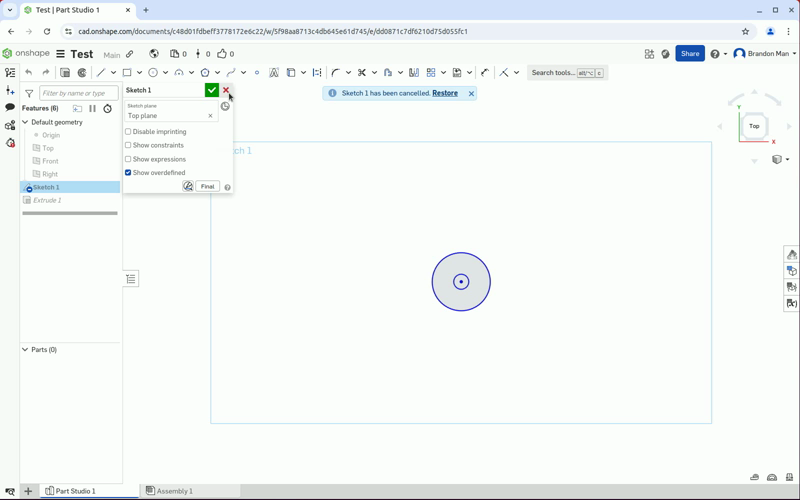
click(229, 92)
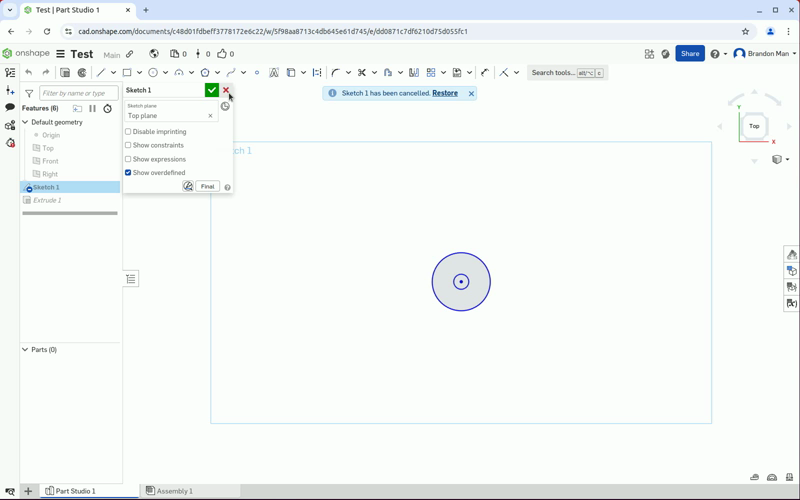
key(shift+s)
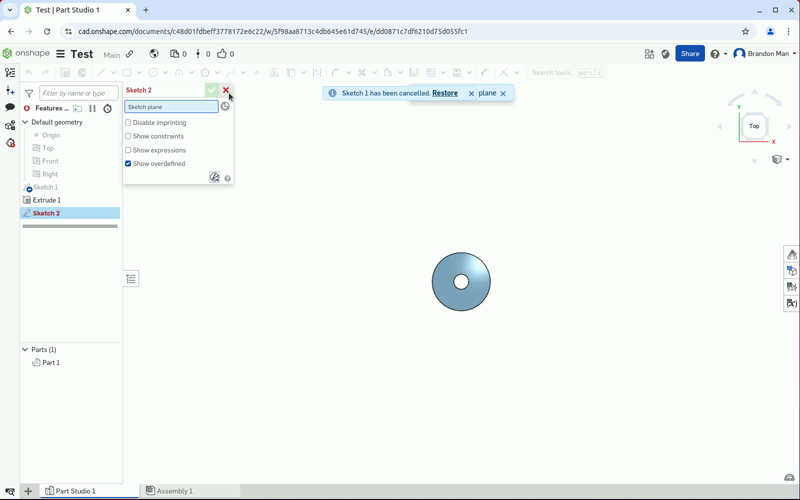
mouse_move(73, 150)
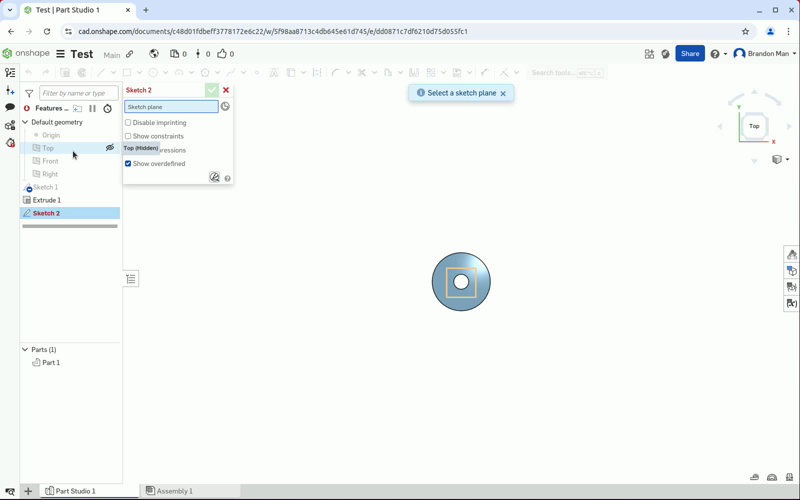
click(73, 150)
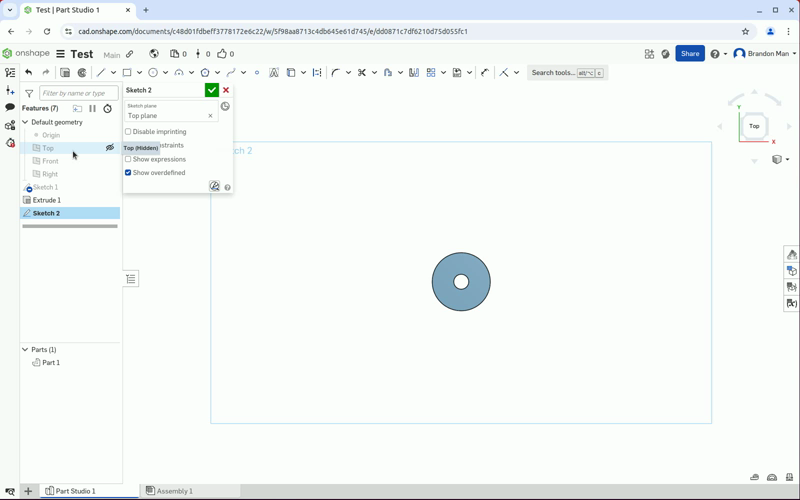
mouse_move(73, 352)
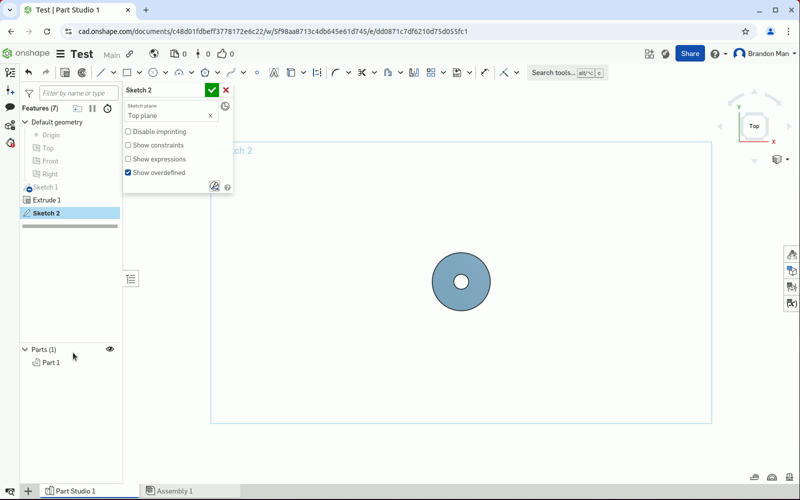
key(y)
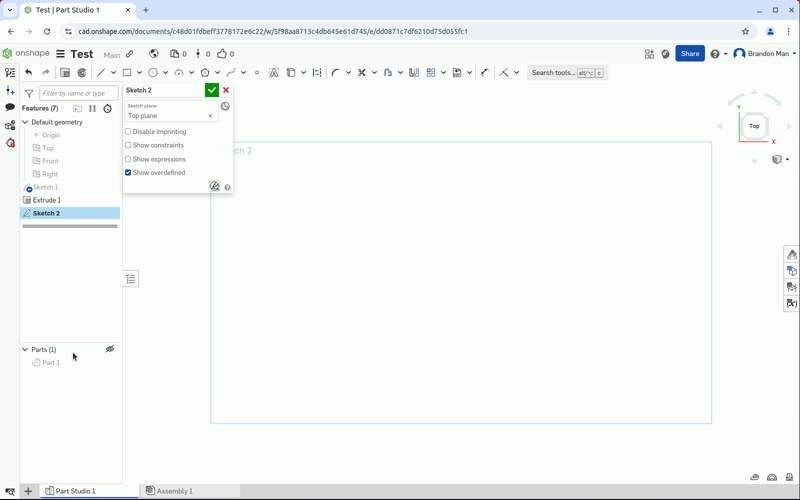
key(c)
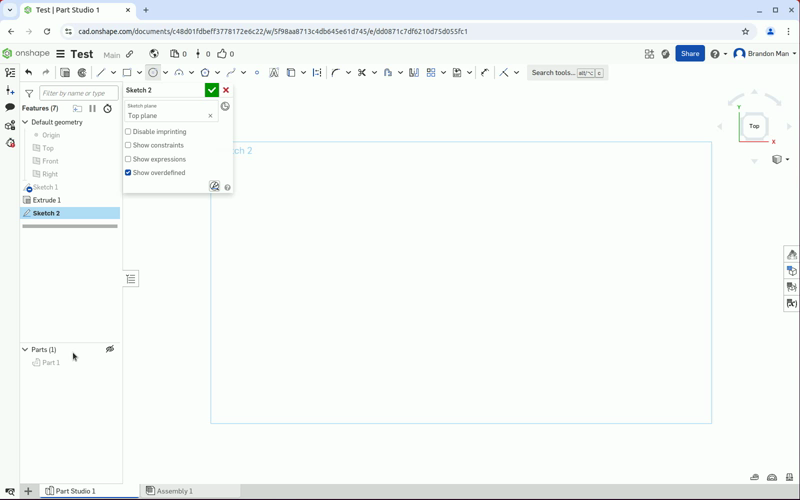
key_down(shift)
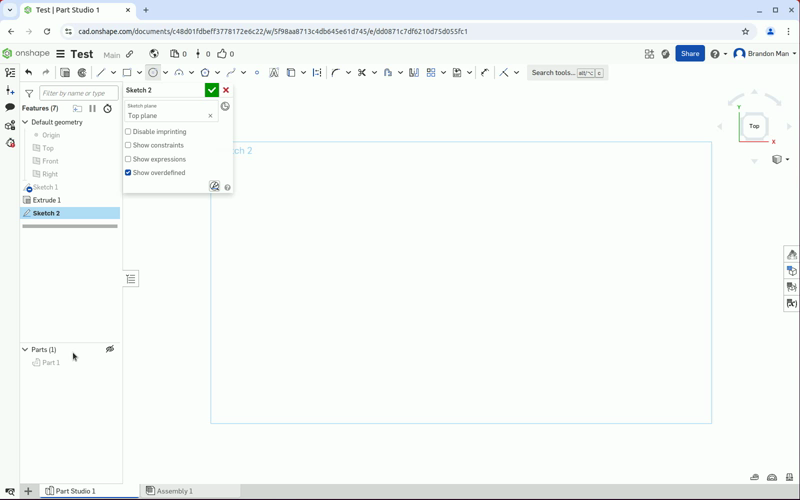
mouse_move(461, 281)
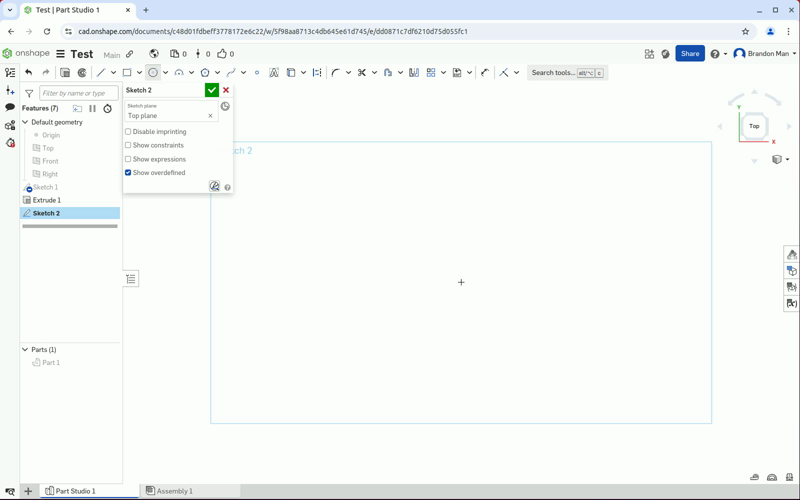
click(461, 281)
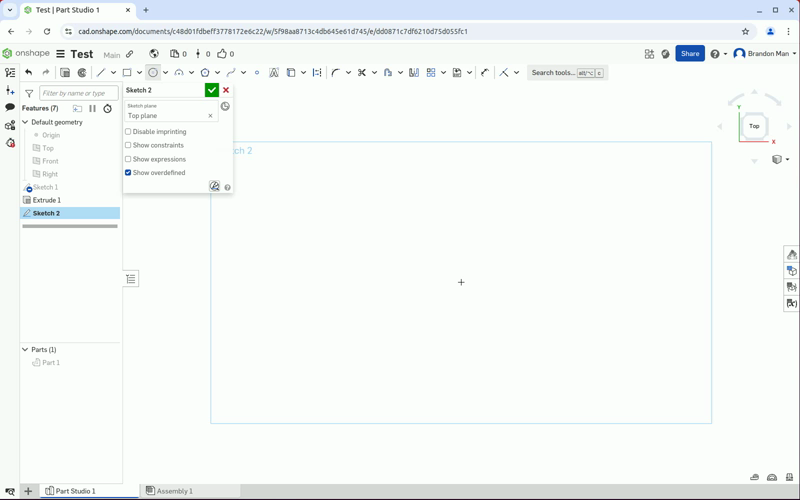
key_up(shift)
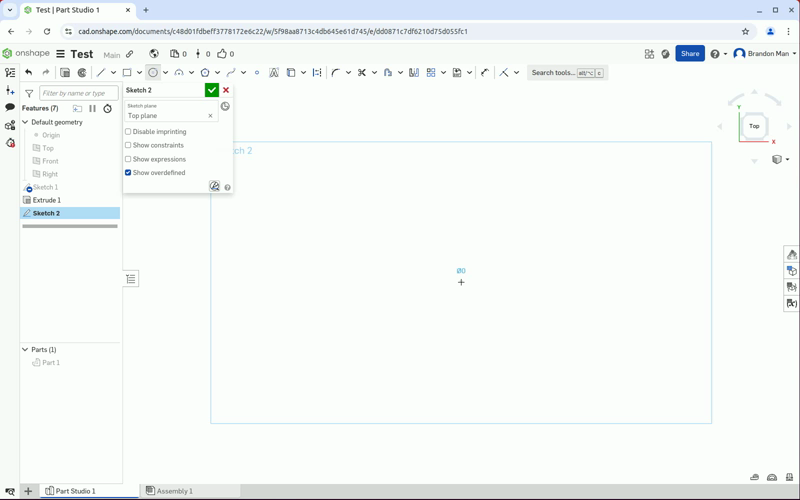
mouse_move(468, 281)
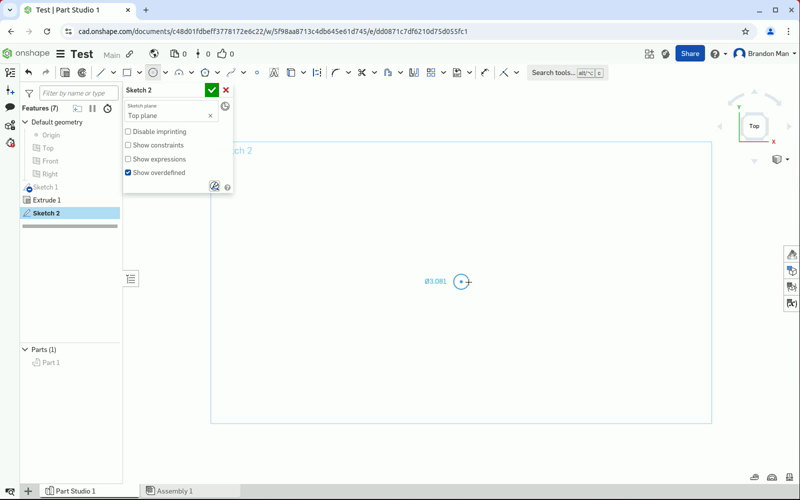
click(468, 281)
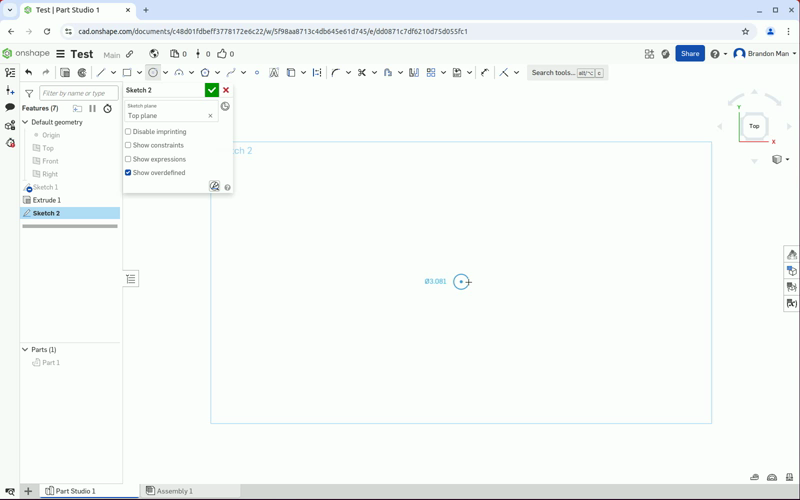
key(esc)
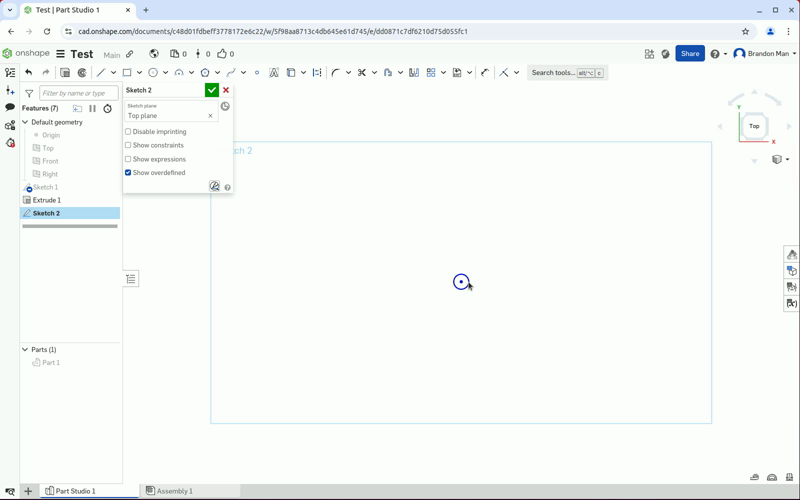
mouse_move(458, 280)
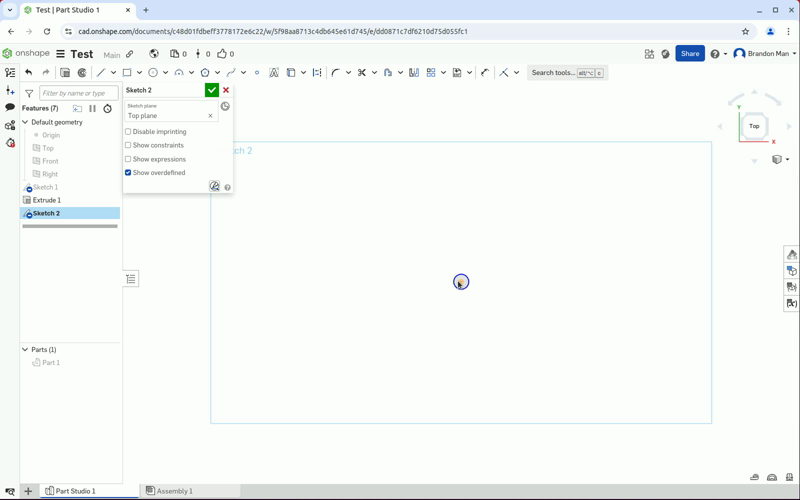
scroll(6)
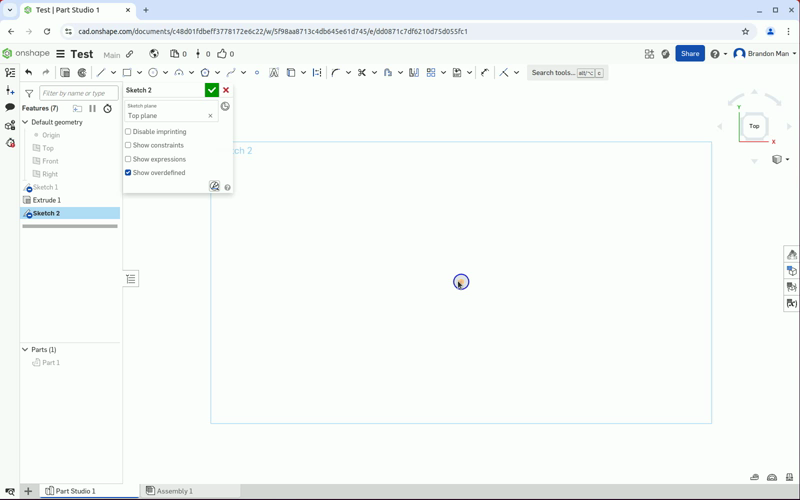
scroll(6)
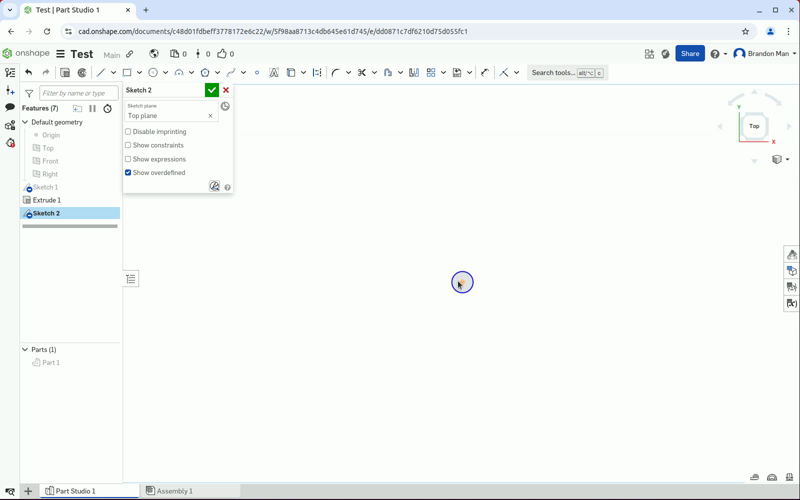
scroll(6)
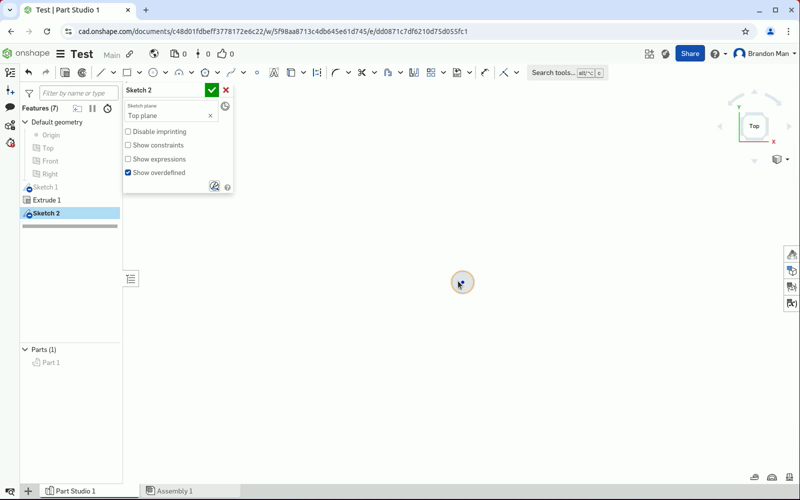
scroll(6)
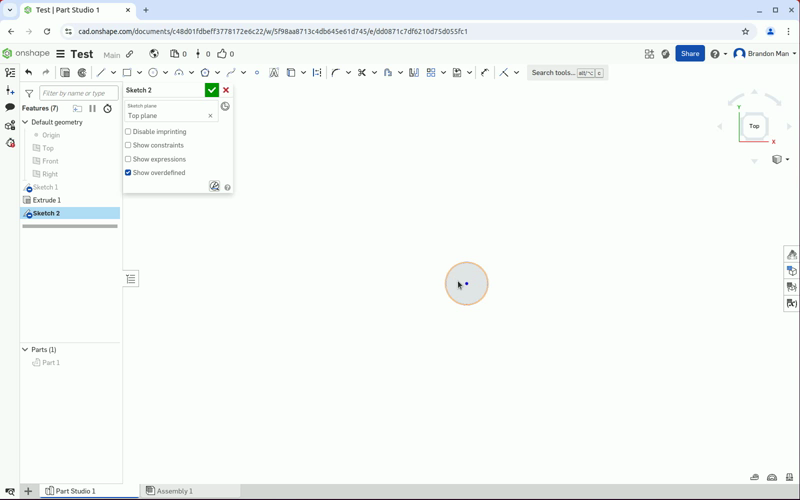
scroll(6)
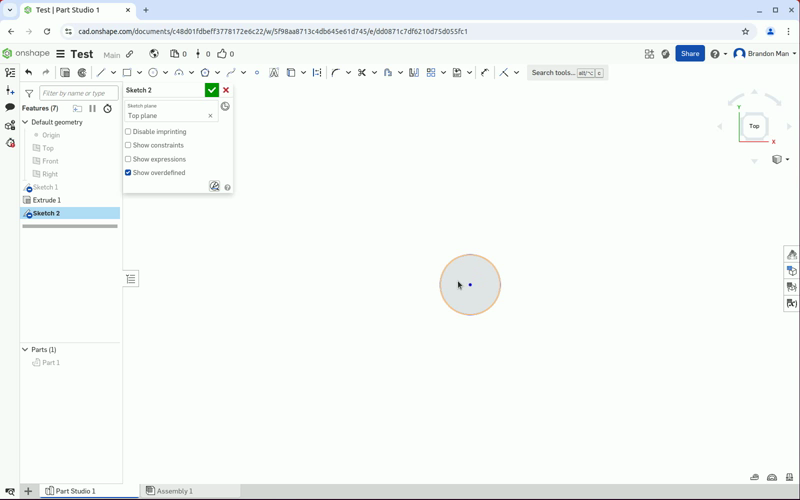
scroll(6)
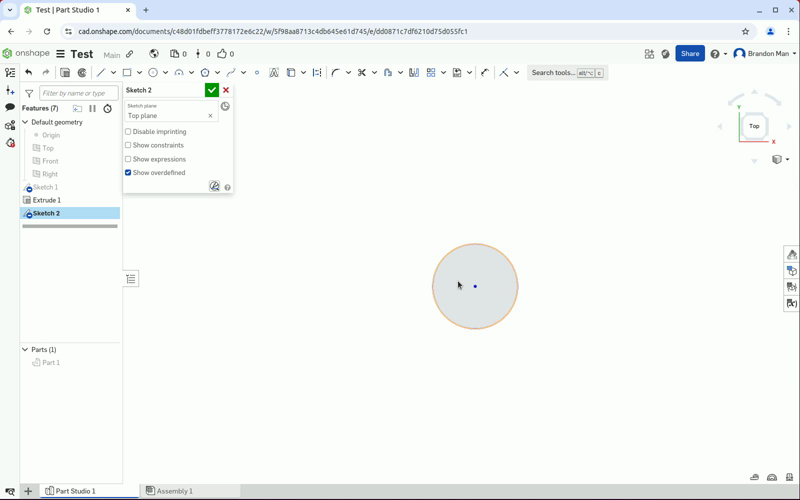
scroll(6)
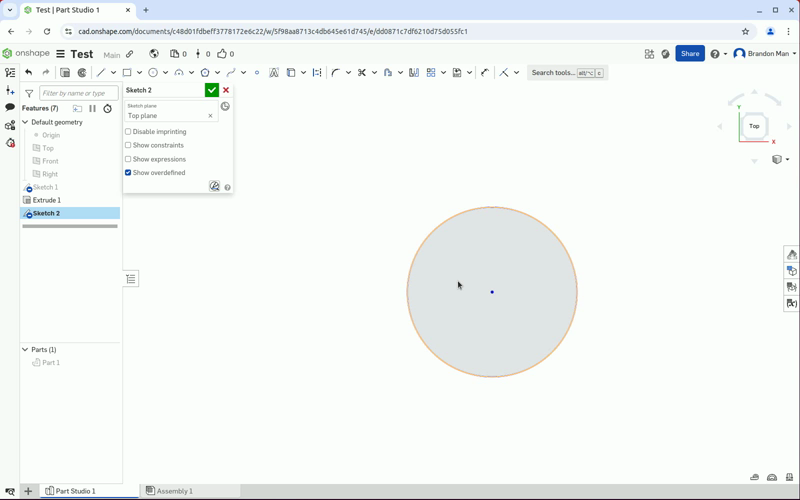
click(458, 280)
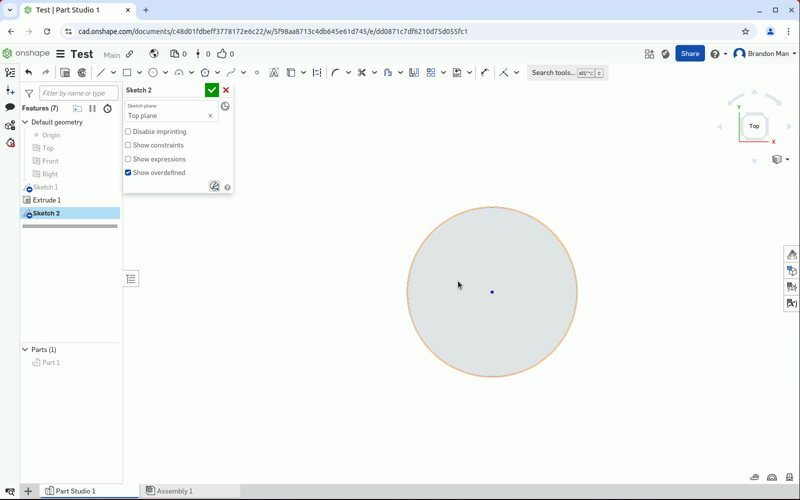
scroll(-6)
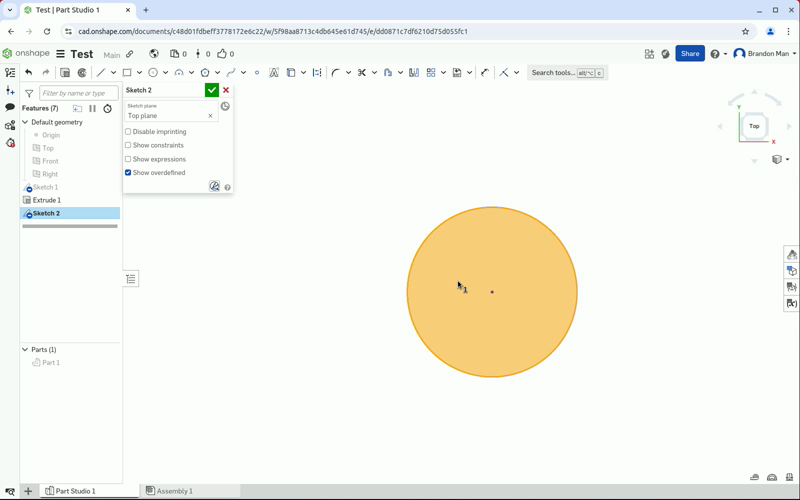
scroll(-6)
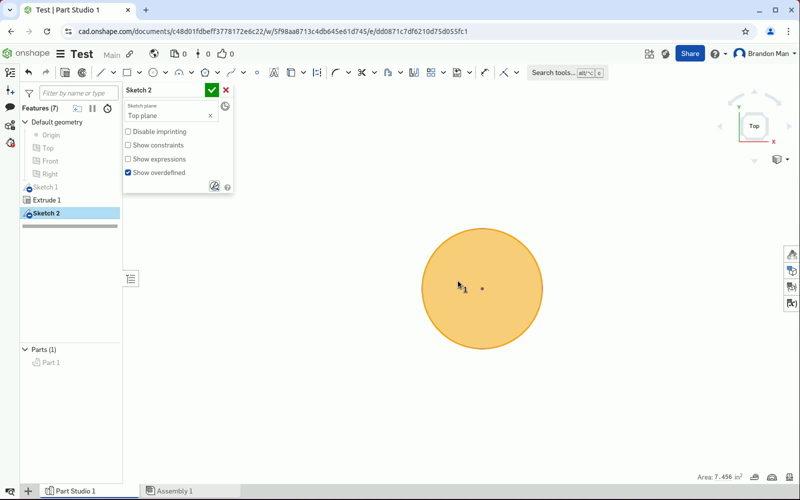
scroll(-6)
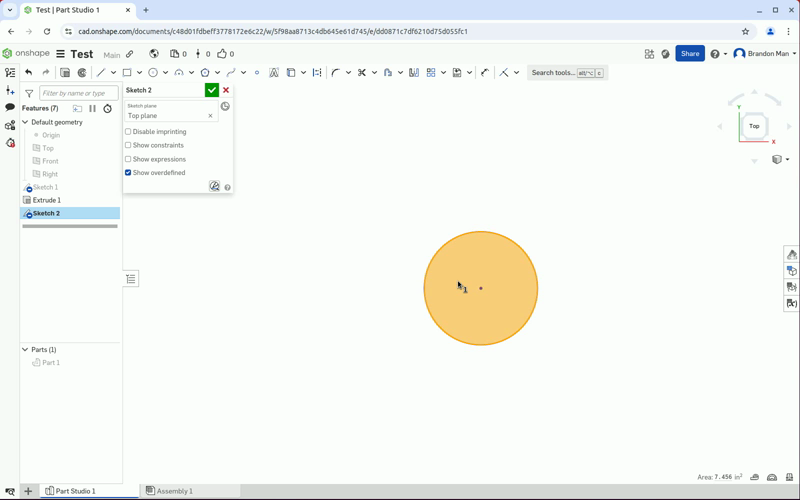
scroll(-6)
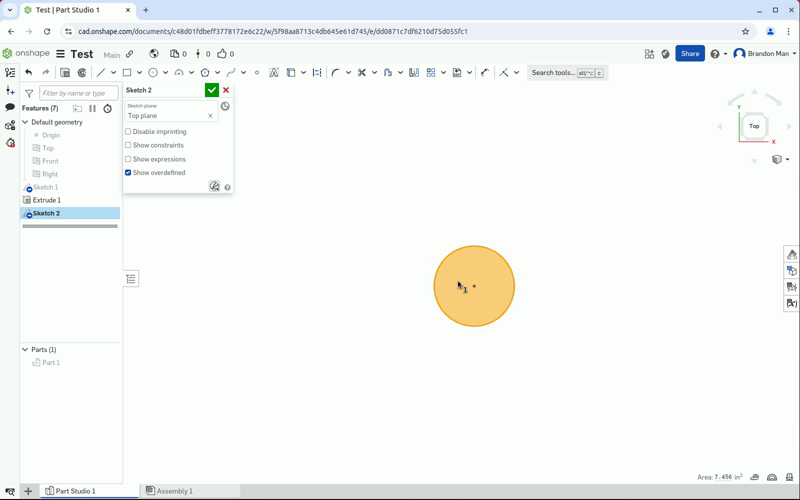
scroll(-6)
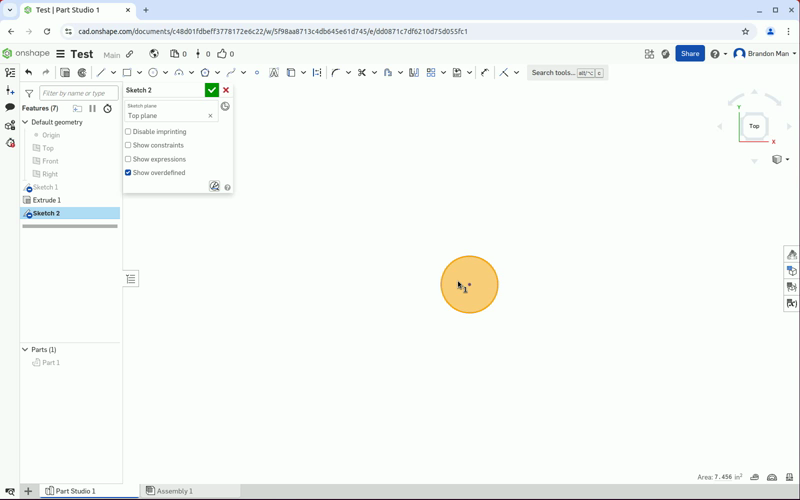
scroll(-6)
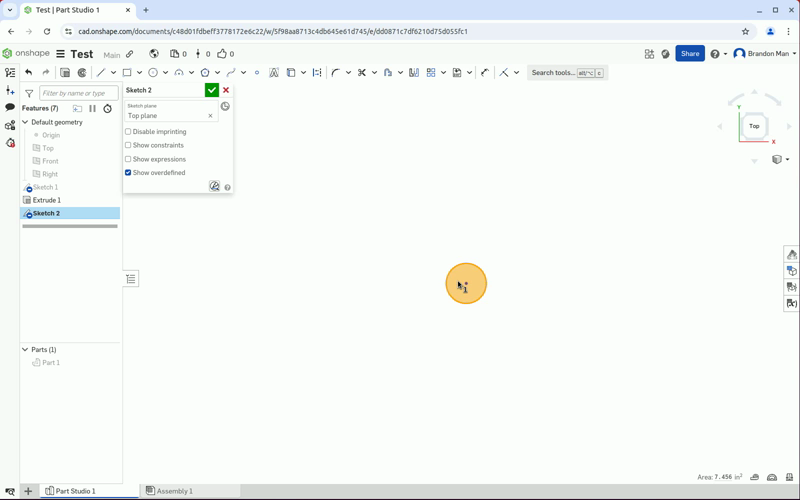
scroll(-6)
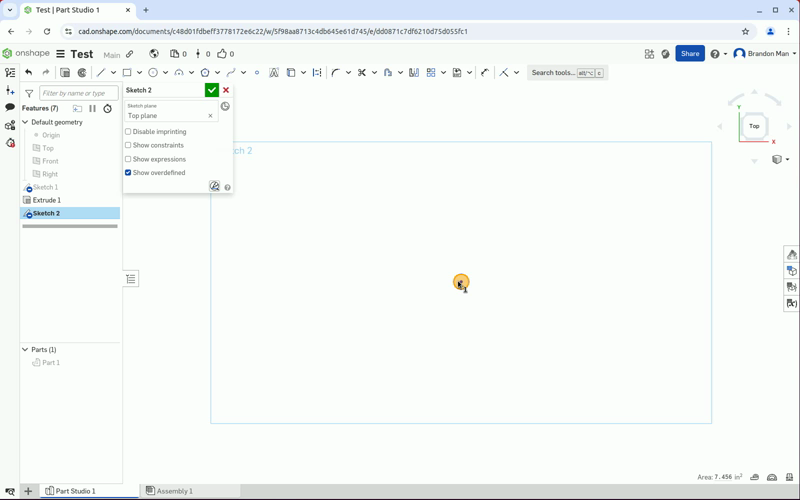
mouse_move(73, 352)
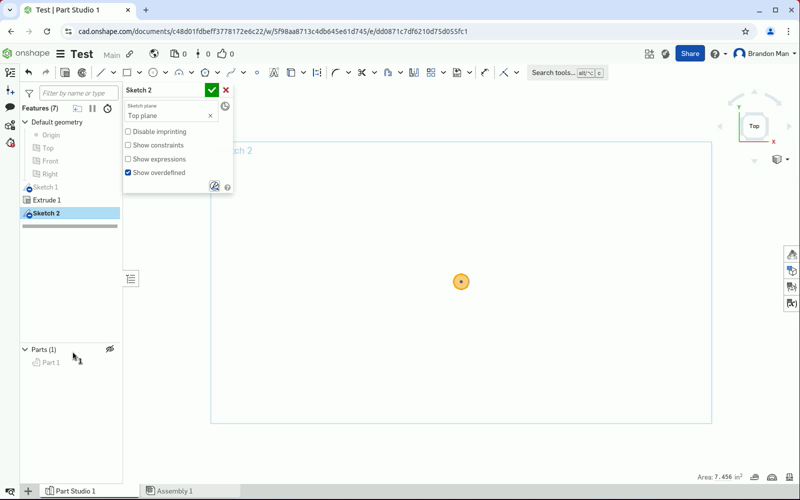
key(shift+y)
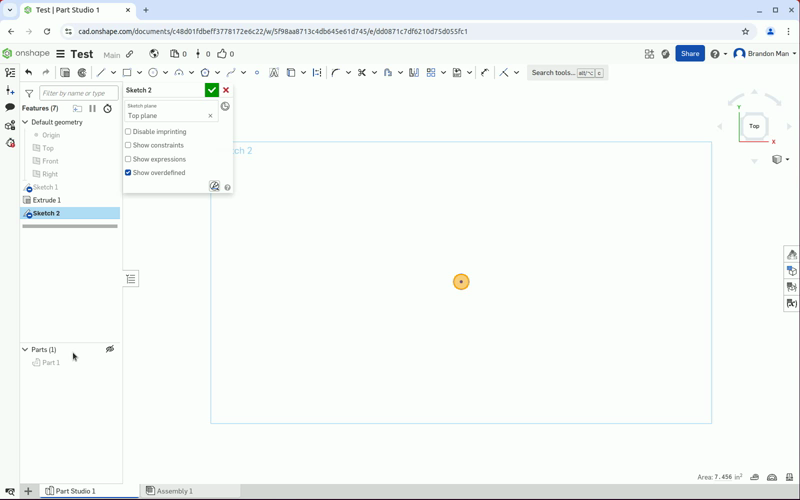
key(shift+e)
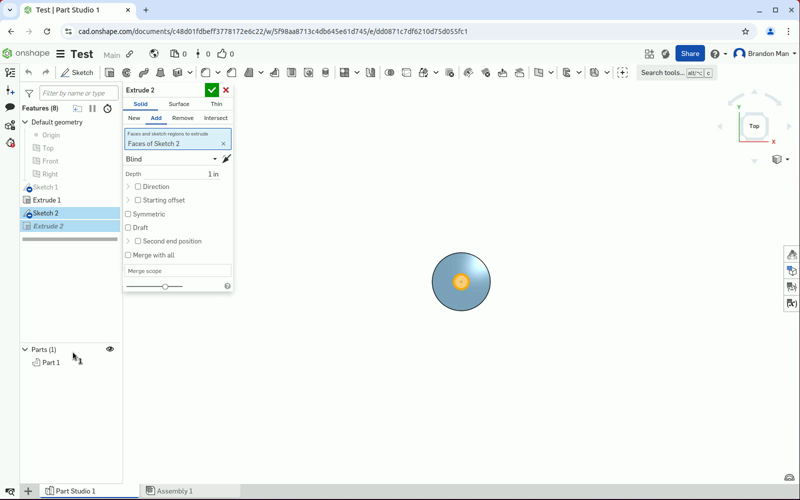
mouse_move(143, 106)
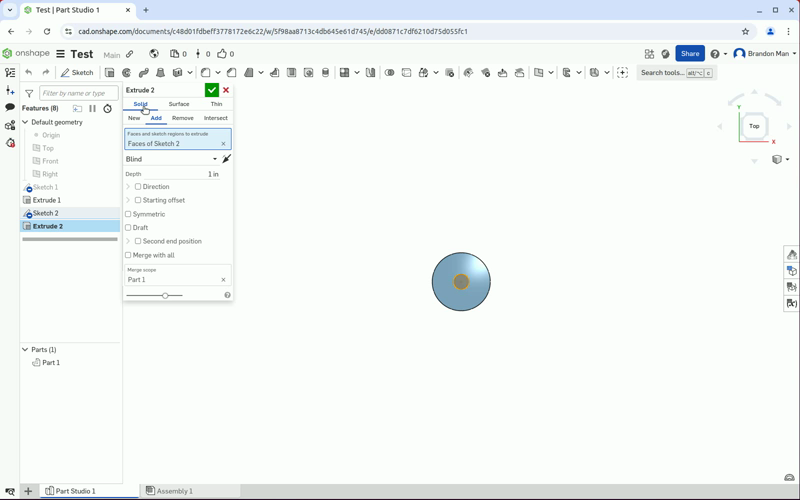
click(143, 106)
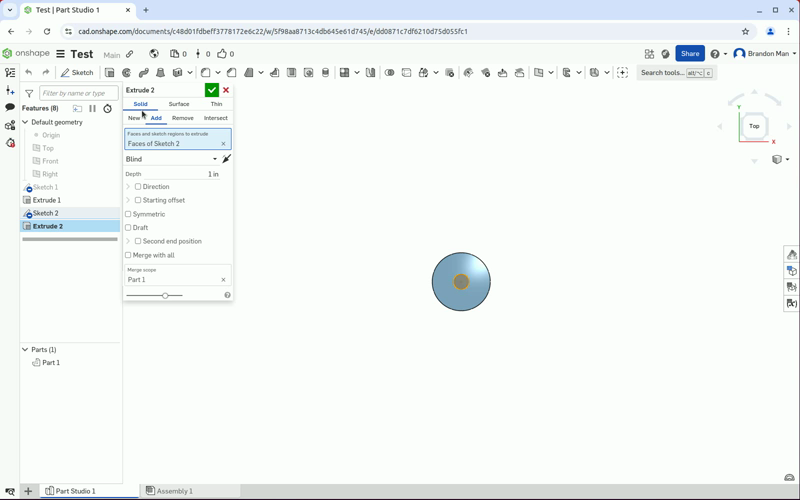
mouse_move(137, 120)
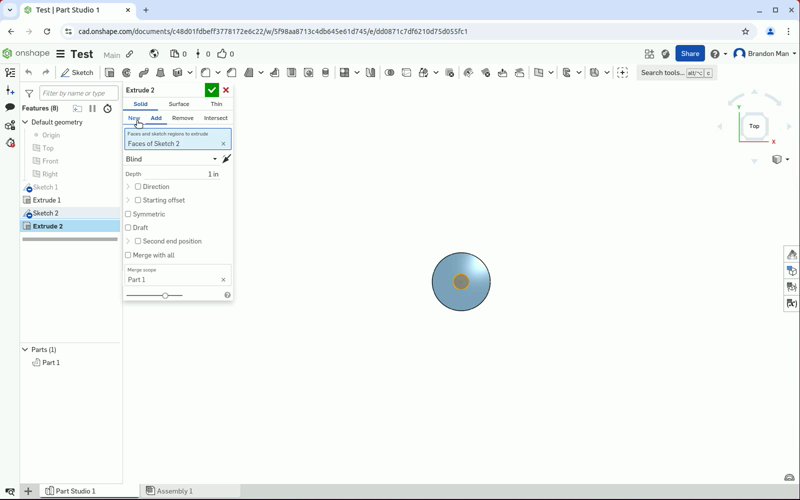
click(137, 120)
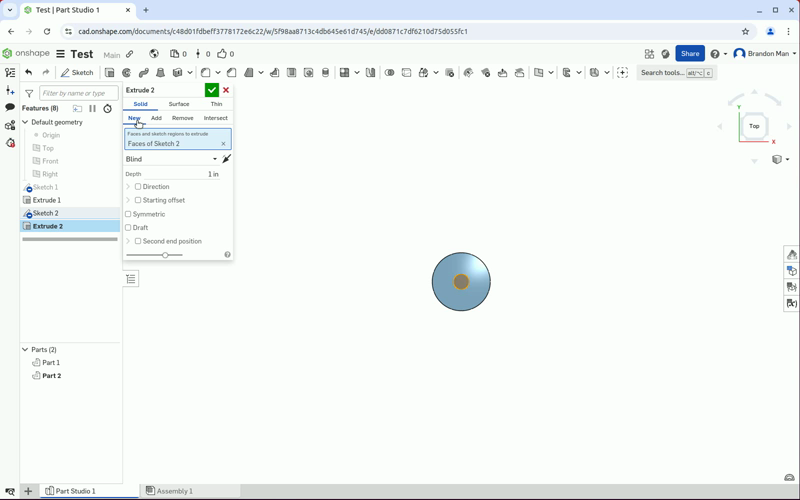
key(tab, 4)
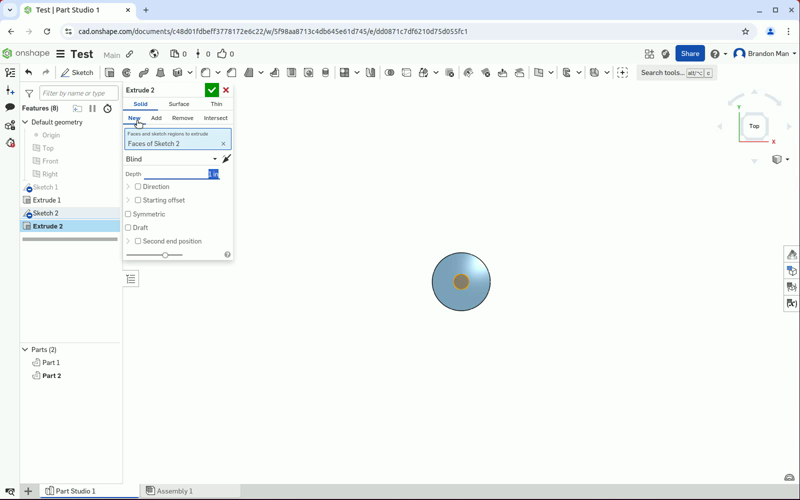
text(11.554)
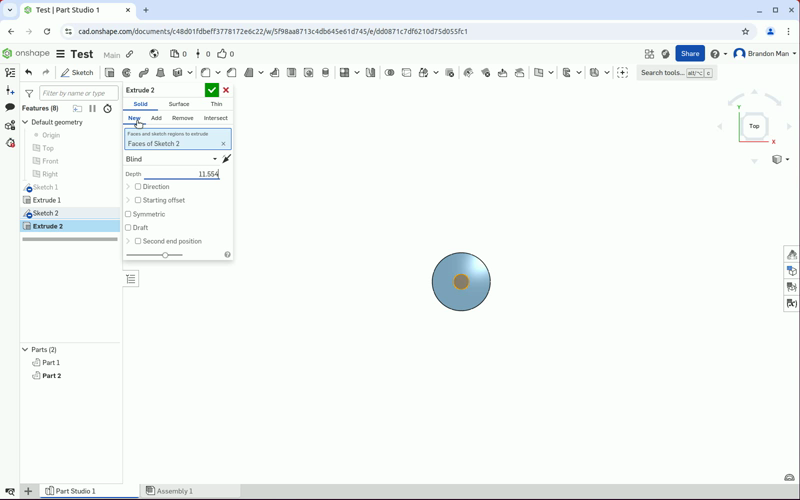
key(enter)
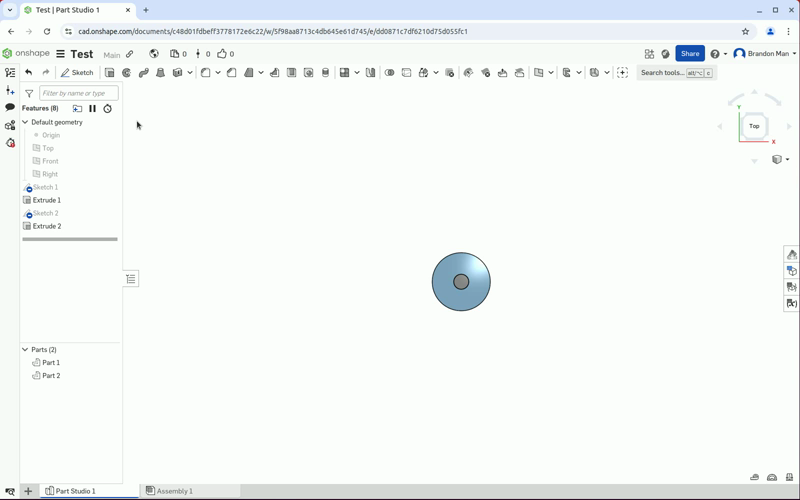
key(shift+h)
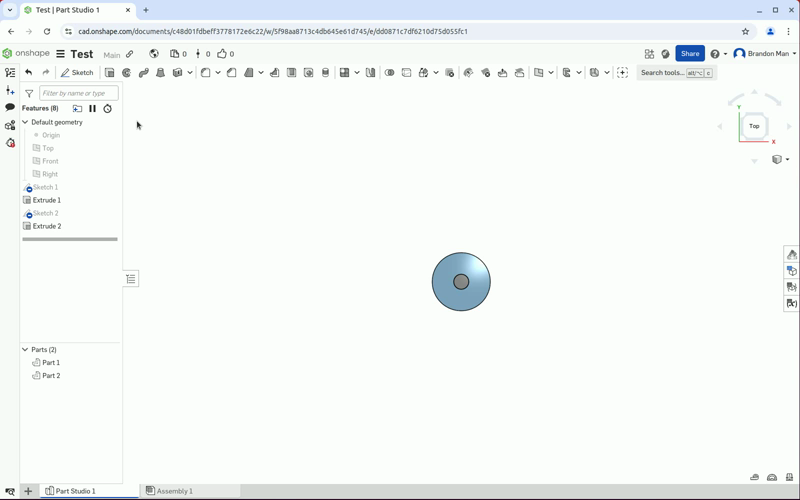
key(shift+h)
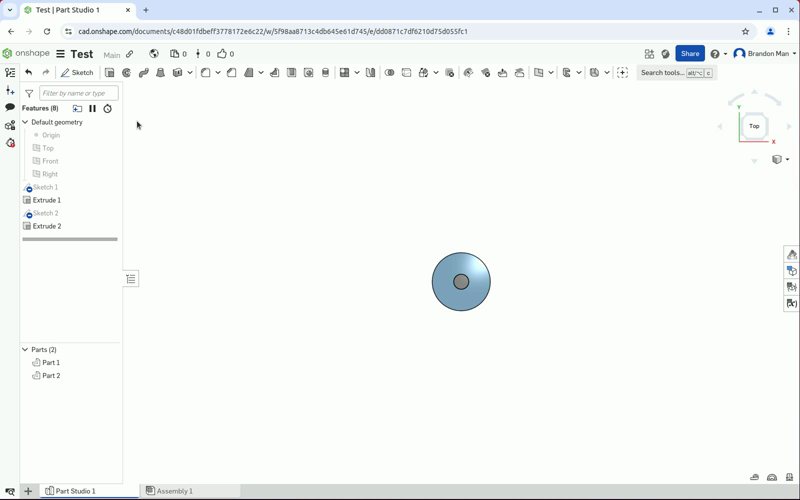
mouse_move(73, 189)
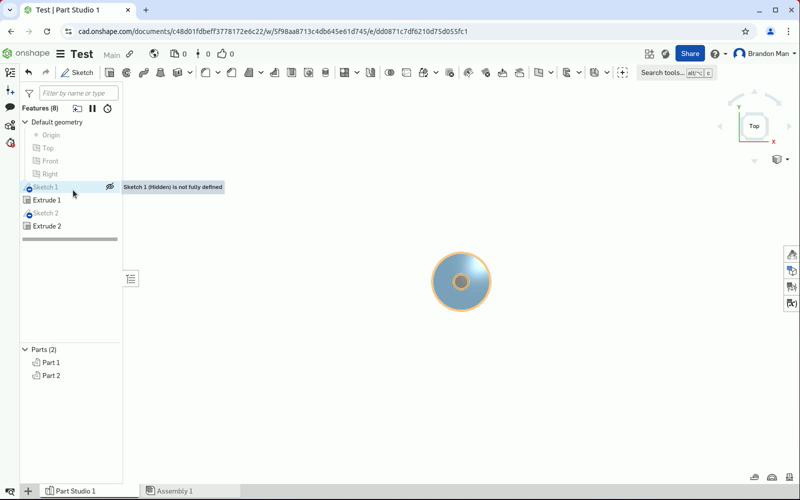
click(73, 189)
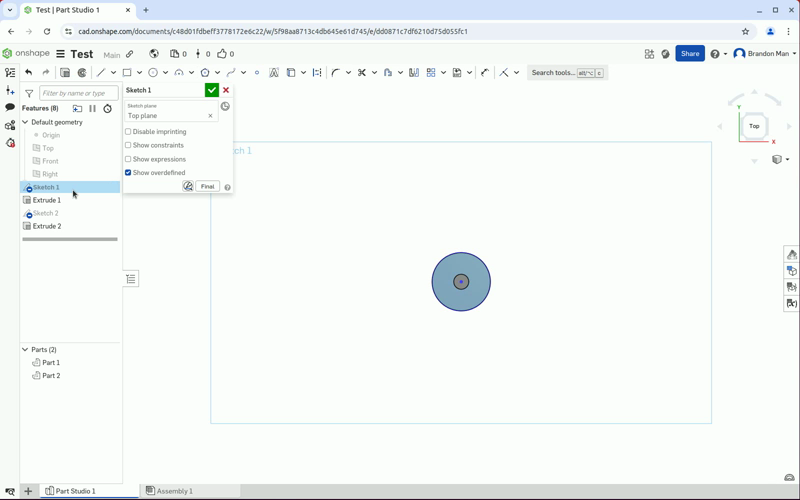
mouse_move(229, 92)
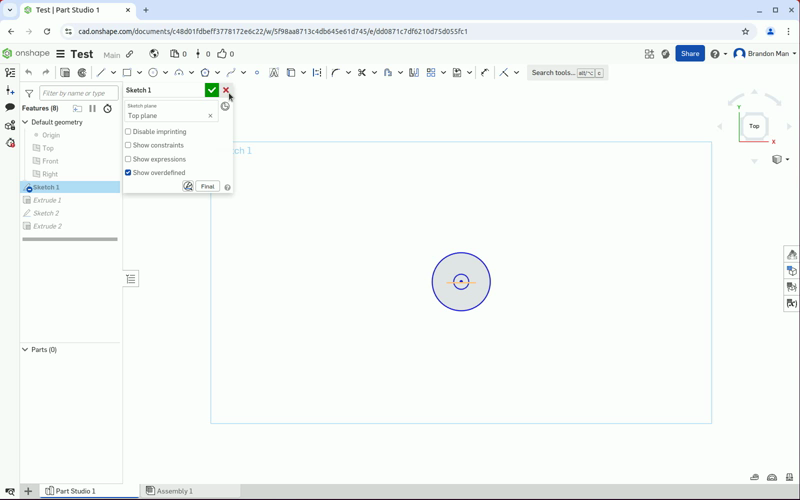
click(229, 92)
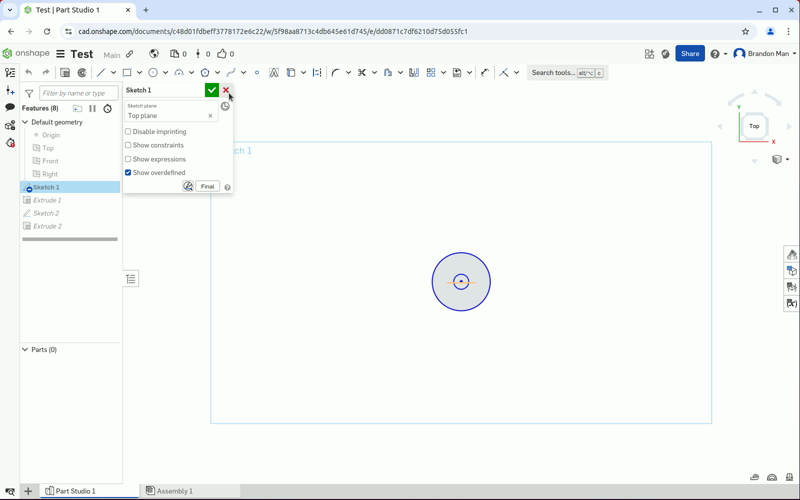
key(shift+s)
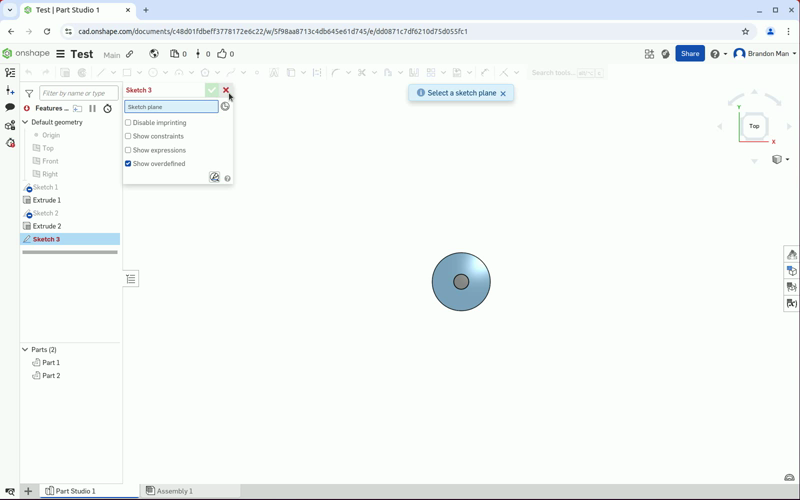
mouse_move(73, 150)
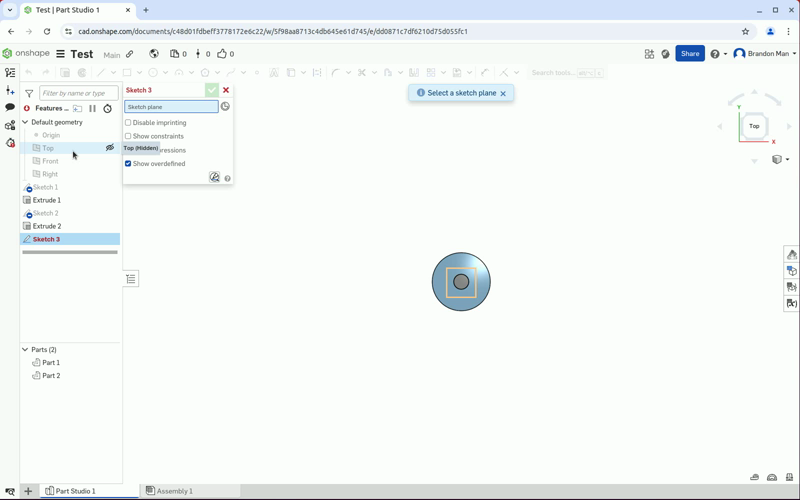
click(73, 150)
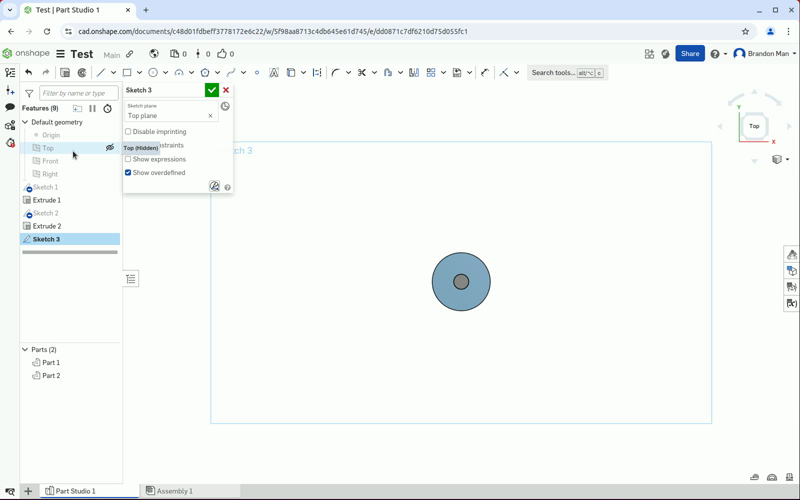
mouse_move(73, 352)
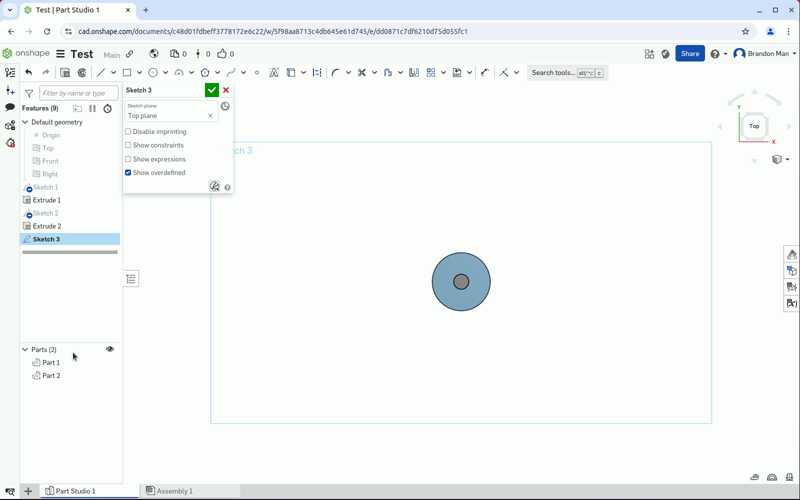
key(y)
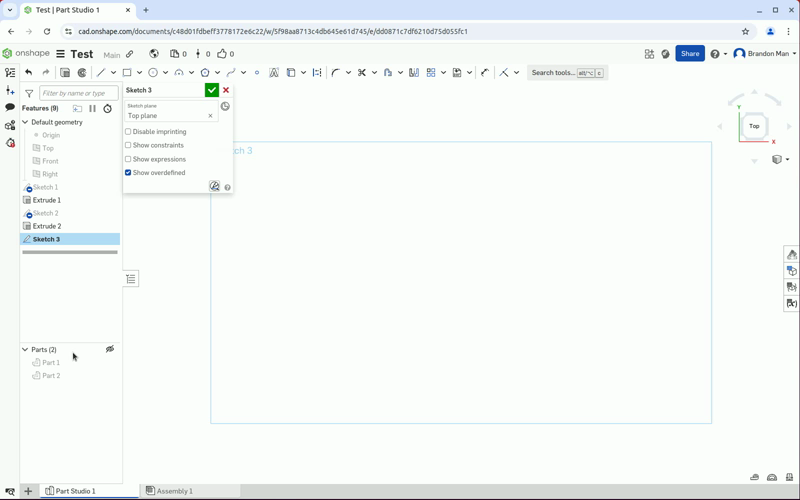
key(c)
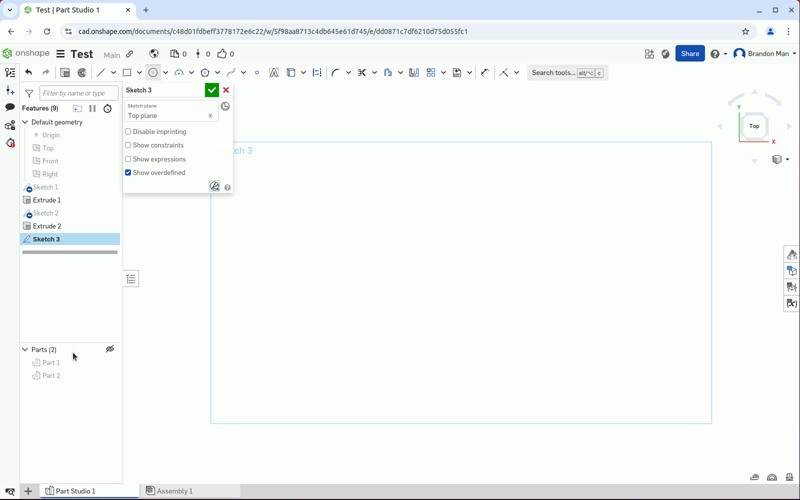
key_down(shift)
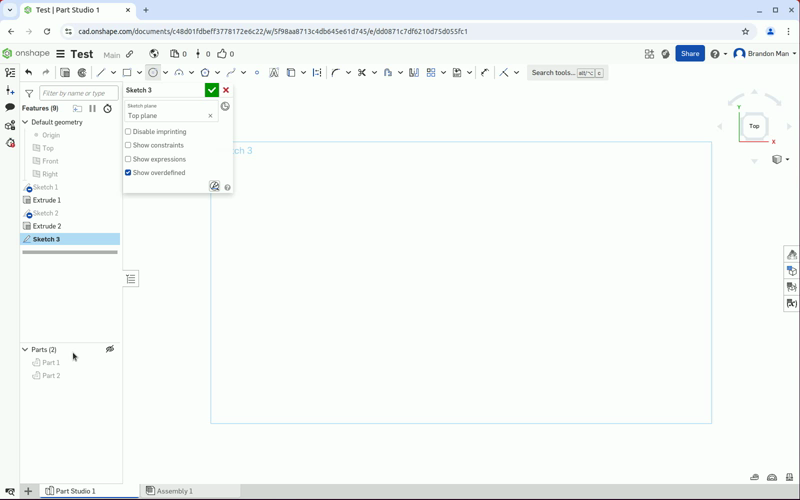
mouse_move(461, 281)
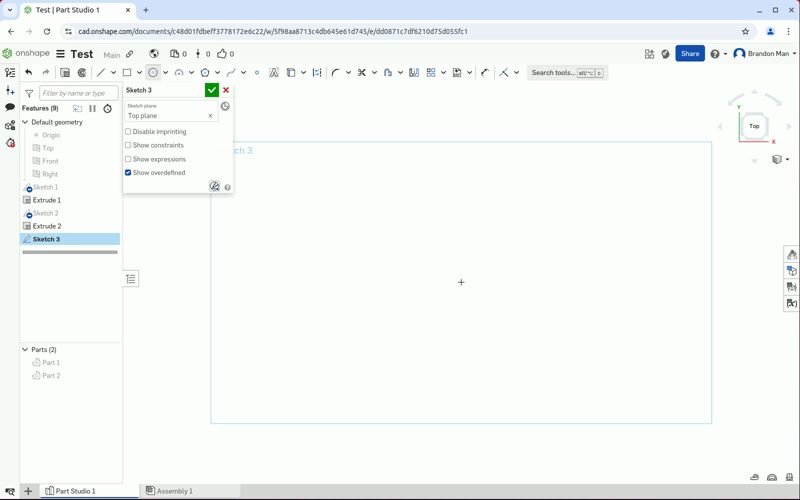
click(461, 281)
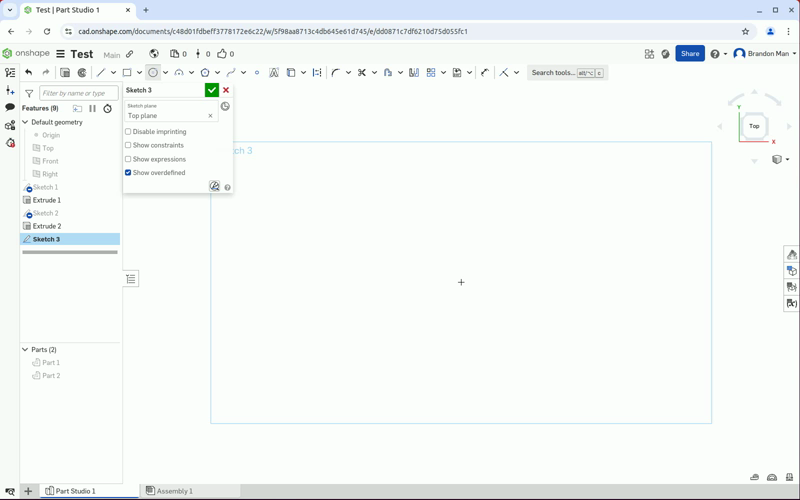
key_up(shift)
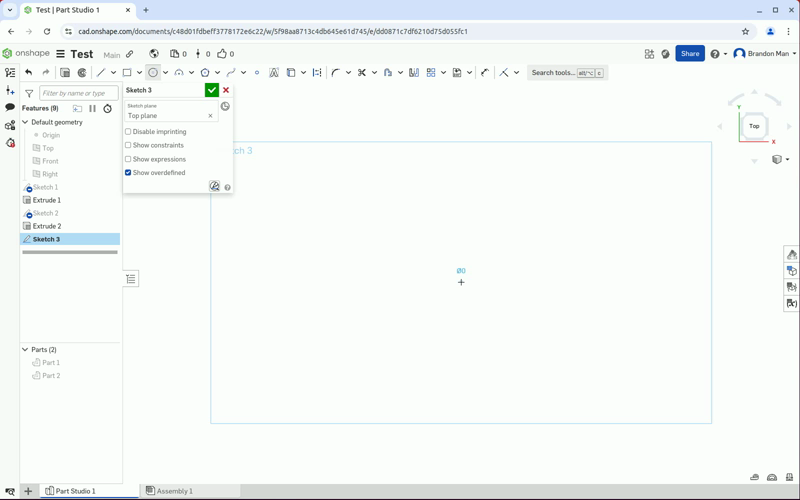
mouse_move(468, 281)
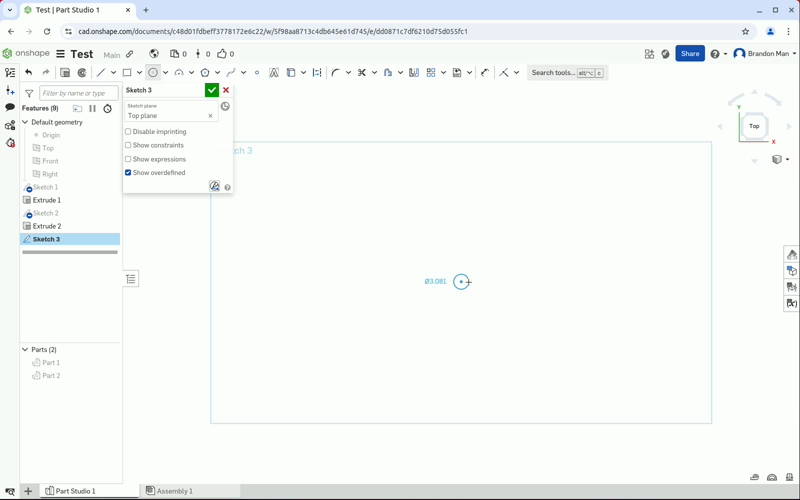
click(468, 281)
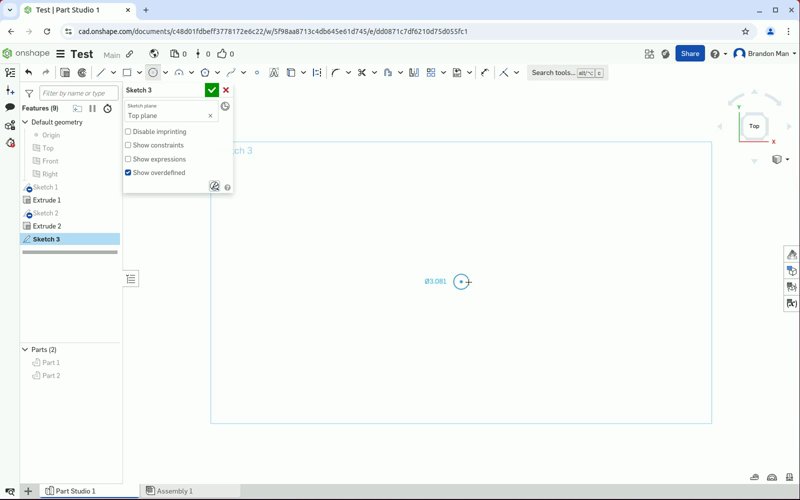
key(esc)
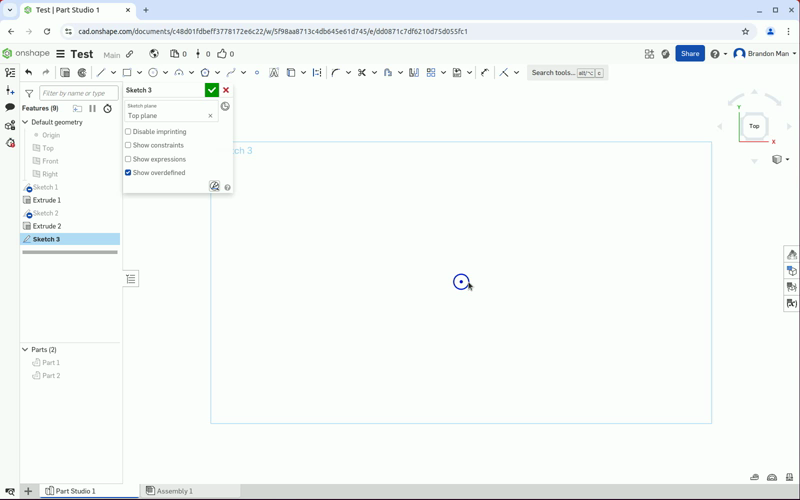
mouse_move(457, 282)
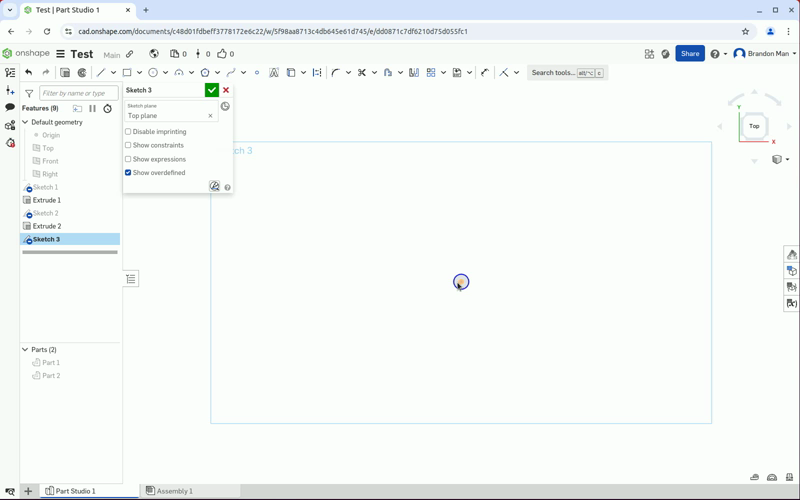
scroll(6)
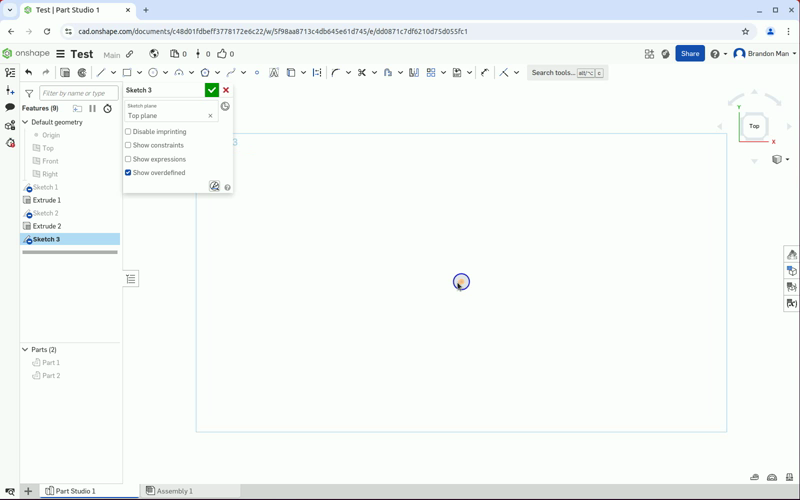
scroll(6)
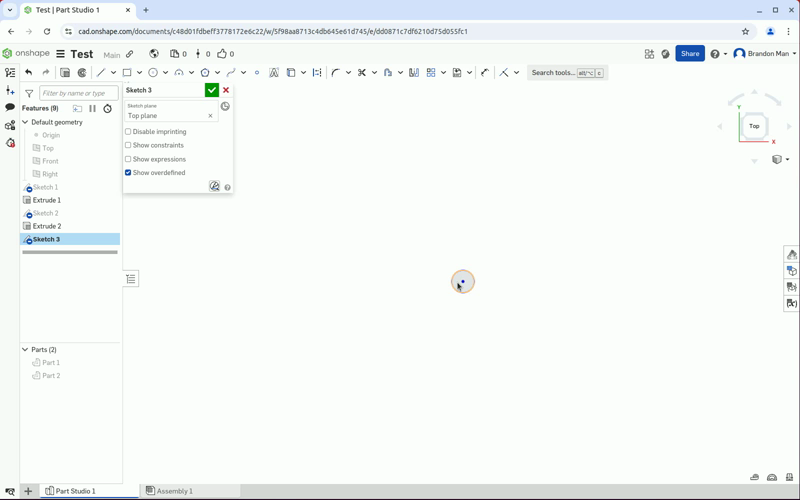
scroll(6)
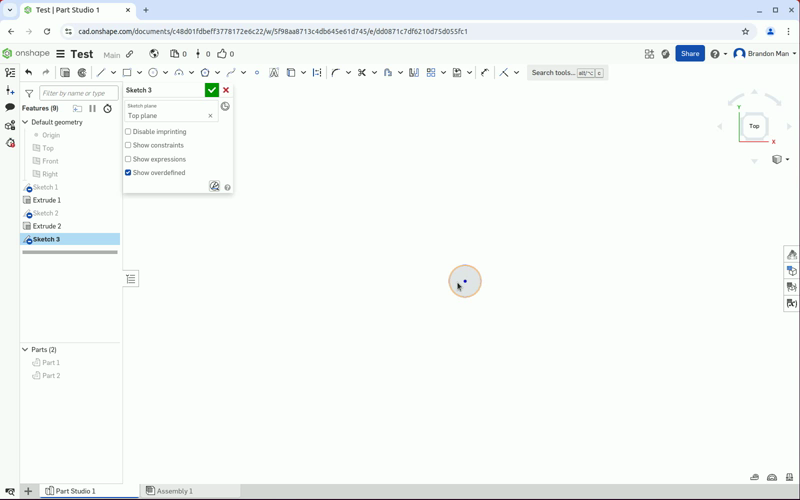
scroll(6)
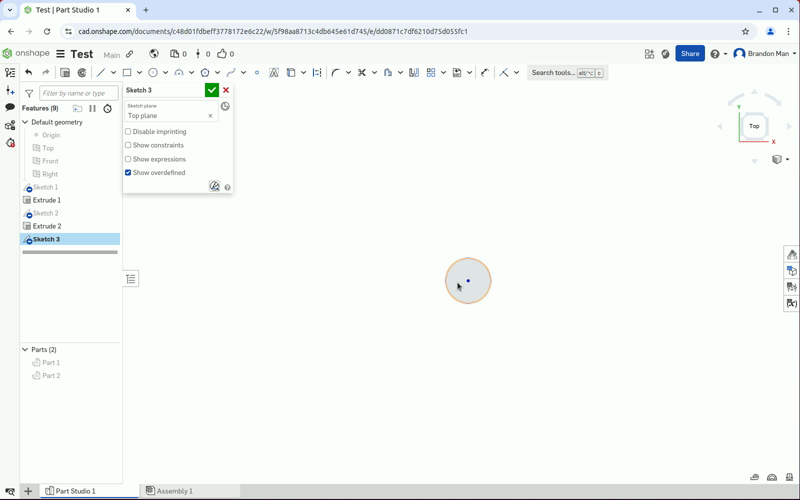
scroll(6)
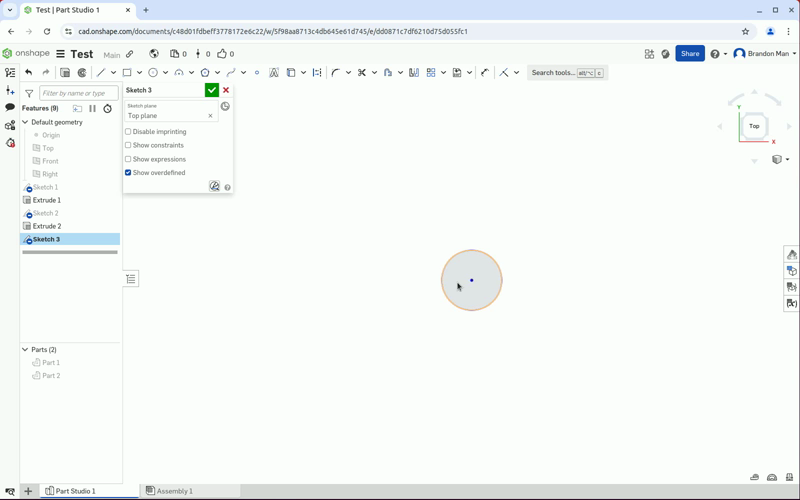
scroll(6)
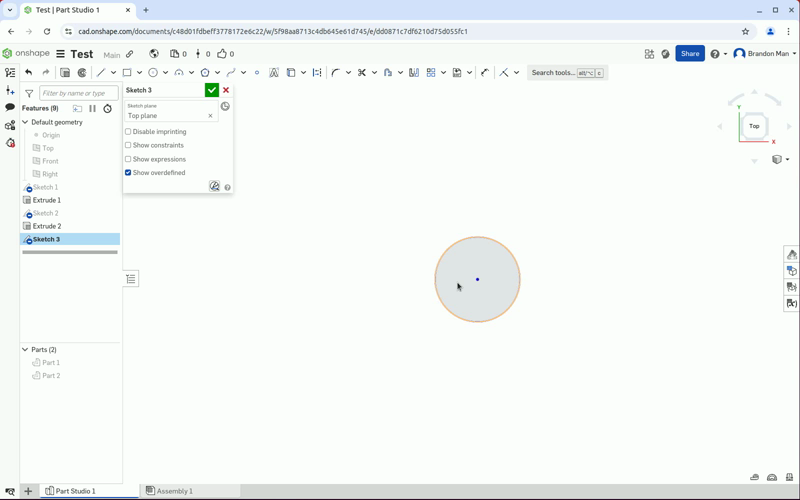
scroll(6)
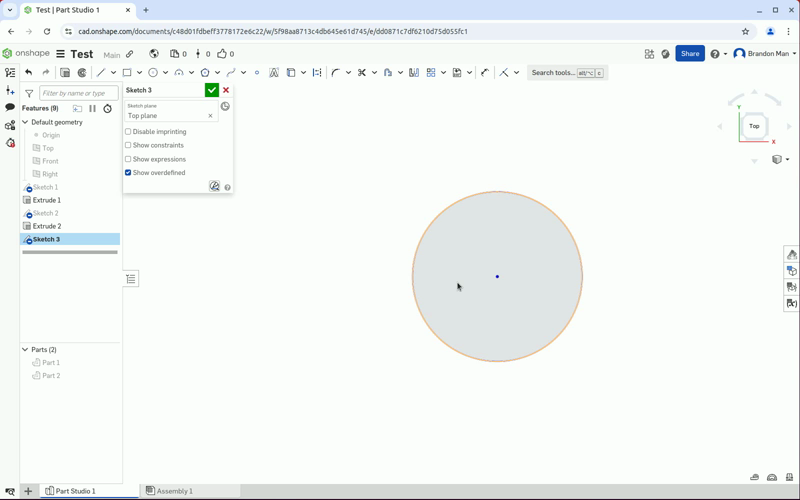
click(457, 282)
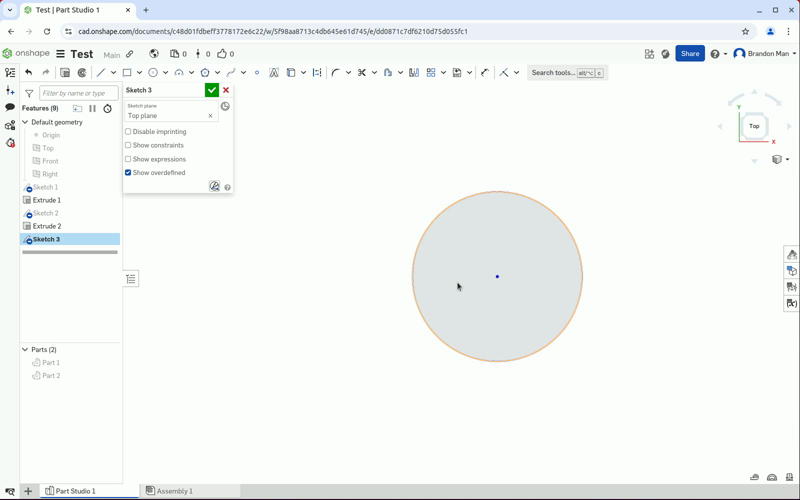
scroll(-6)
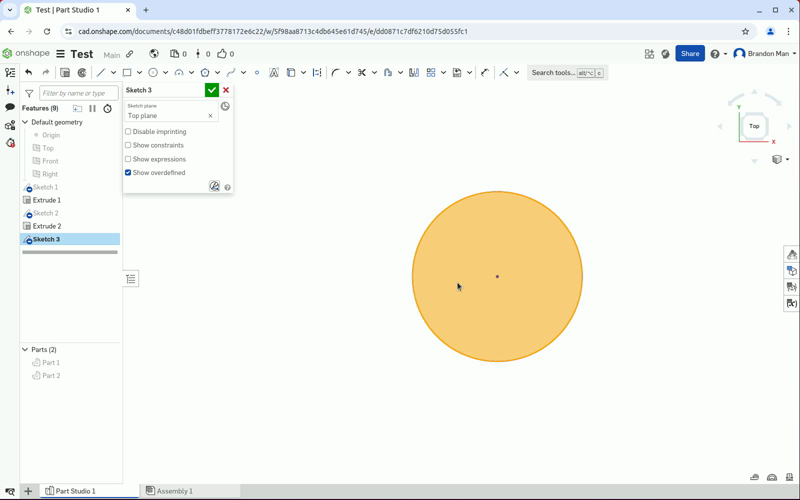
scroll(-6)
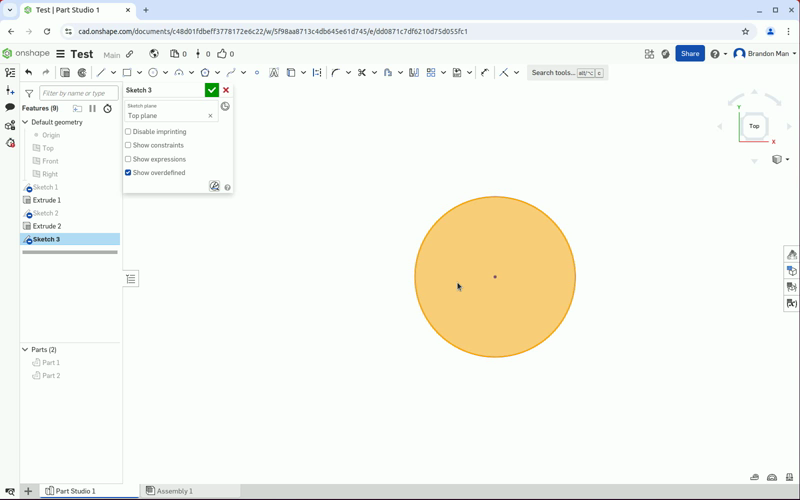
scroll(-6)
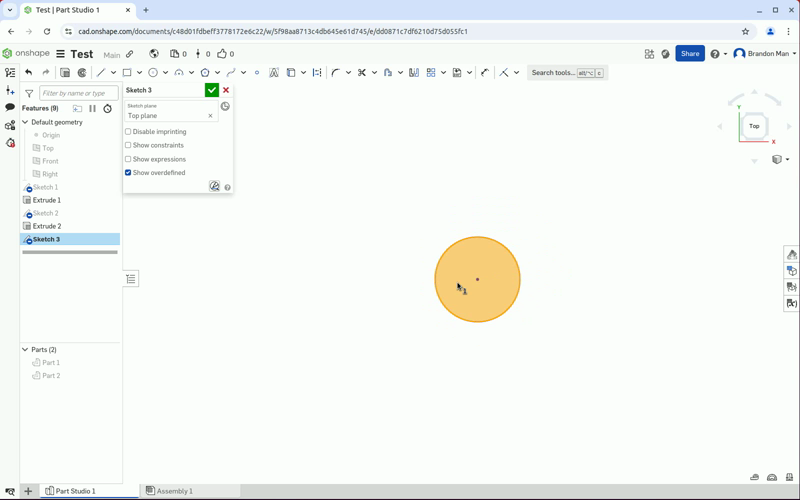
scroll(-6)
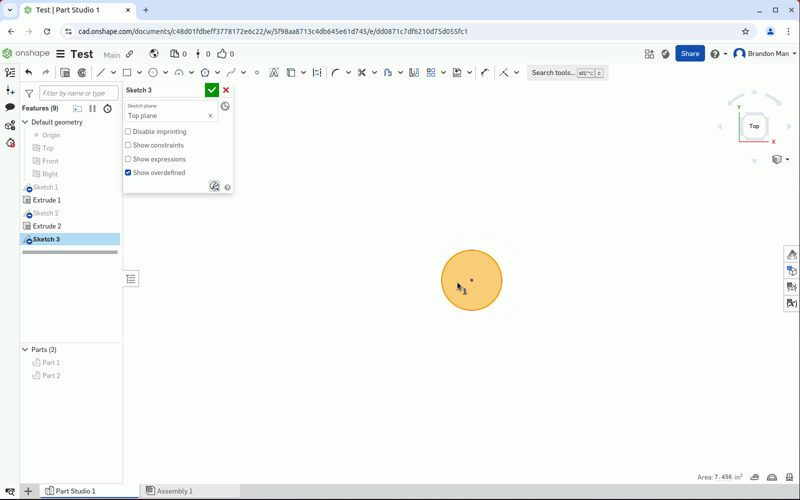
scroll(-6)
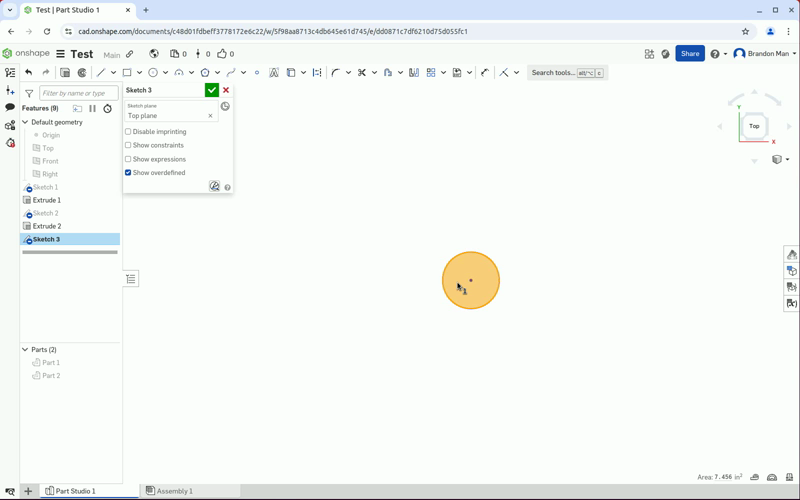
scroll(-6)
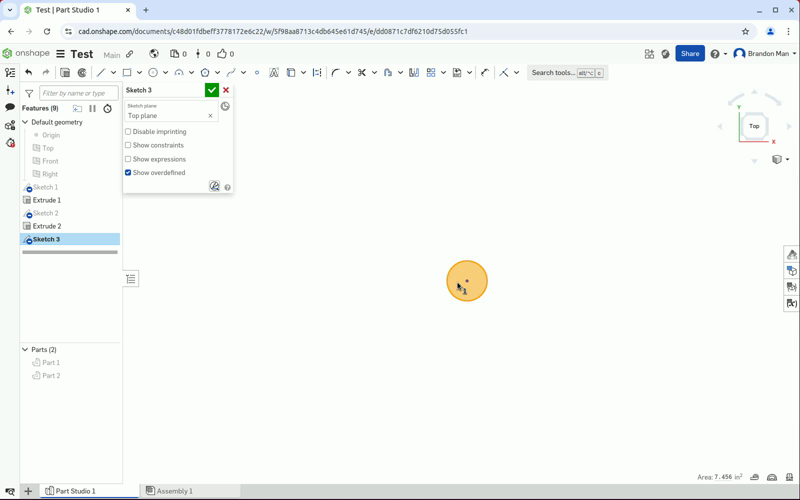
scroll(-6)
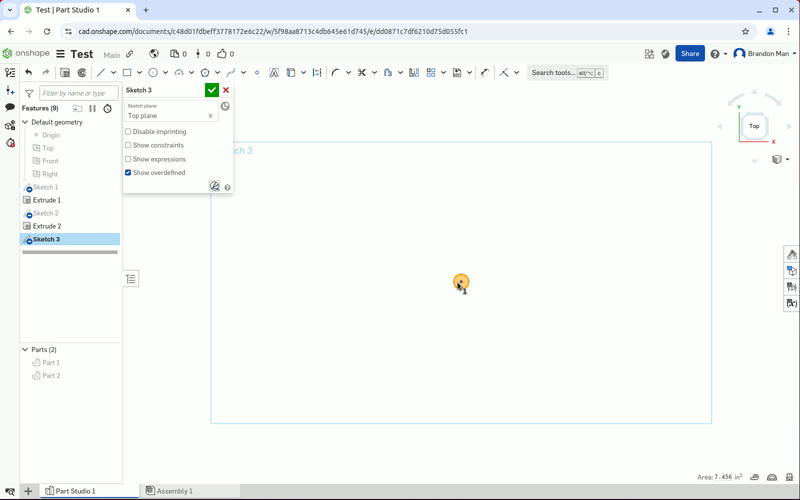
mouse_move(73, 352)
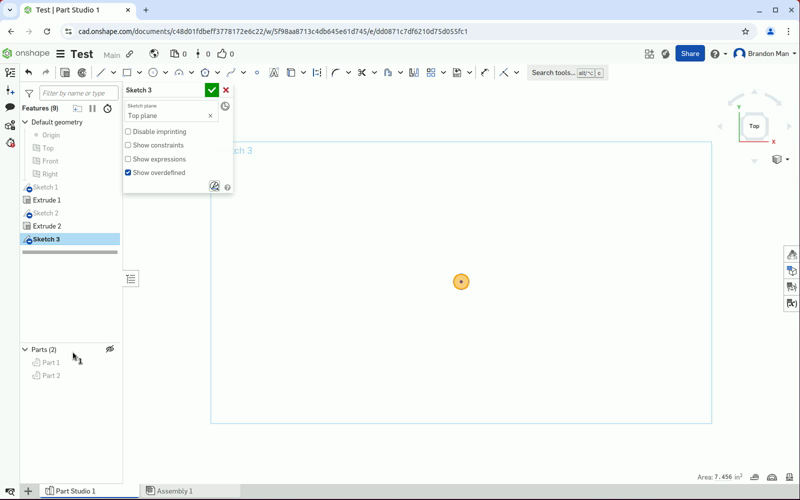
key(shift+y)
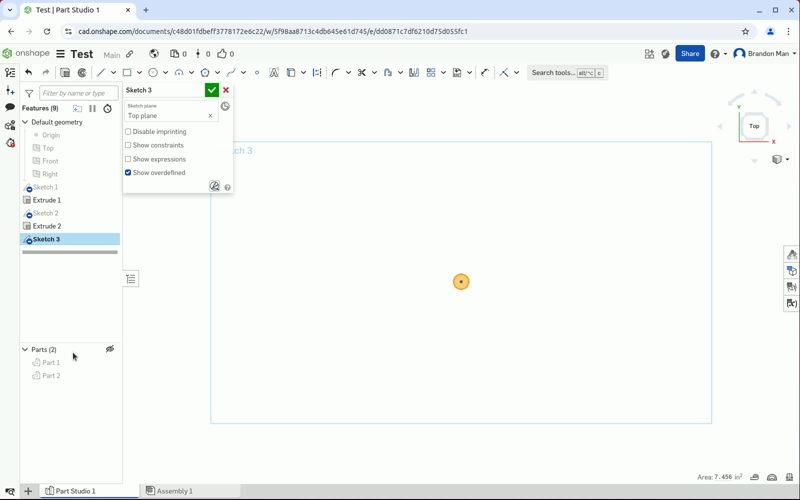
key(shift+e)
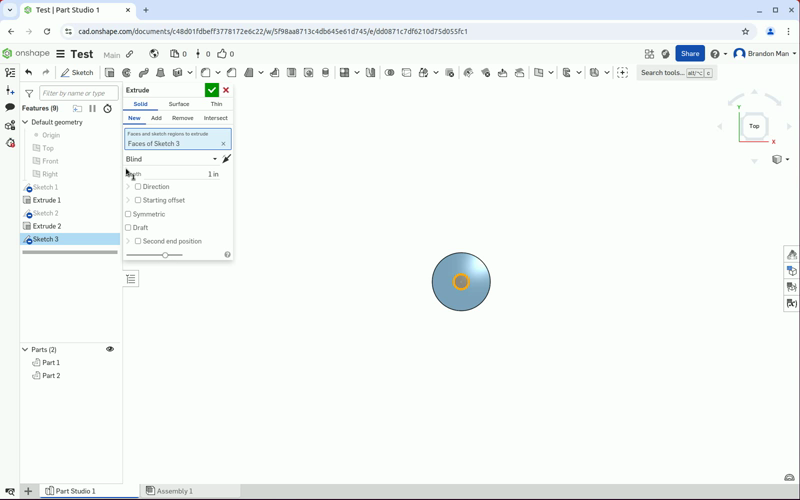
mouse_move(143, 106)
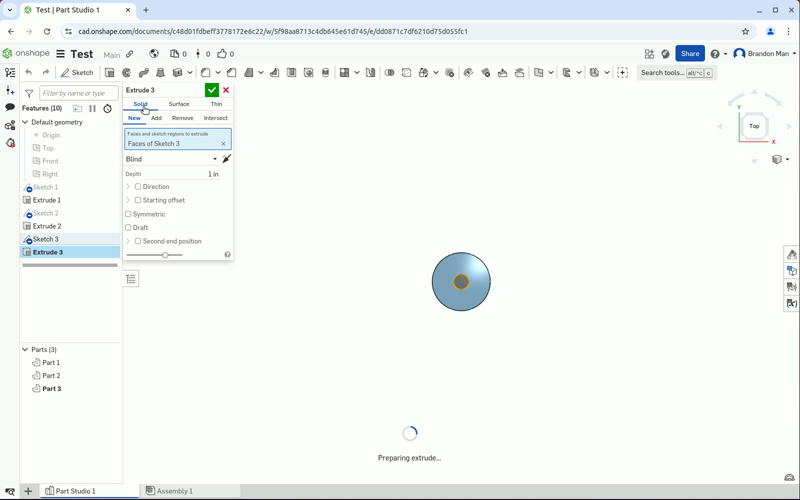
click(143, 106)
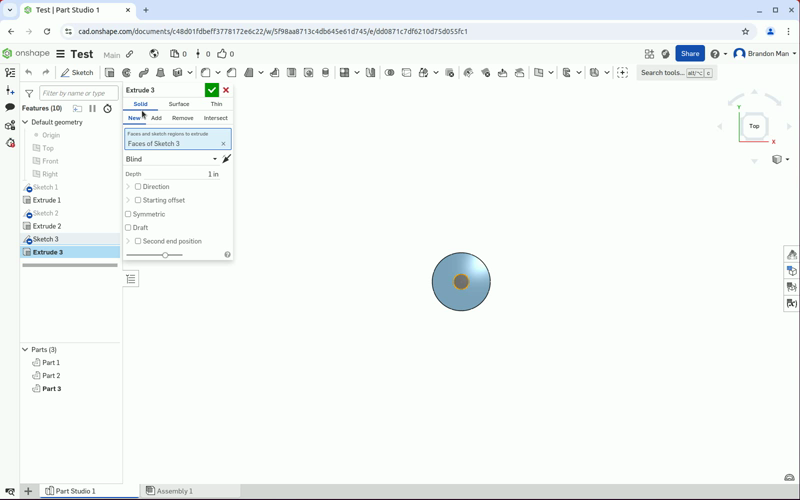
mouse_move(137, 120)
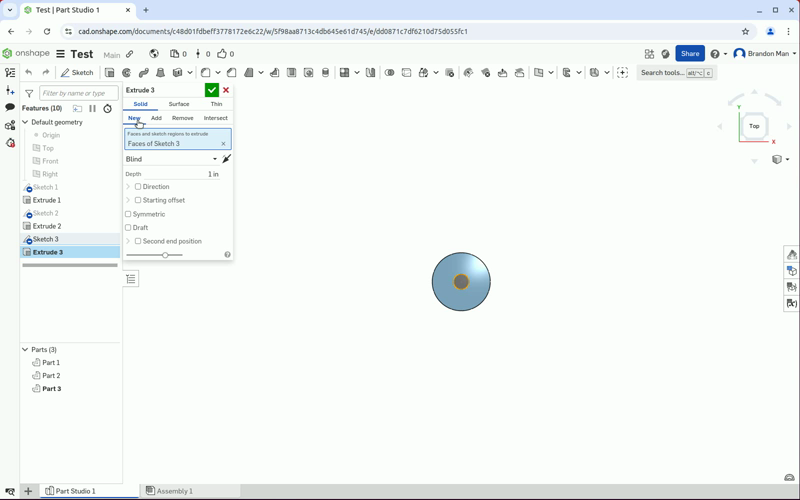
click(137, 120)
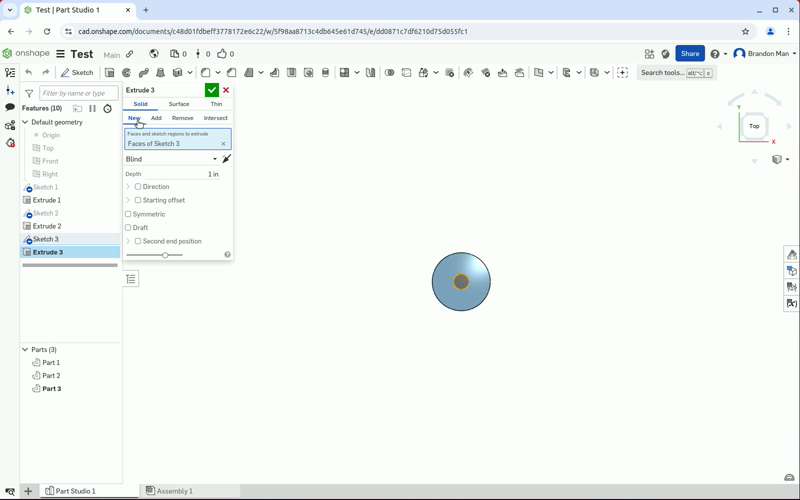
key(tab, 4)
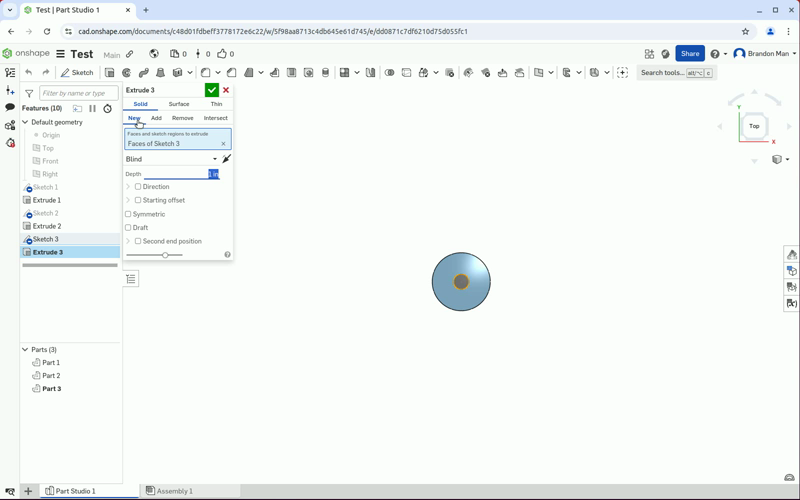
text(-11.554)
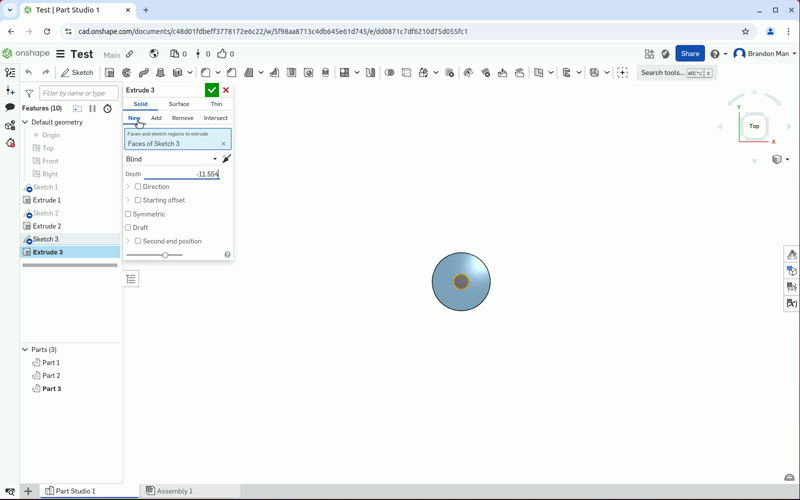
key(enter)
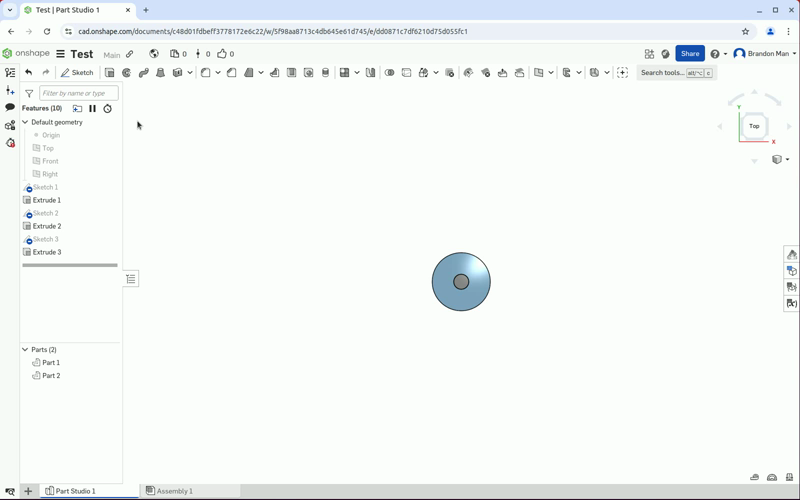
key(shift+h)
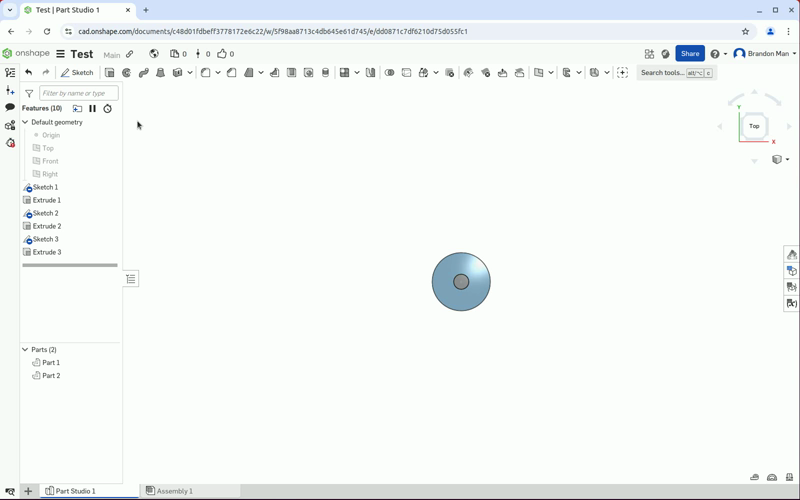
key(shift+h)
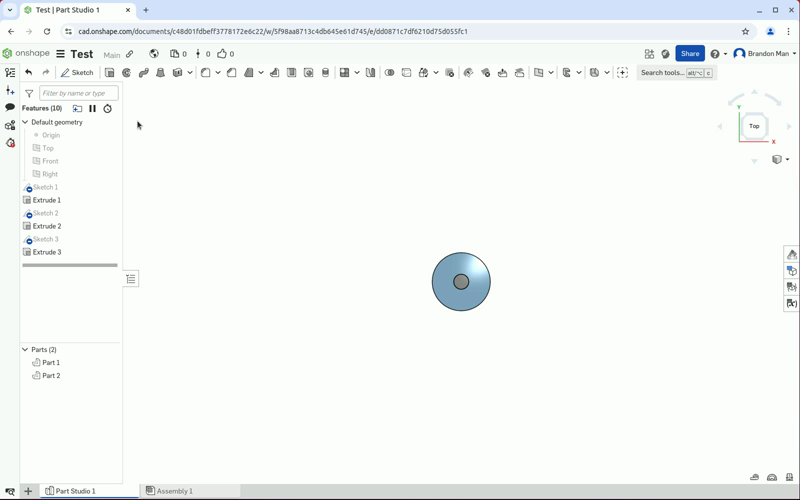
mouse_move(73, 189)
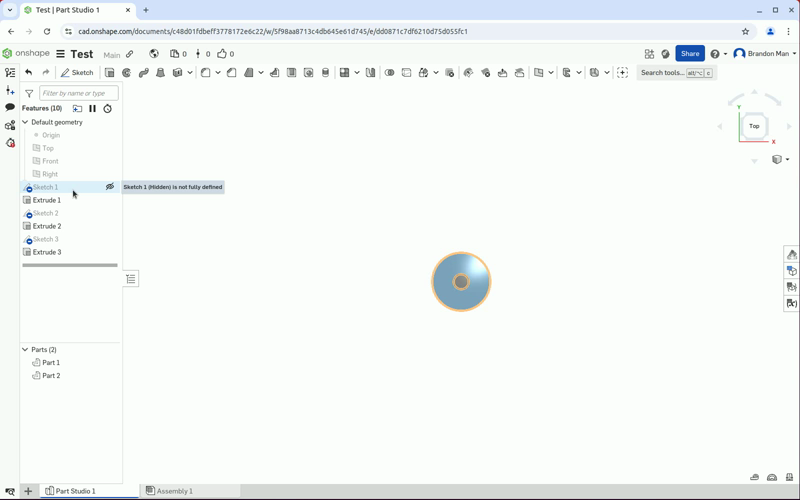
click(73, 189)
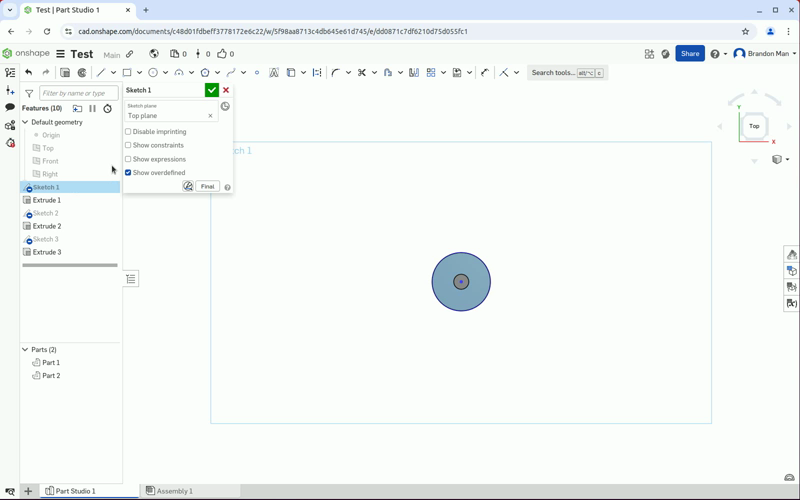
mouse_move(229, 92)
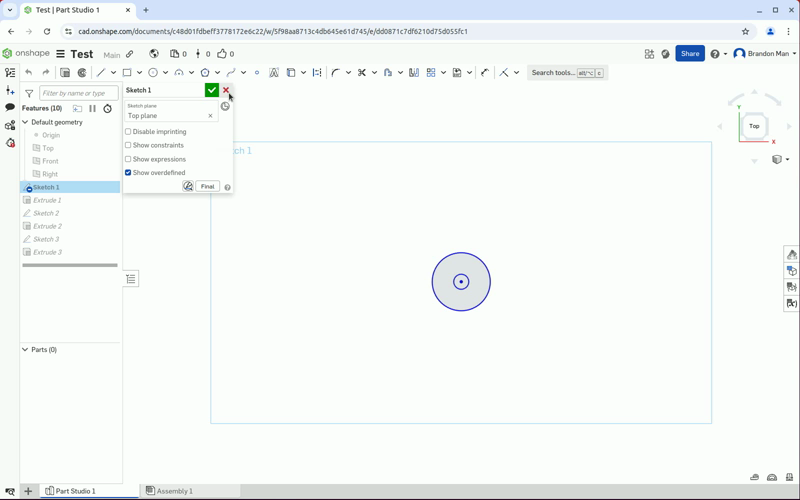
click(229, 92)
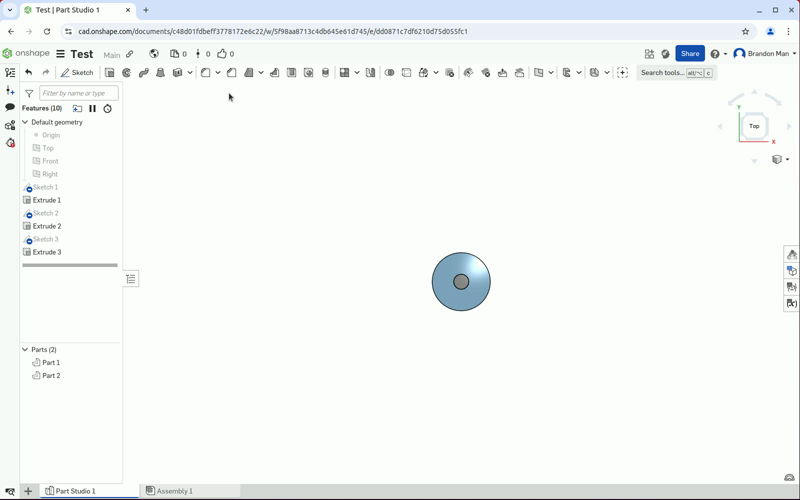
mouse_move(541, 75)
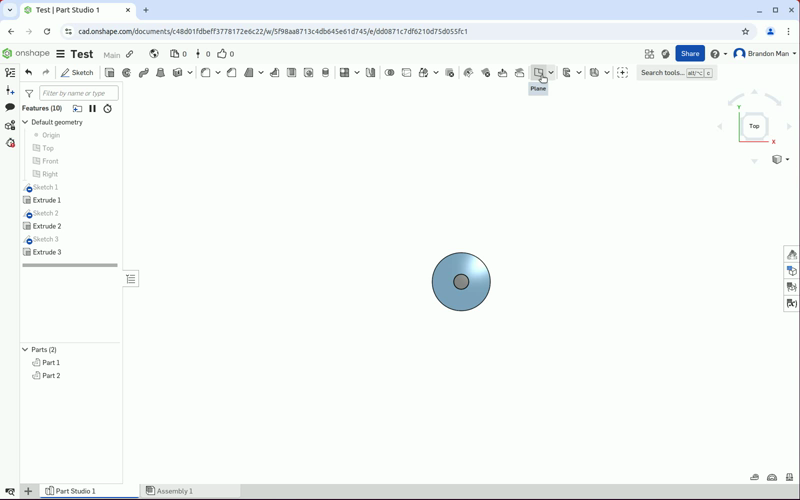
click(541, 75)
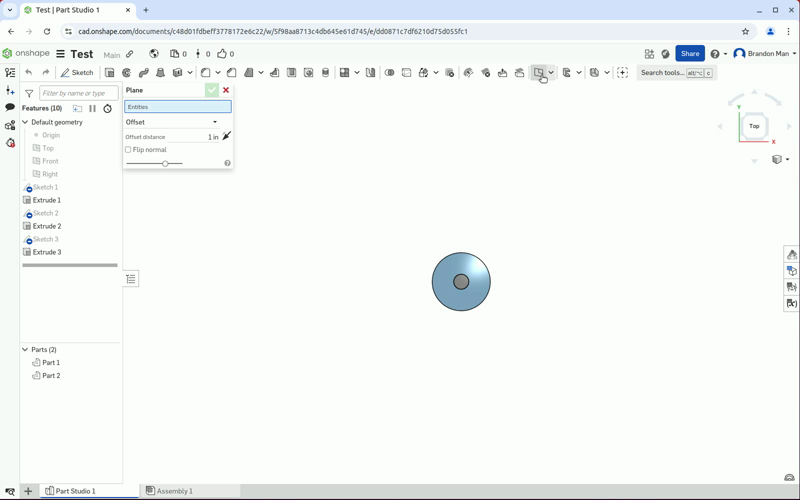
mouse_move(73, 150)
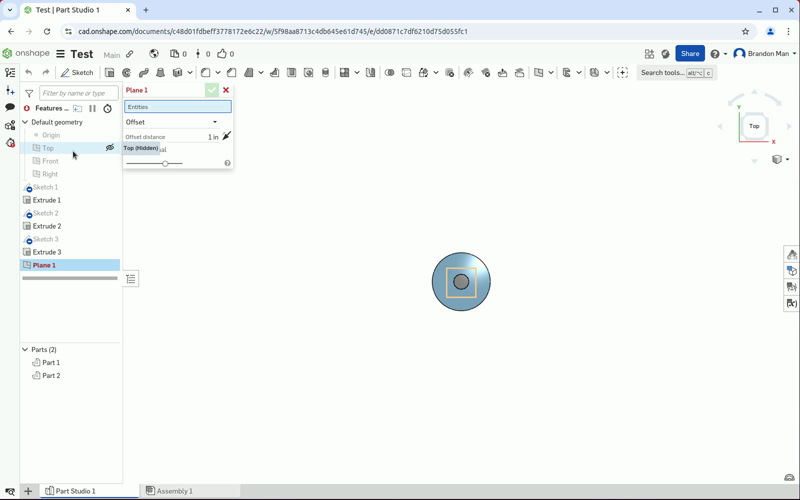
click(73, 150)
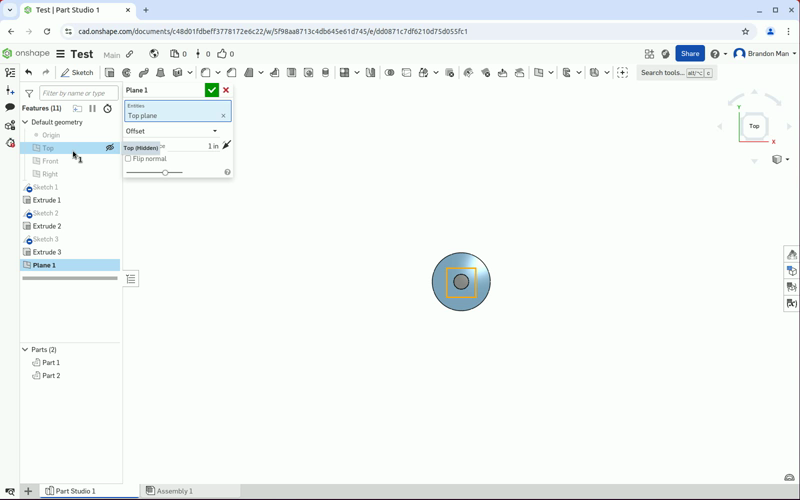
key(tab, 2)
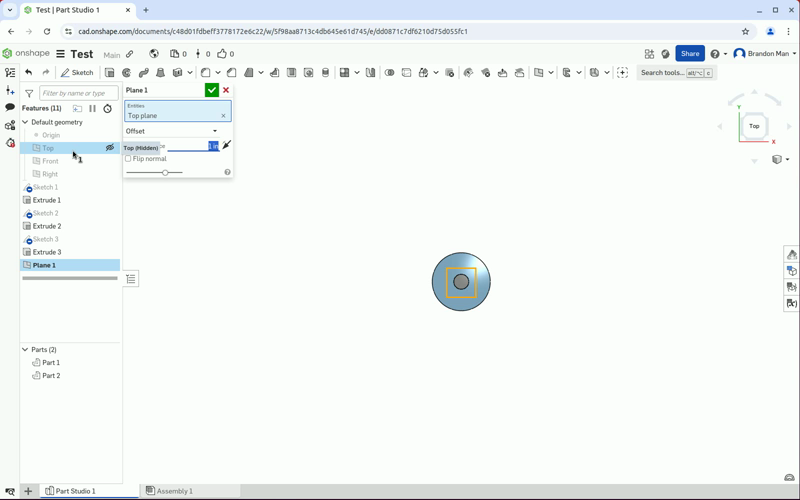
text(11.554)
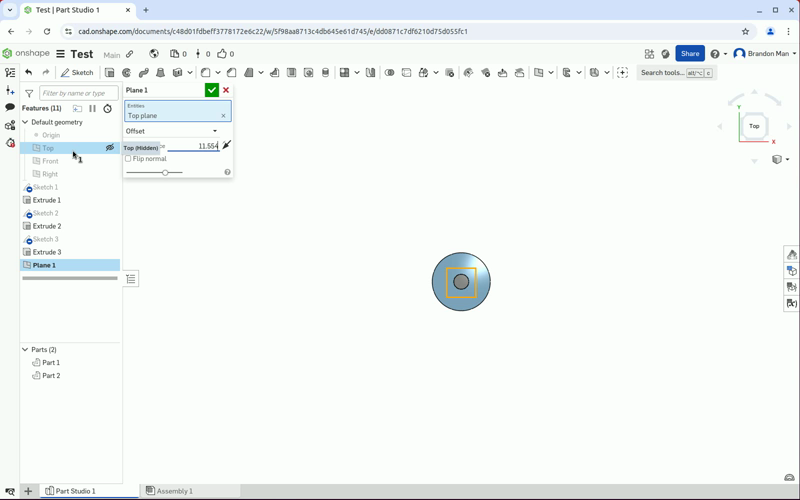
key(enter, 2)
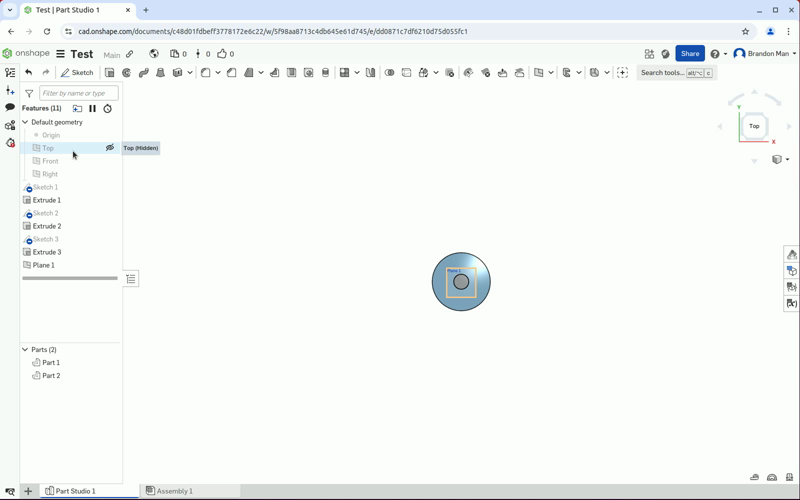
key(shift+s)
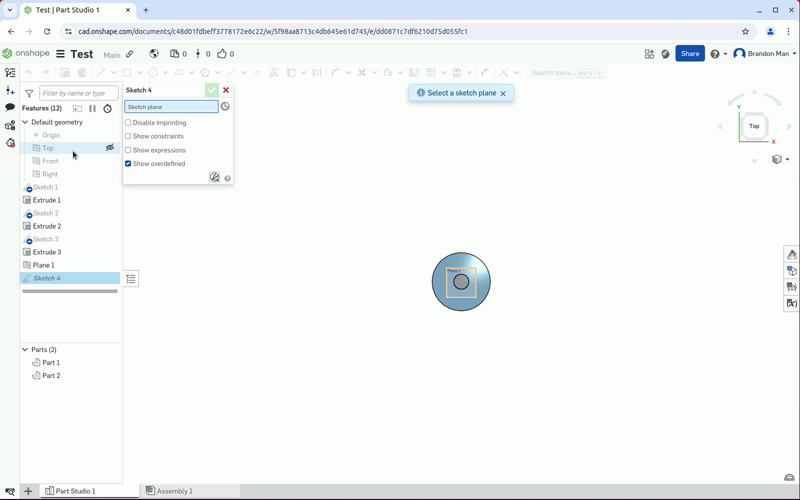
mouse_move(73, 267)
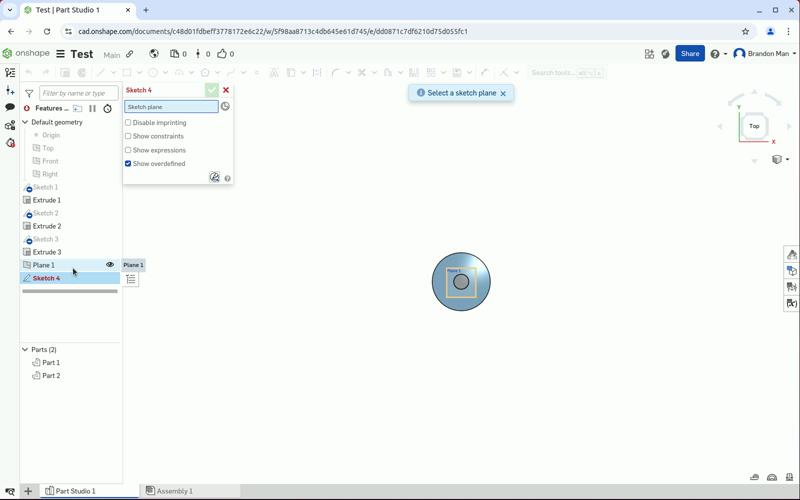
click(73, 267)
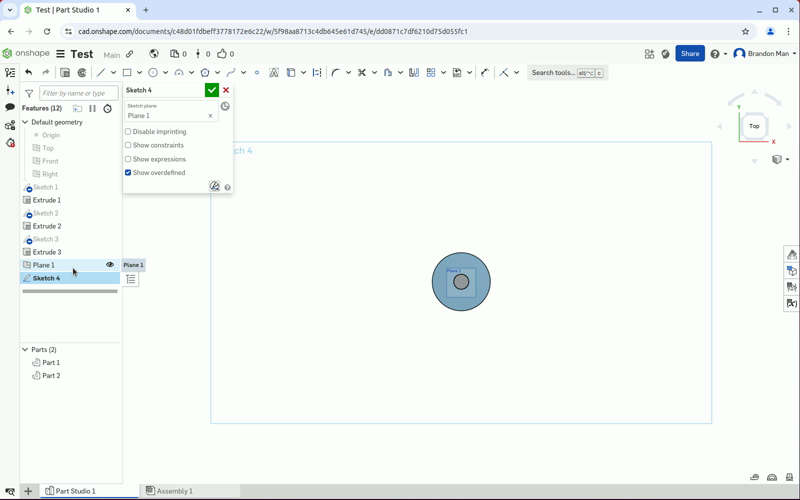
mouse_move(73, 352)
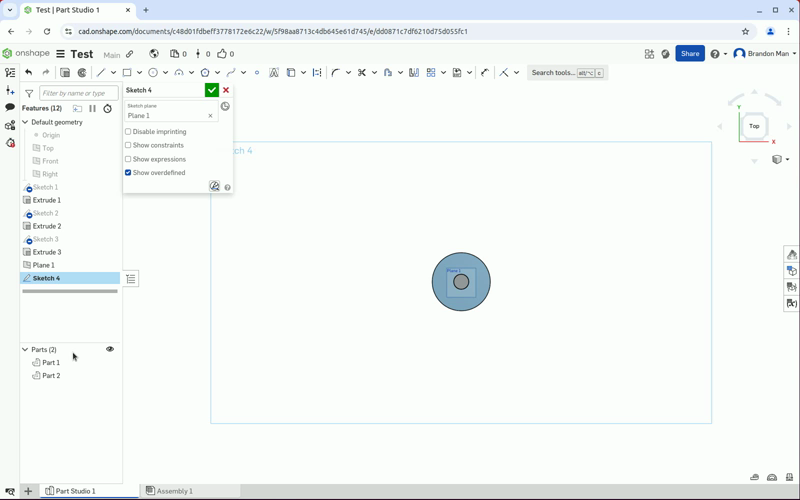
key(y)
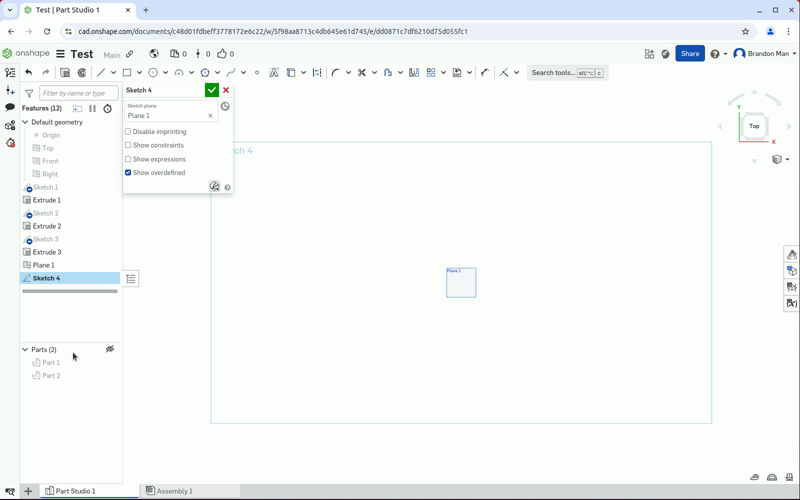
key(l)
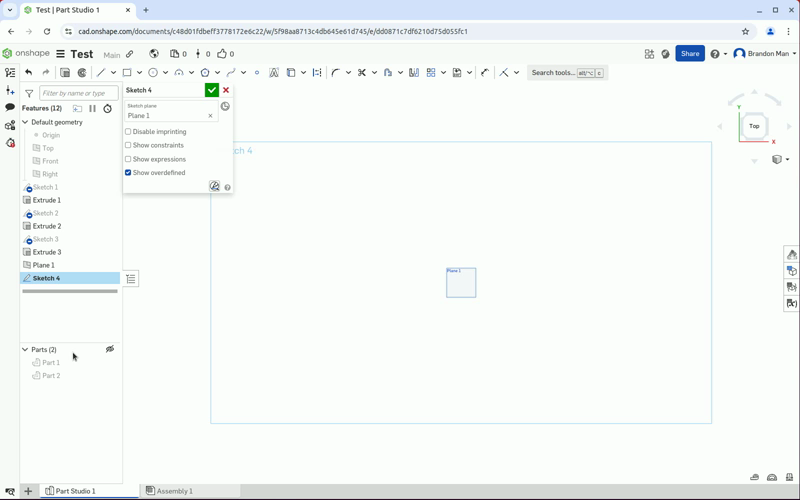
key_down(shift)
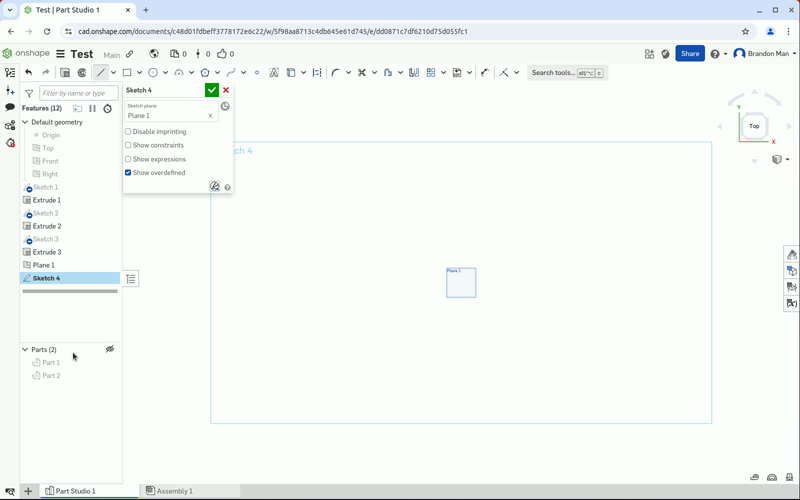
mouse_move(487, 288)
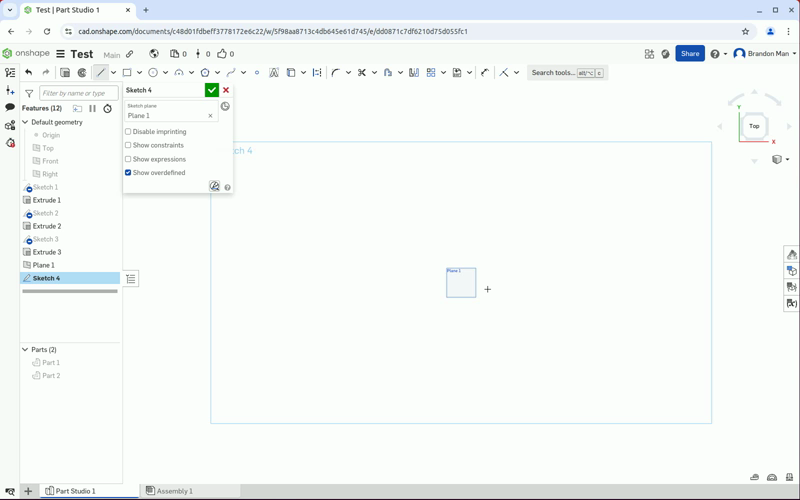
click(487, 288)
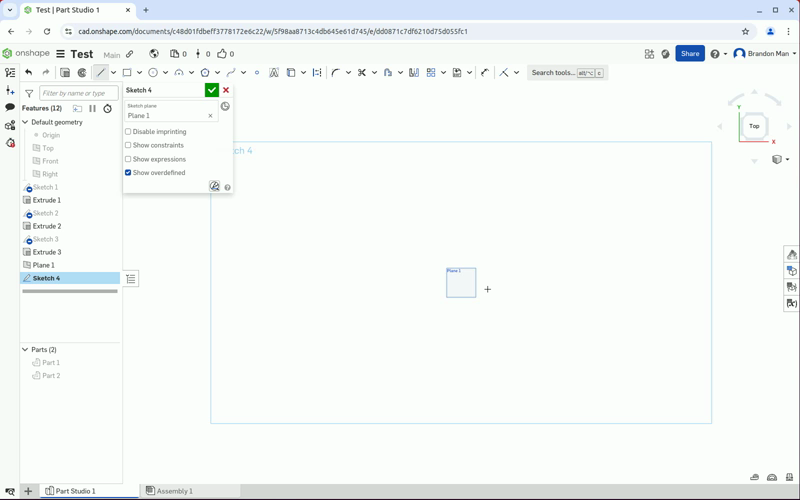
key_up(shift)
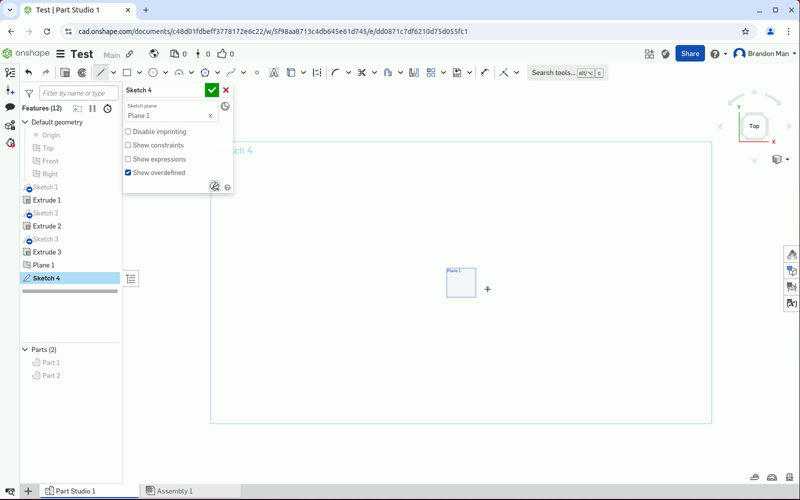
key_down(shift)
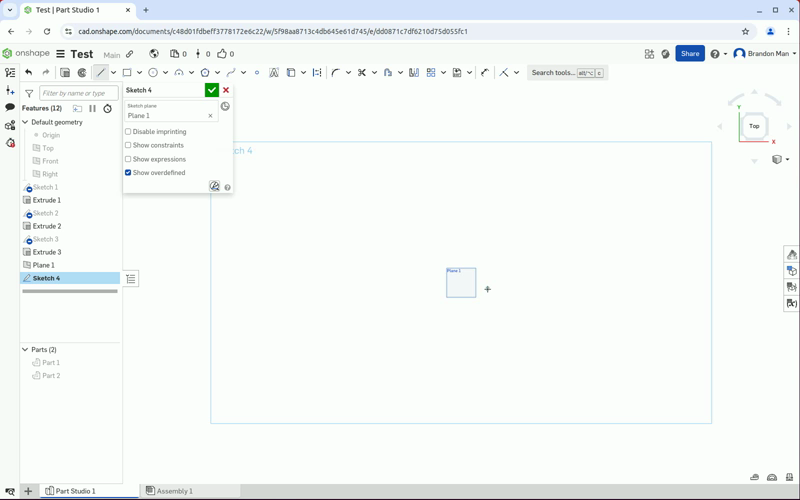
mouse_move(517, 288)
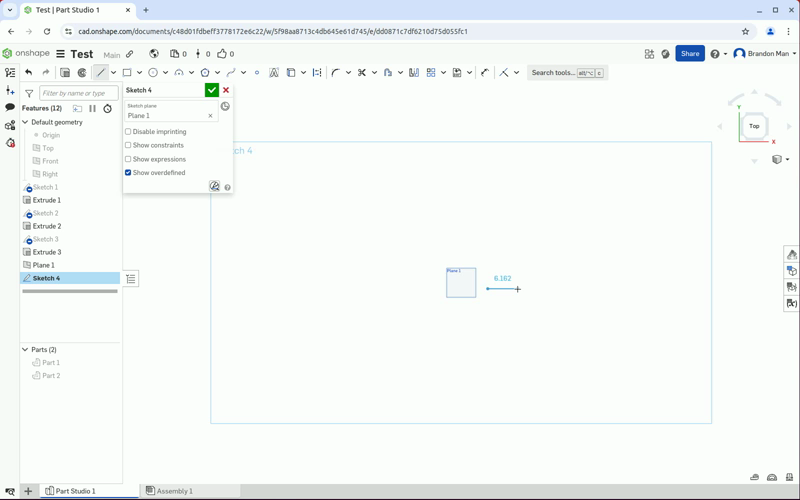
mouse_move(530, 288)
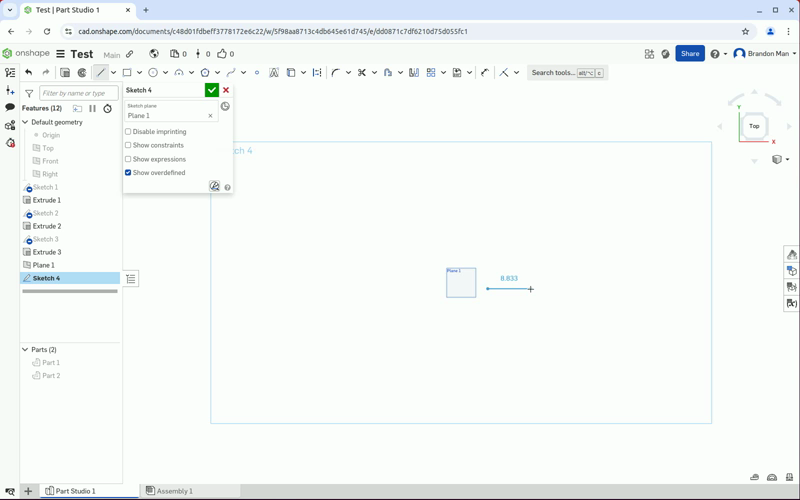
click(530, 288)
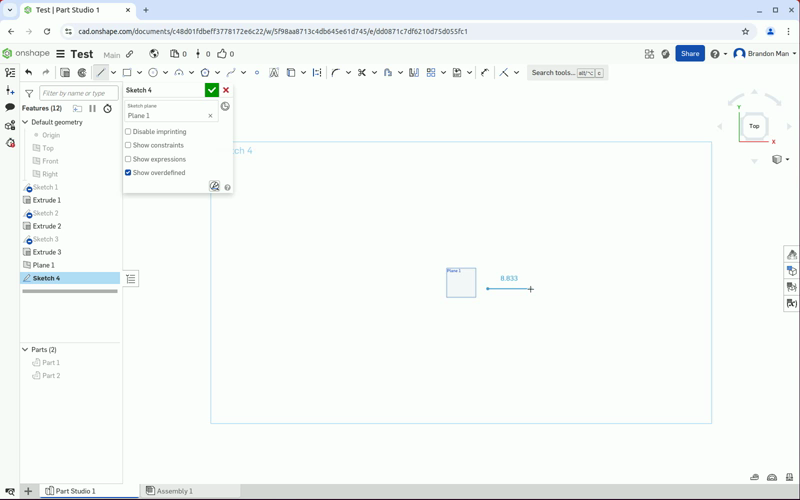
key_up(shift)
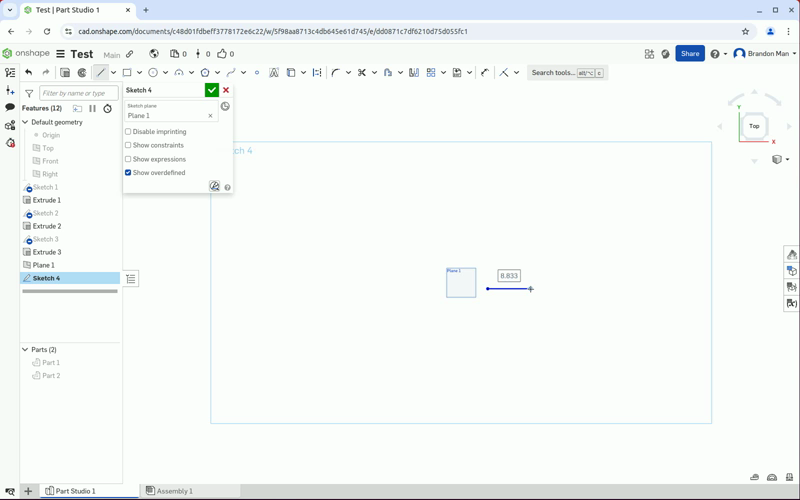
key_down(shift)
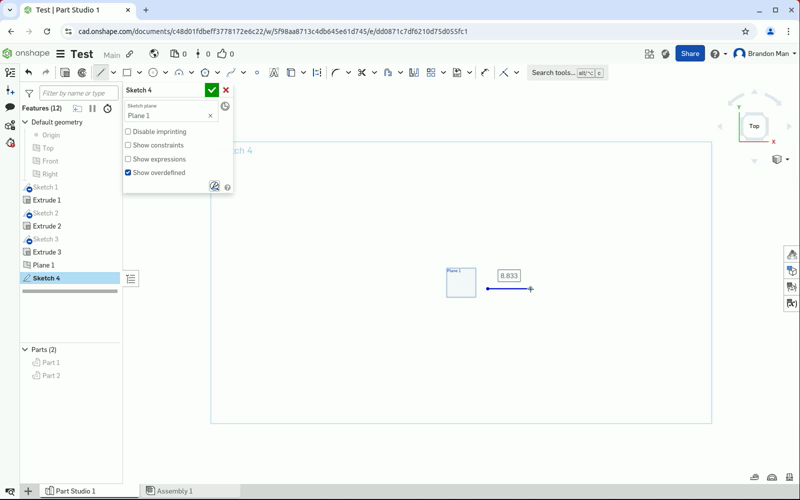
mouse_move(560, 288)
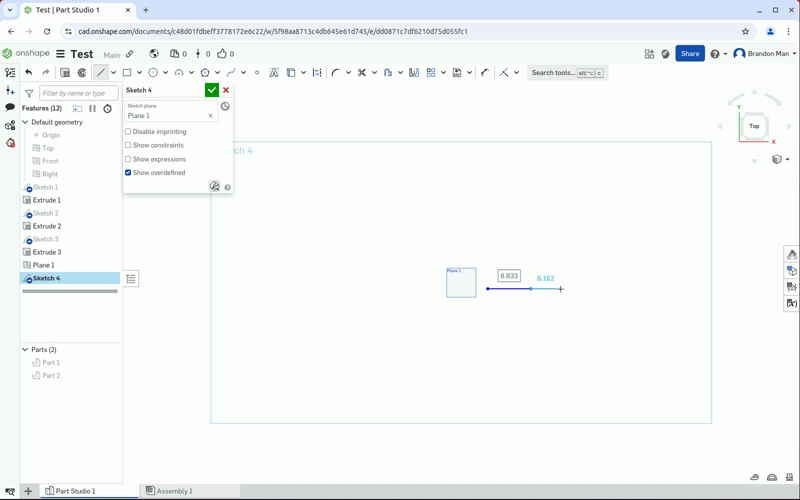
mouse_move(530, 279)
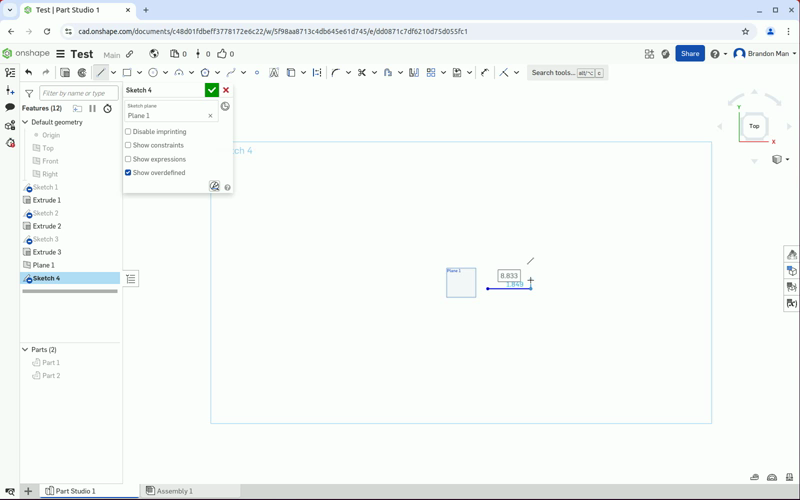
click(530, 279)
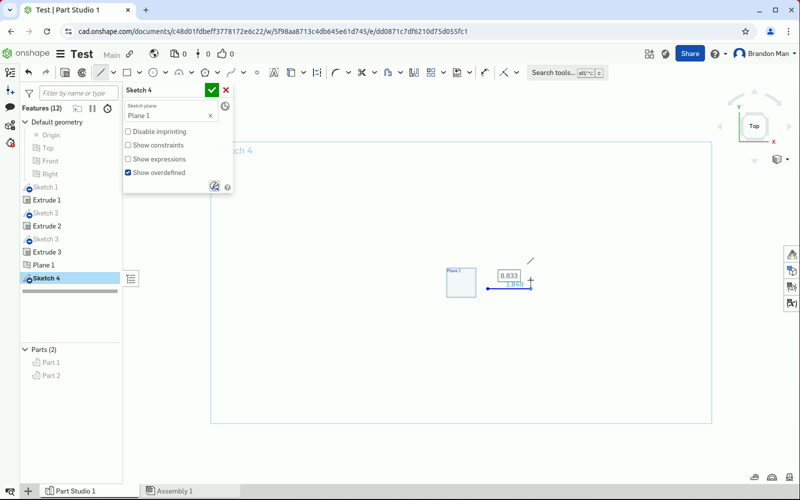
key_up(shift)
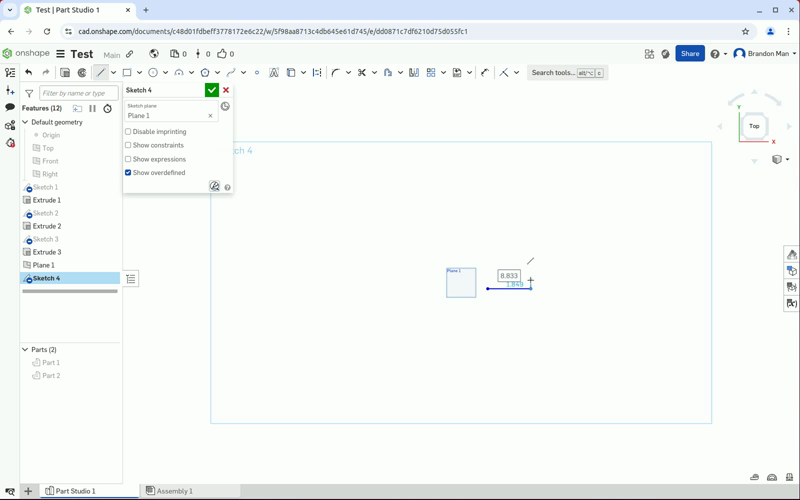
key_down(shift)
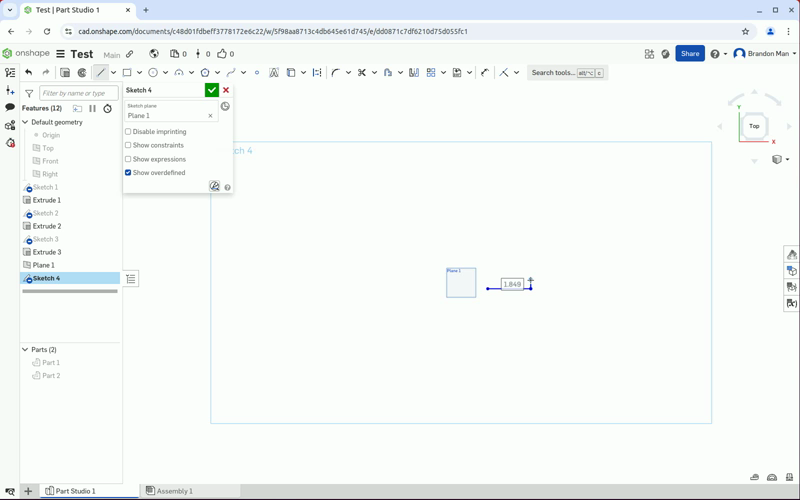
mouse_move(560, 279)
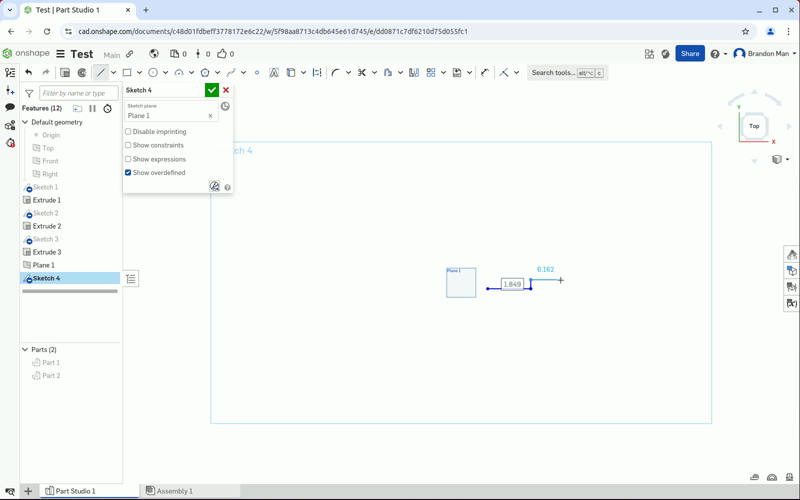
mouse_move(488, 279)
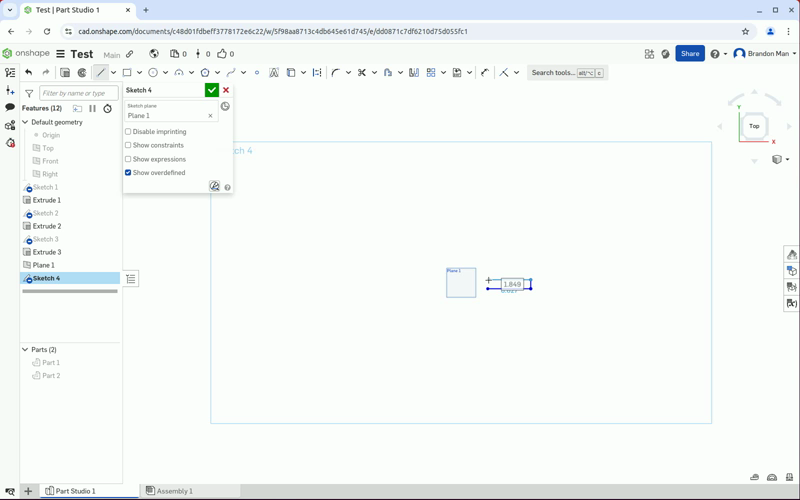
click(488, 279)
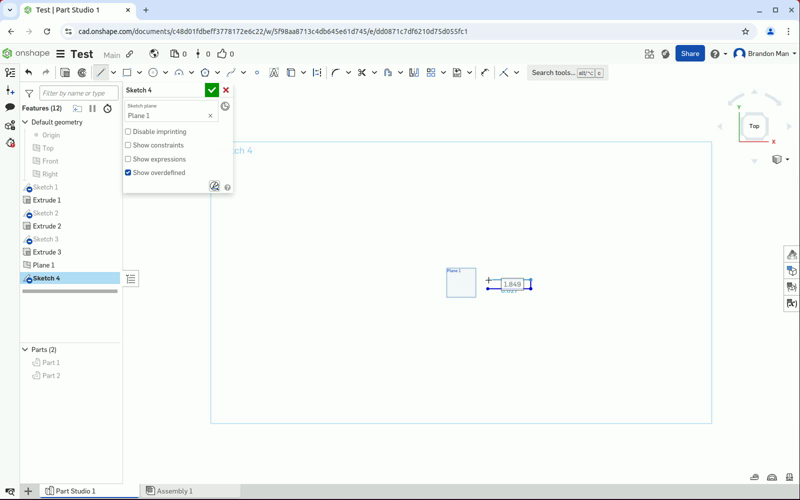
key_up(shift)
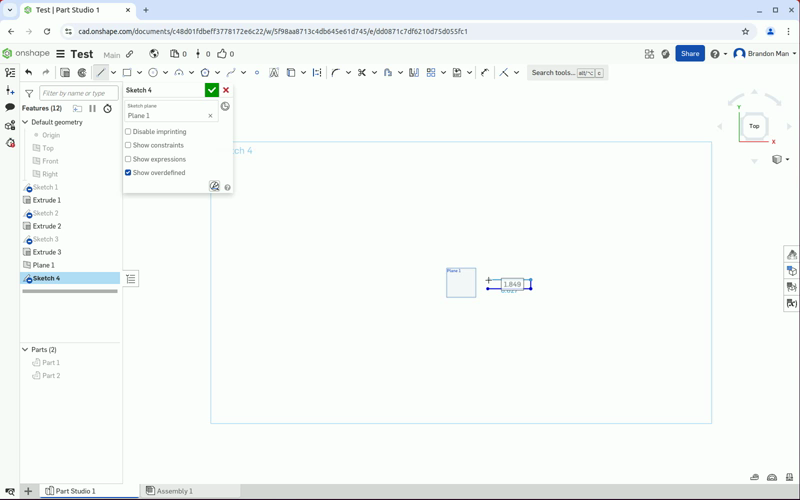
key(esc)
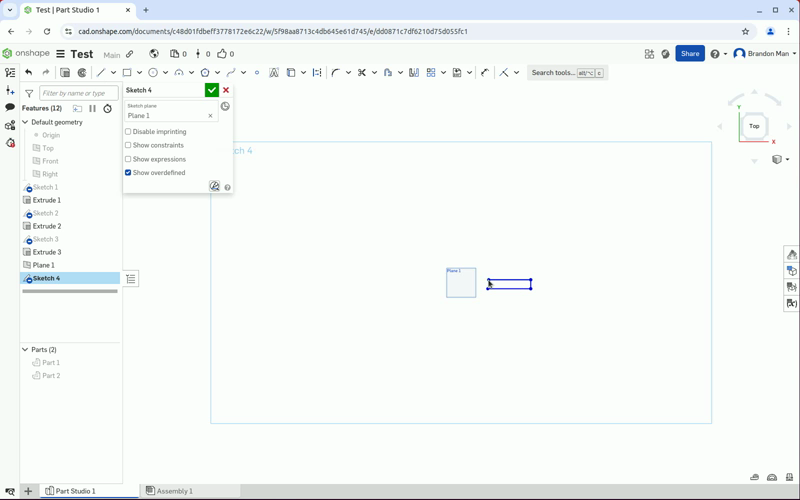
key(a)
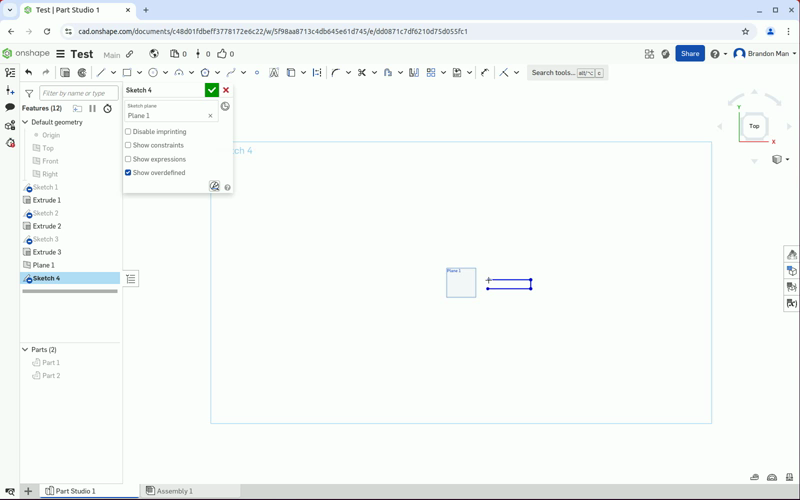
mouse_move(488, 279)
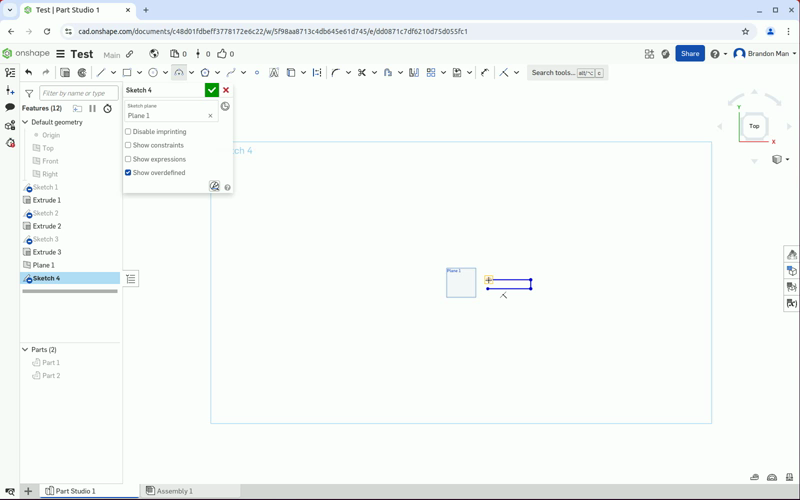
click(488, 279)
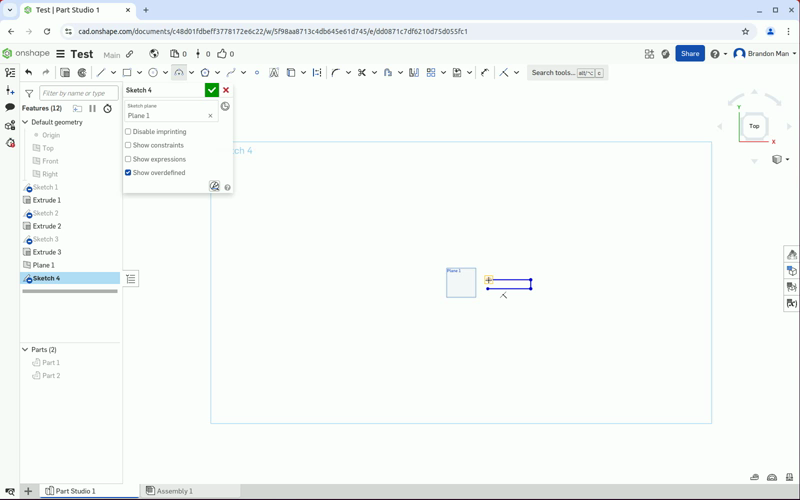
mouse_move(487, 288)
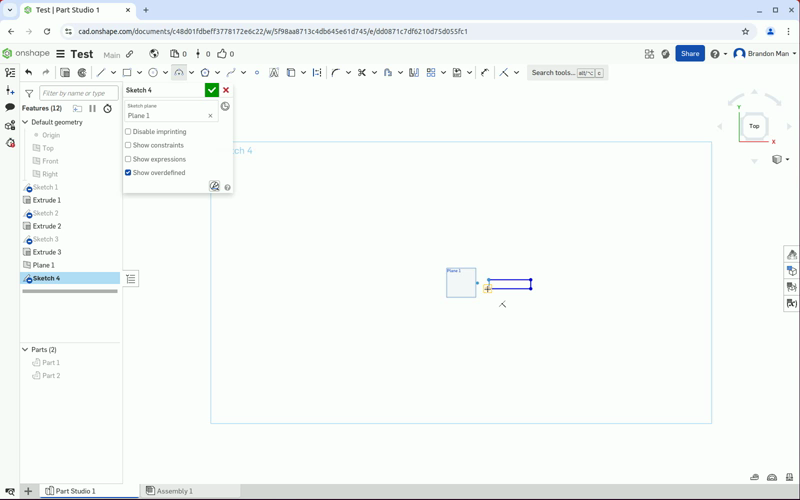
click(487, 288)
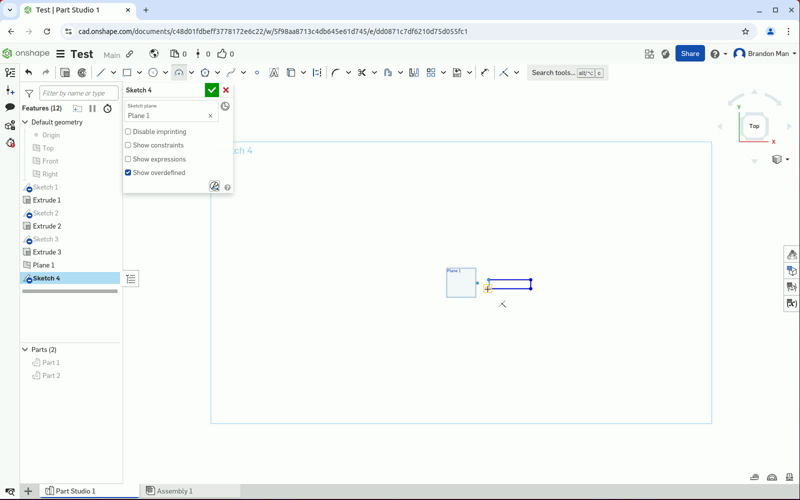
key_down(shift)
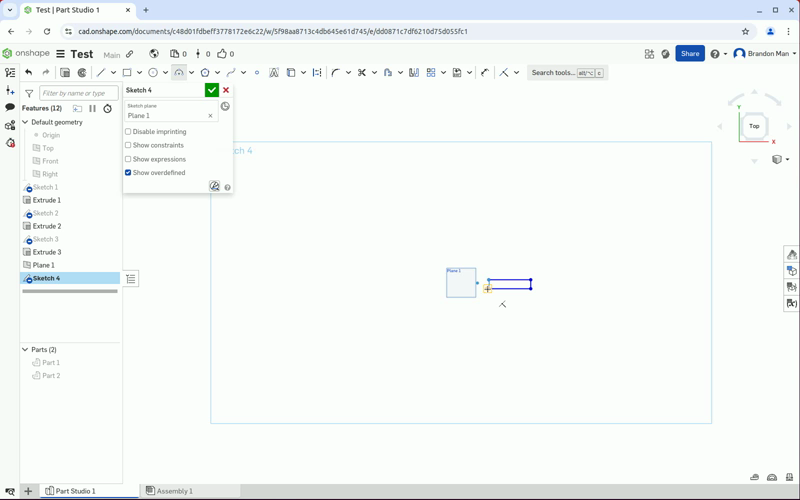
mouse_move(489, 284)
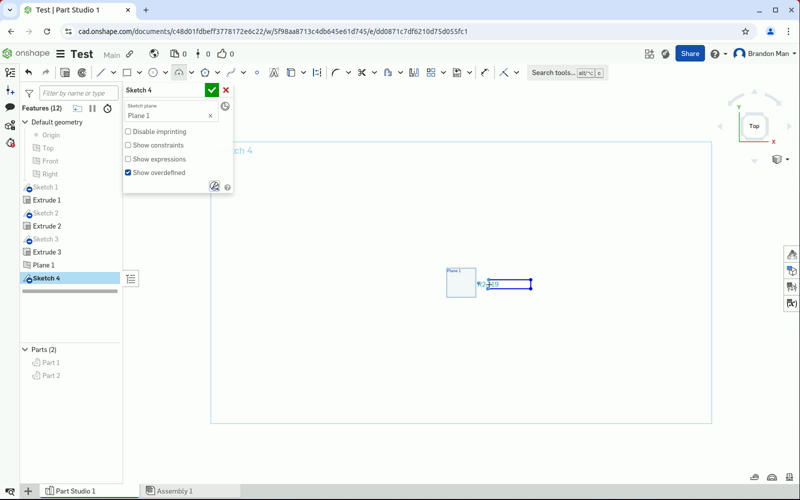
click(489, 284)
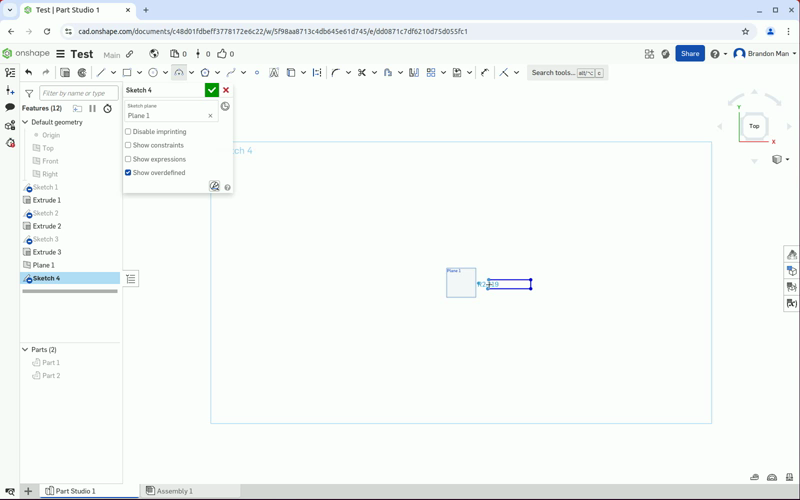
key_up(shift)
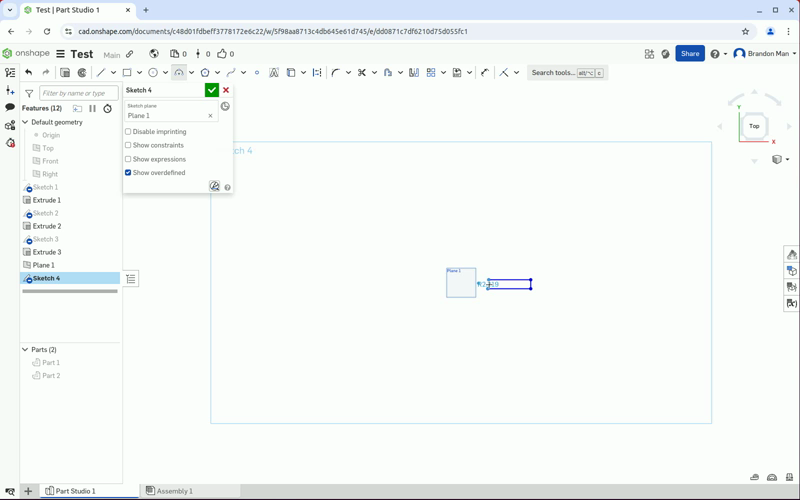
key(esc)
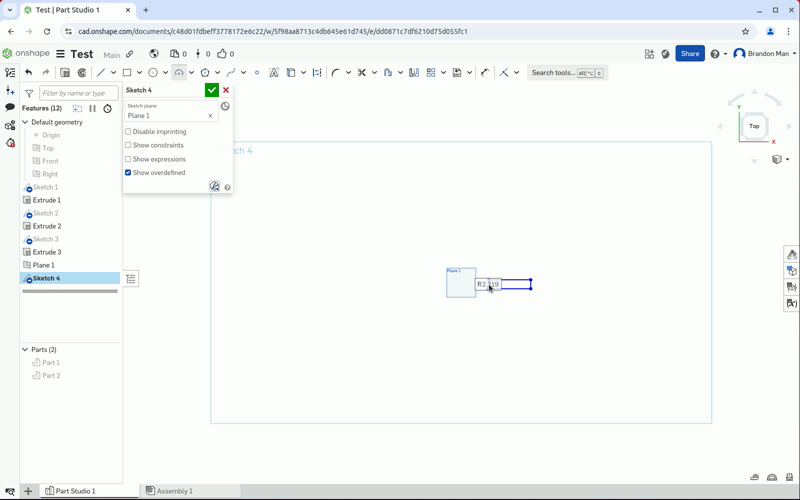
mouse_move(517, 285)
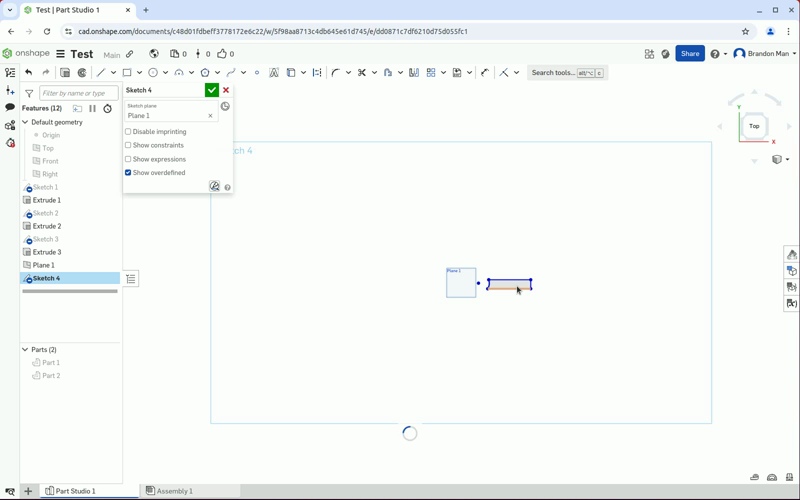
scroll(6)
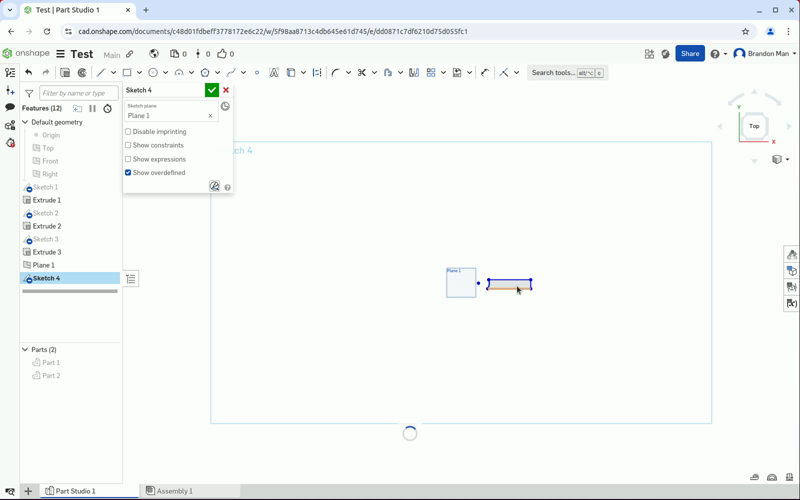
scroll(6)
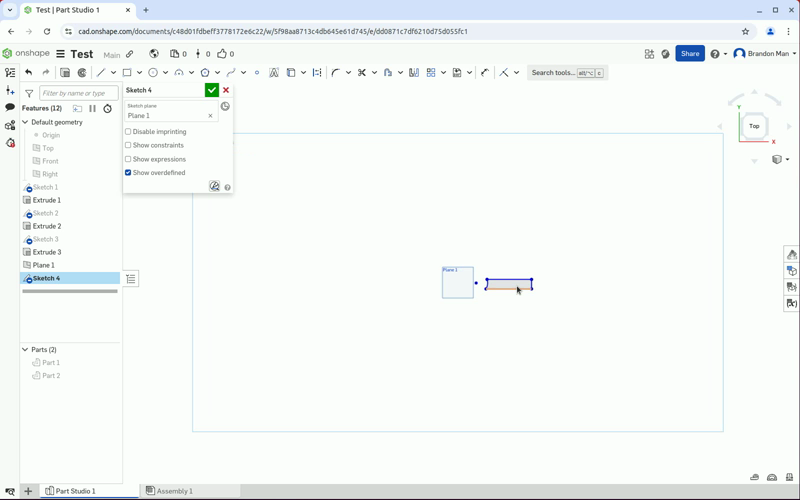
scroll(6)
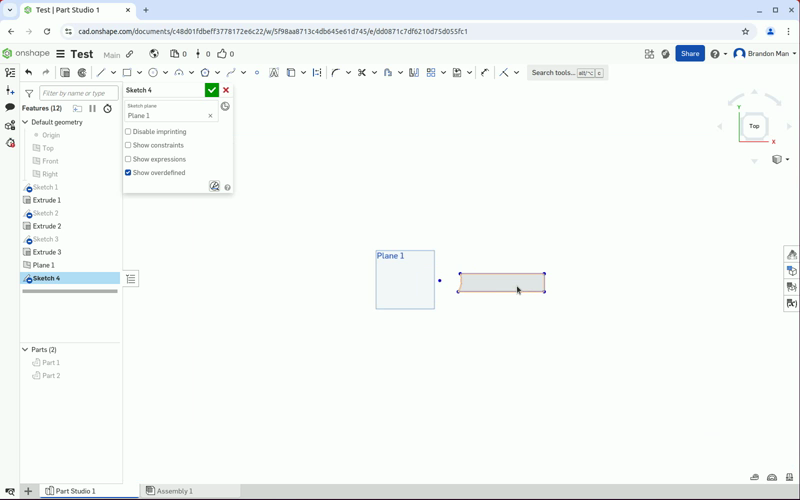
scroll(6)
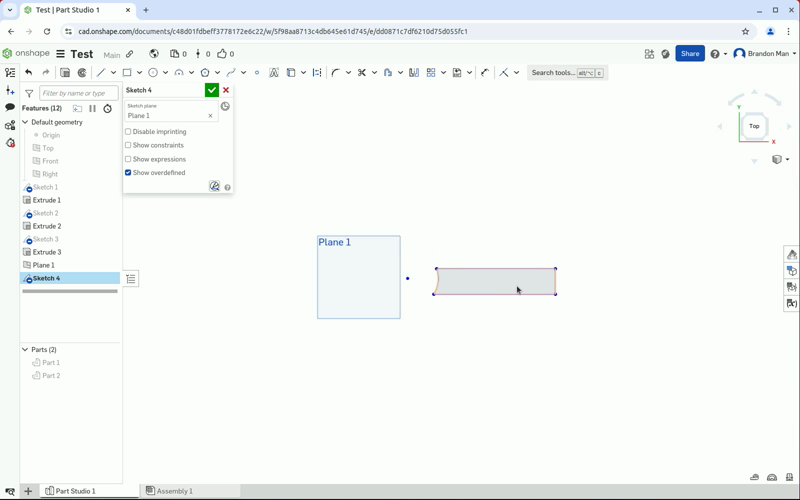
scroll(6)
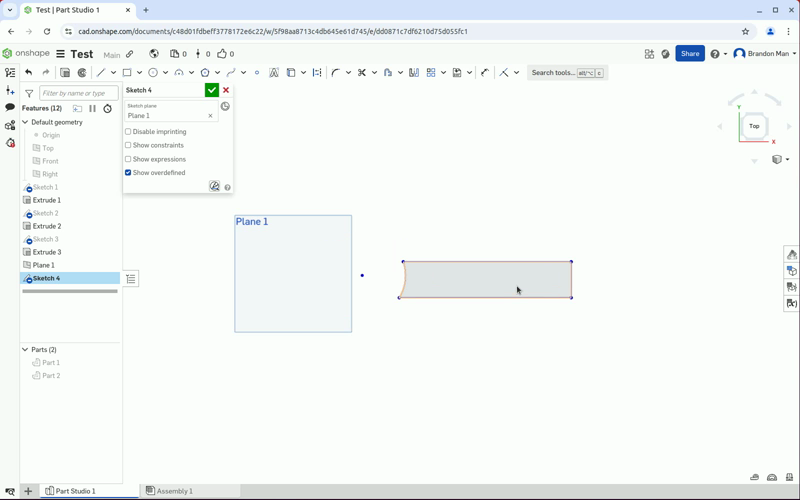
scroll(6)
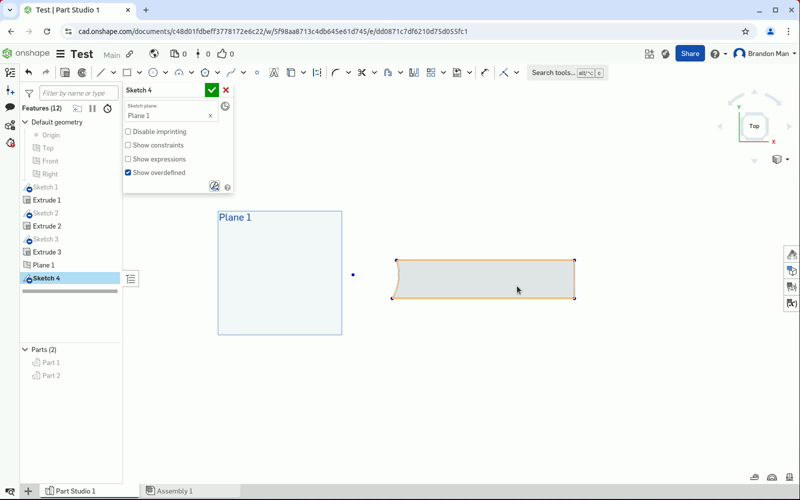
scroll(6)
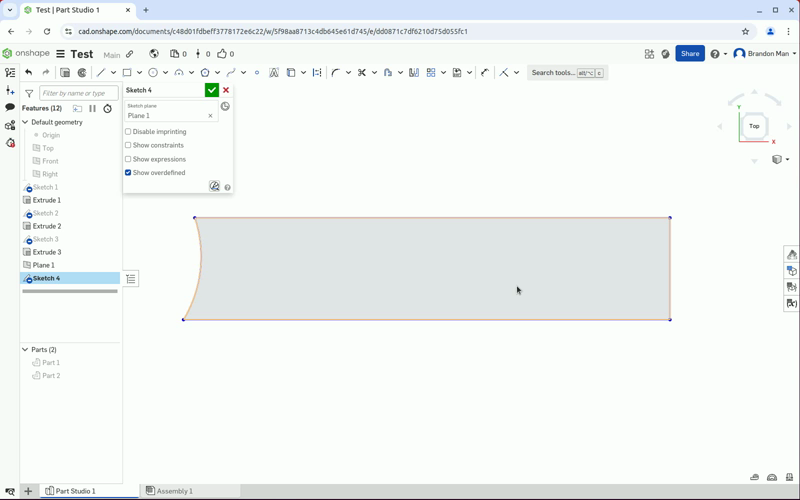
click(517, 285)
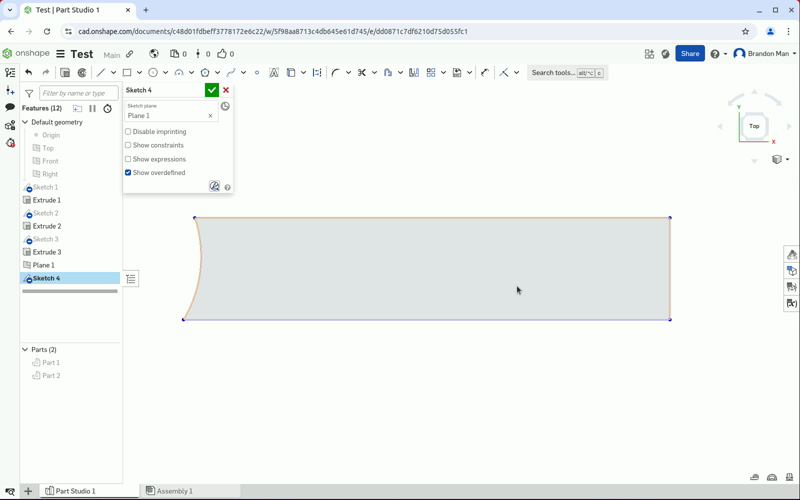
scroll(-6)
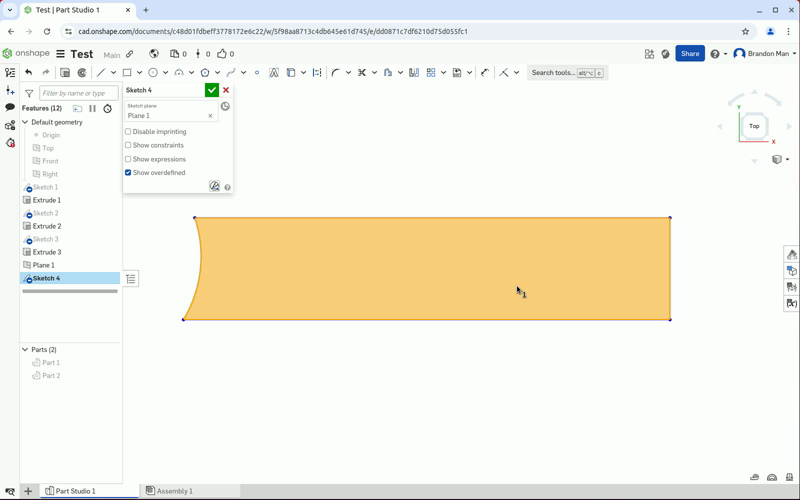
scroll(-6)
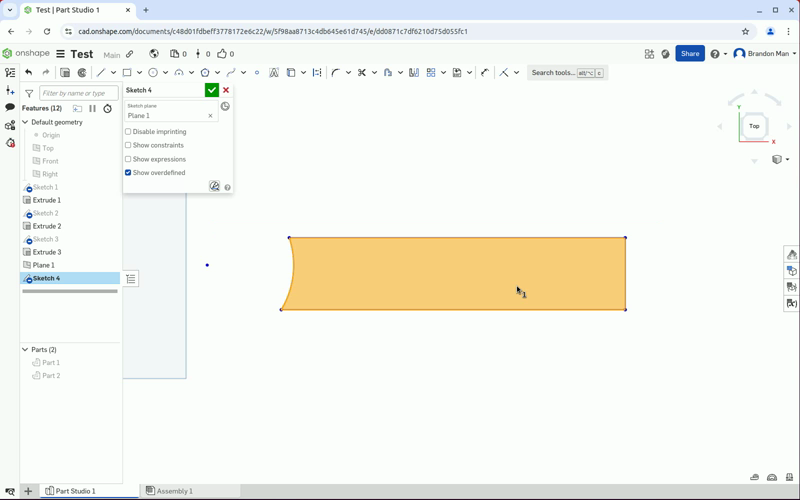
scroll(-6)
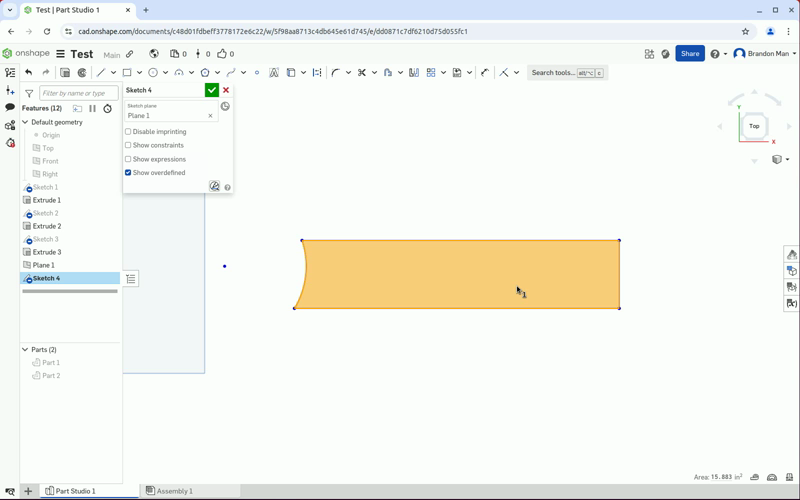
scroll(-6)
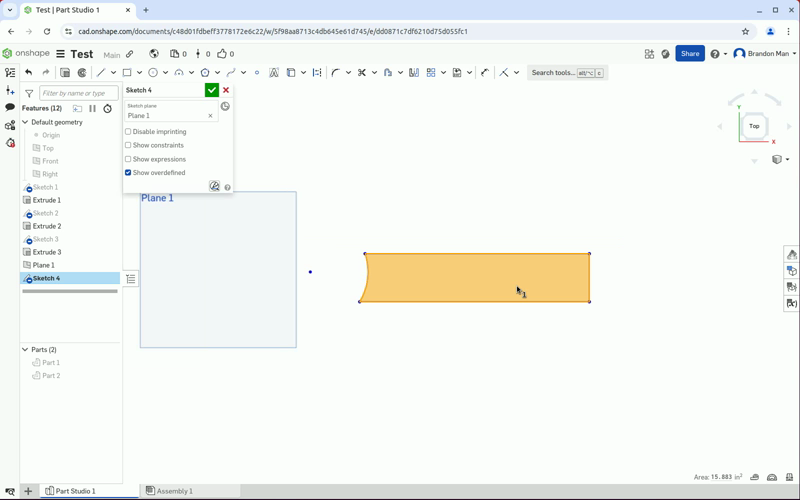
scroll(-6)
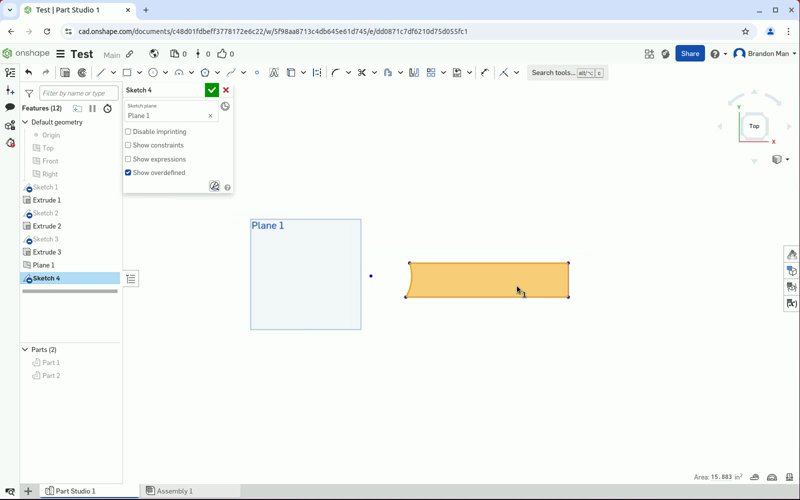
scroll(-6)
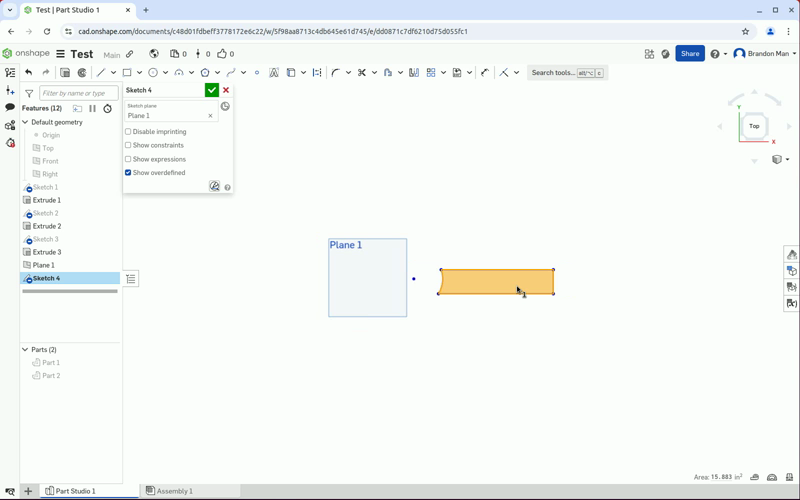
scroll(-6)
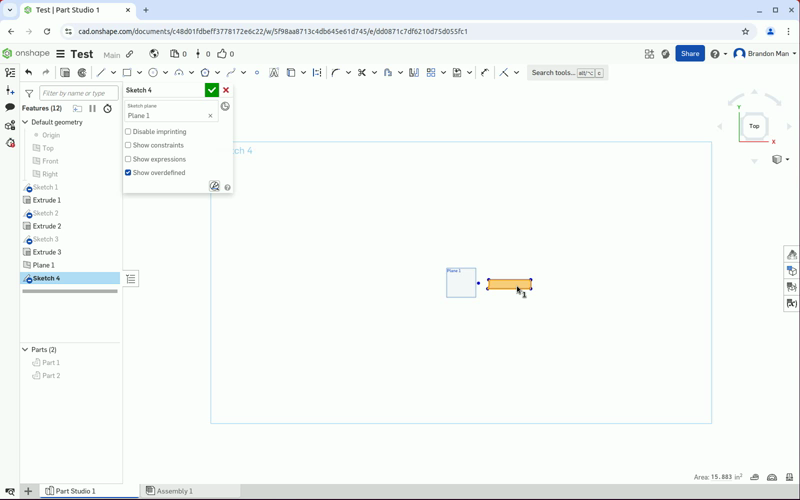
mouse_move(73, 352)
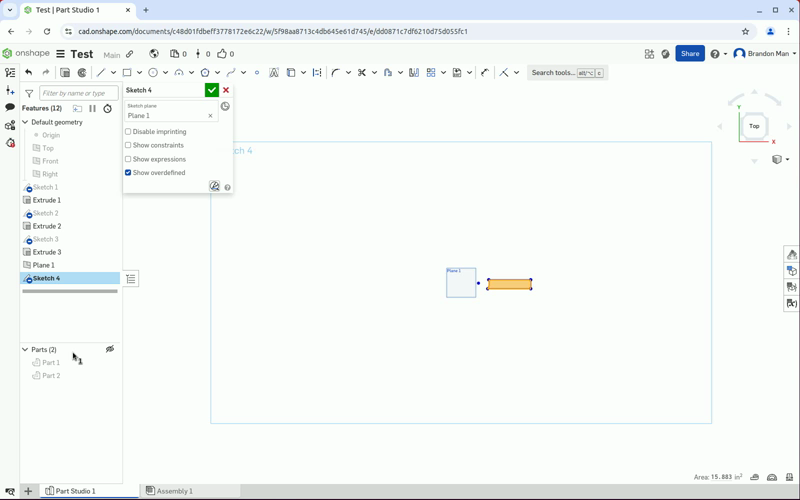
key(shift+y)
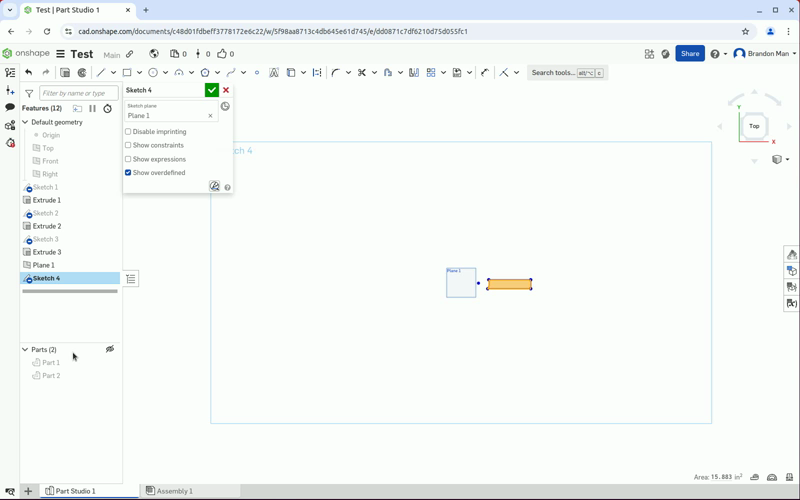
key(shift+e)
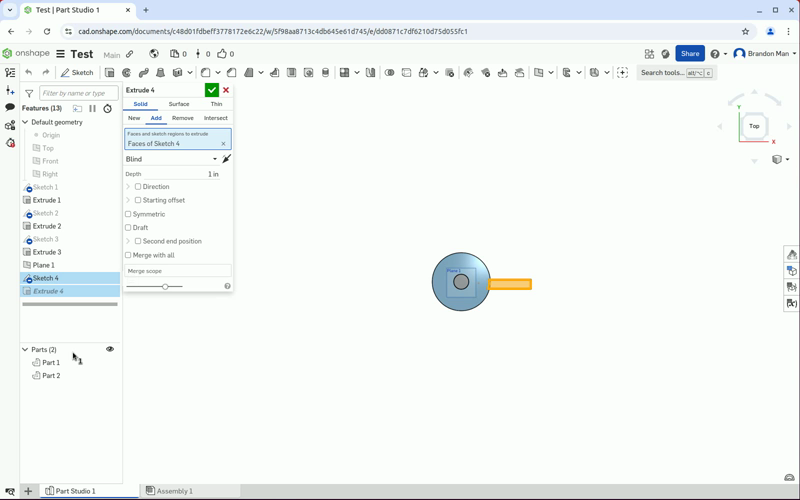
mouse_move(143, 106)
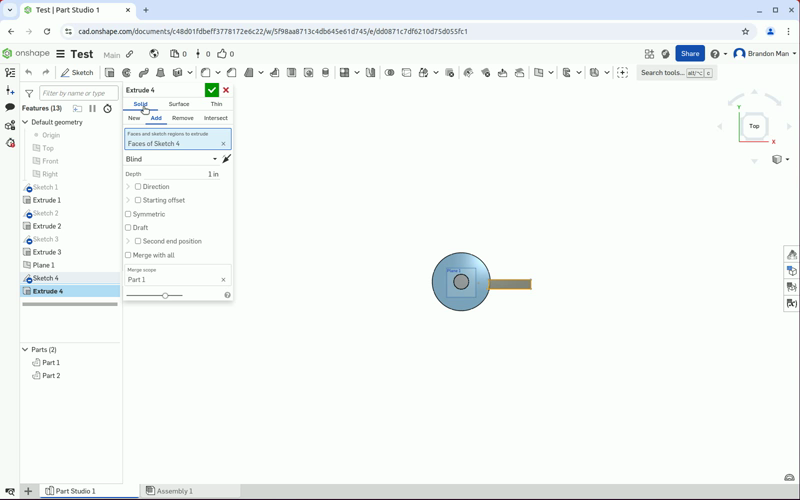
click(143, 106)
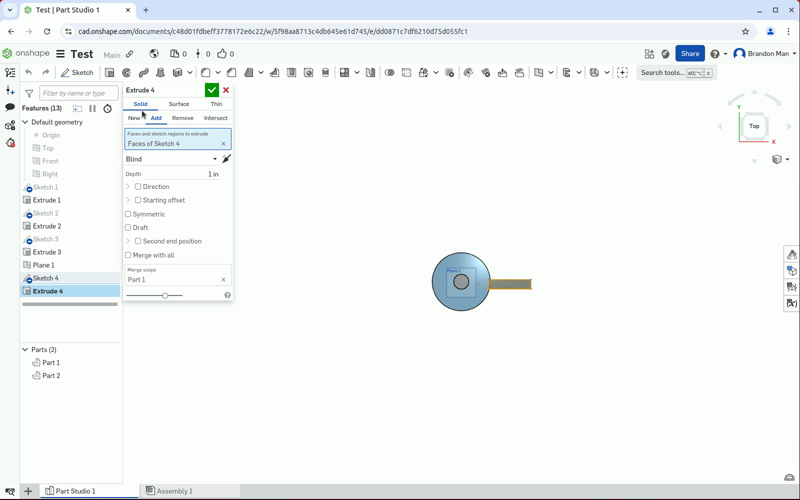
mouse_move(137, 120)
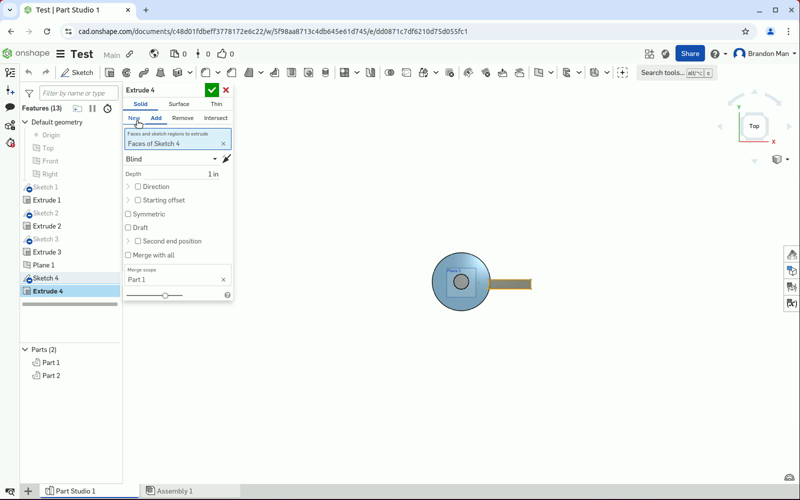
click(137, 120)
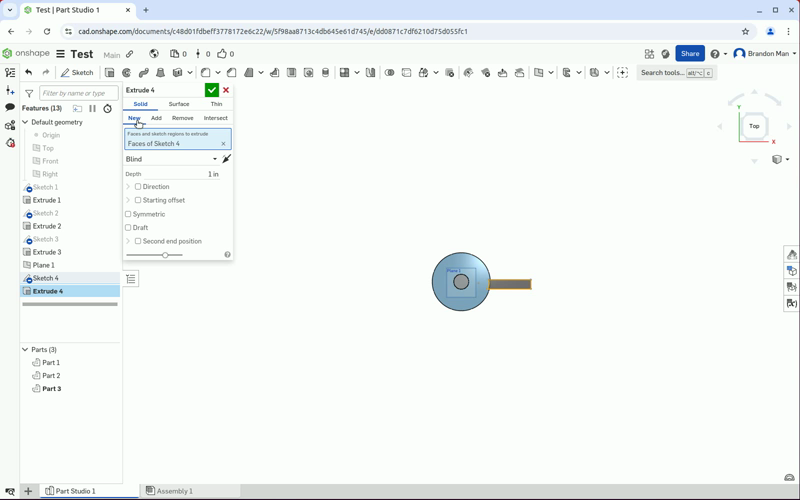
key(tab, 4)
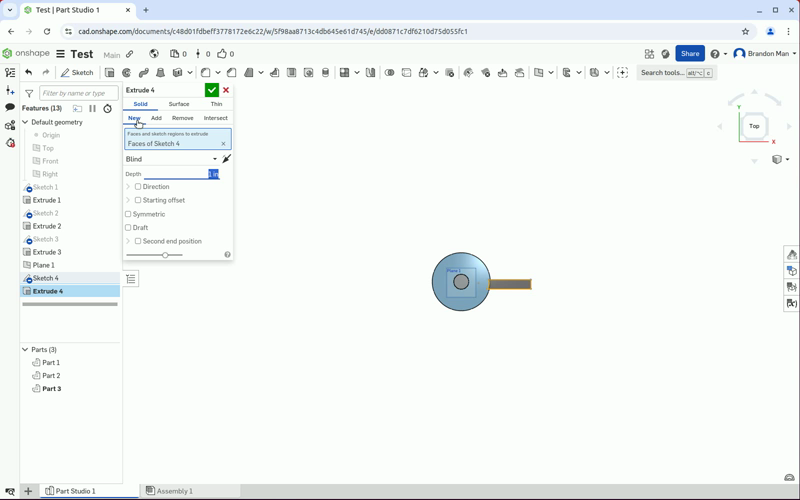
text(11.554)
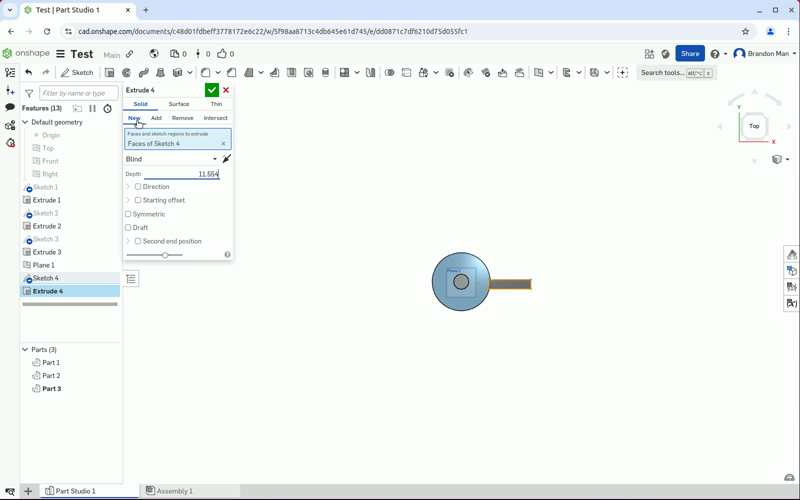
key(enter)
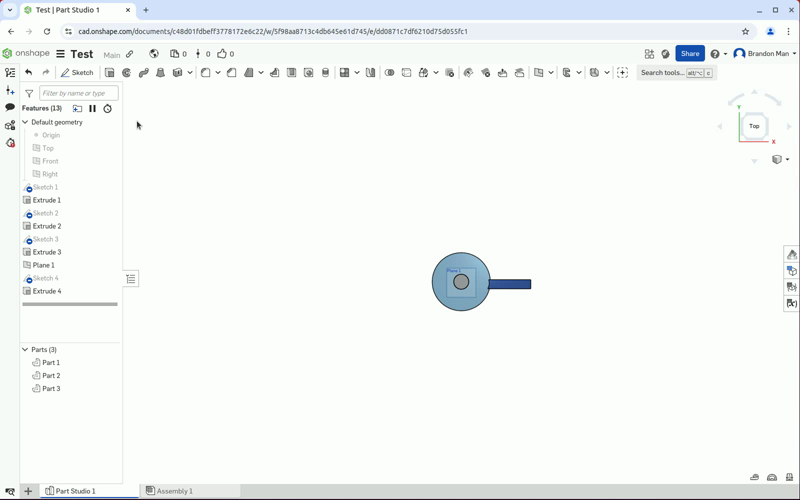
key(shift+h)
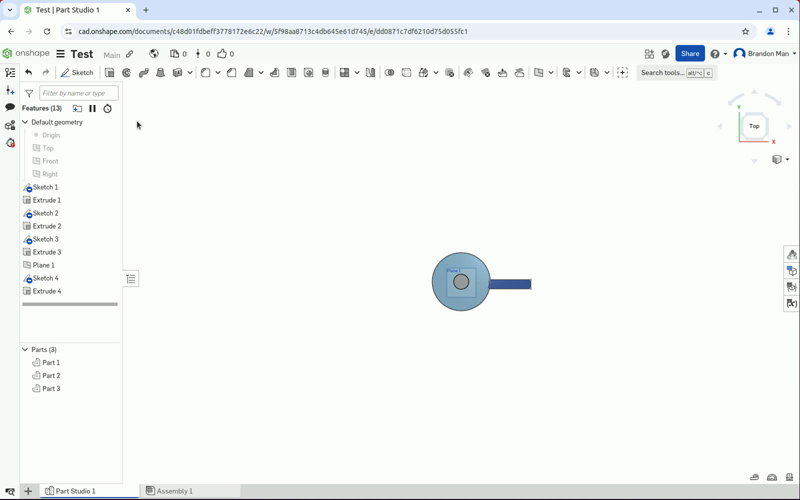
key(shift+h)
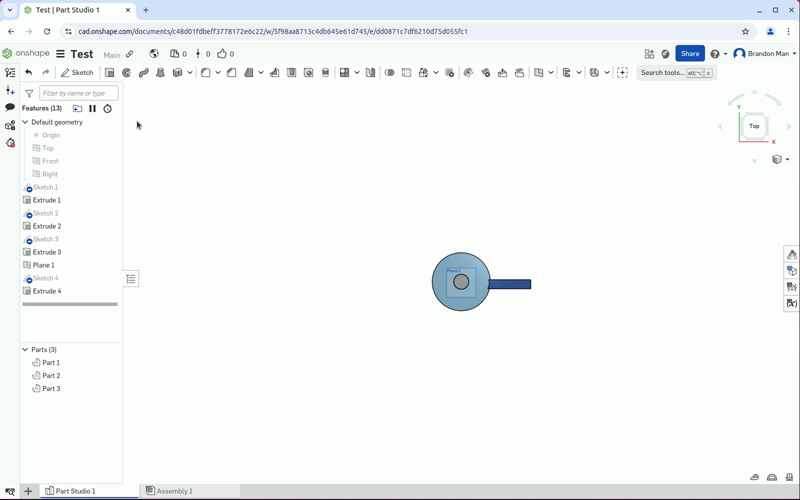
mouse_move(73, 189)
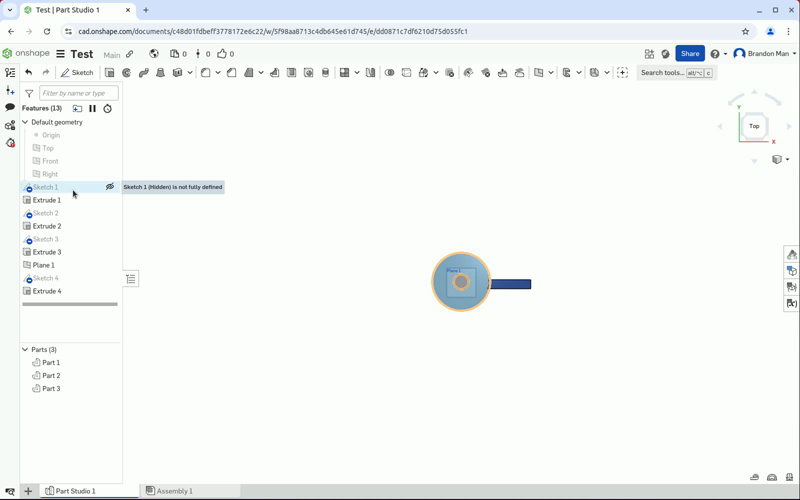
click(73, 189)
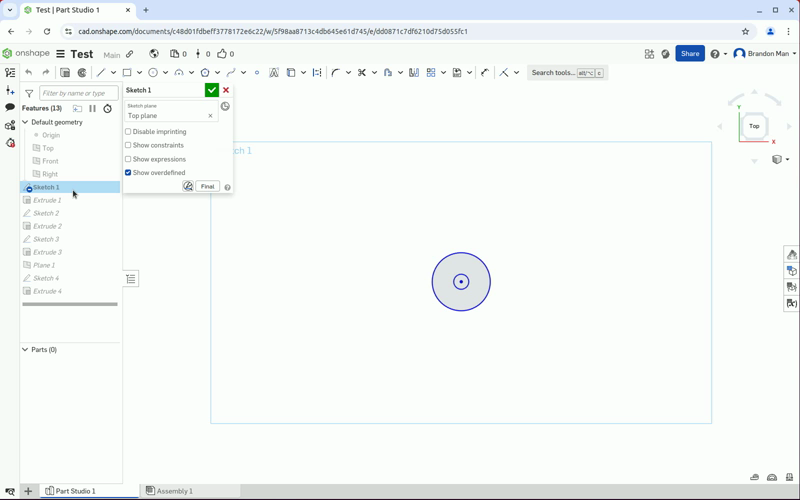
mouse_move(229, 92)
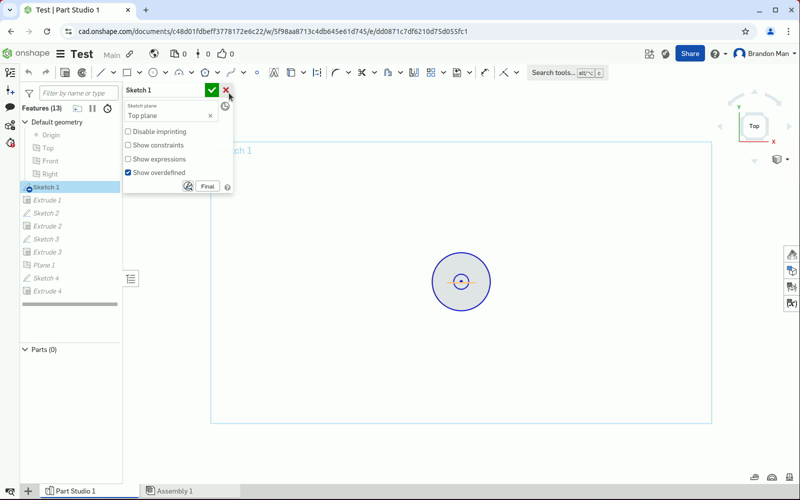
click(229, 92)
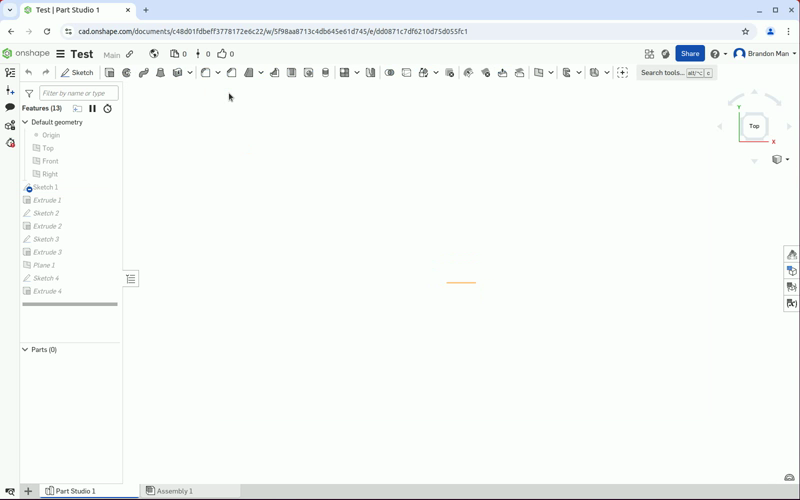
key(shift+s)
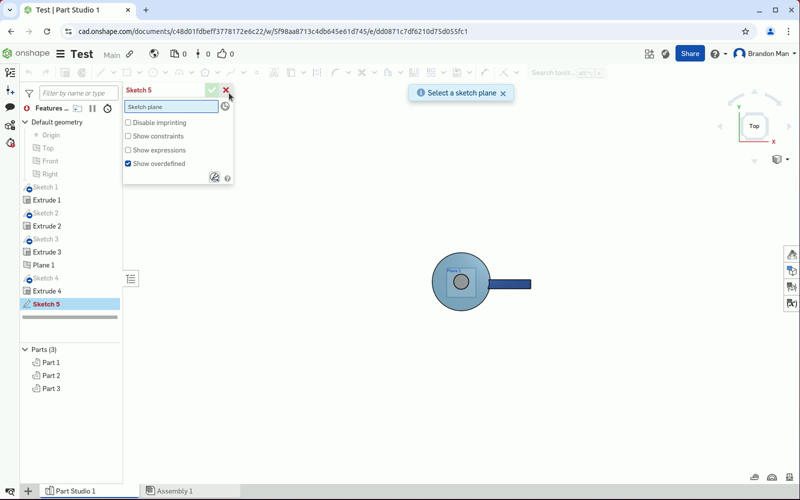
mouse_move(73, 267)
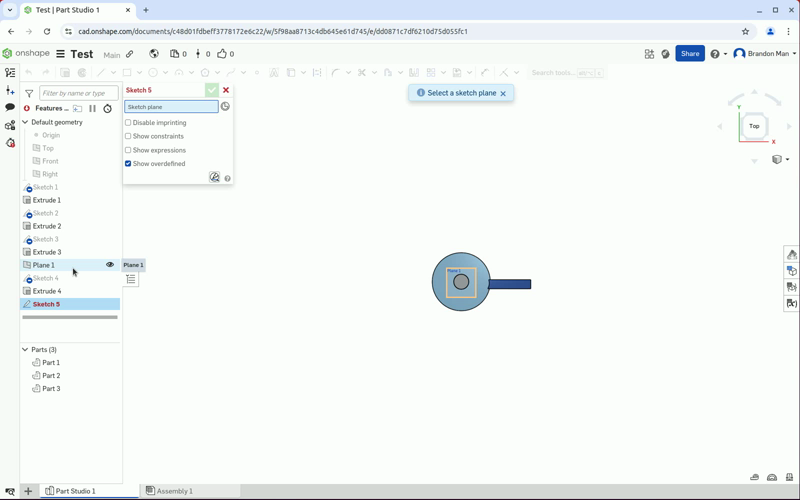
click(73, 267)
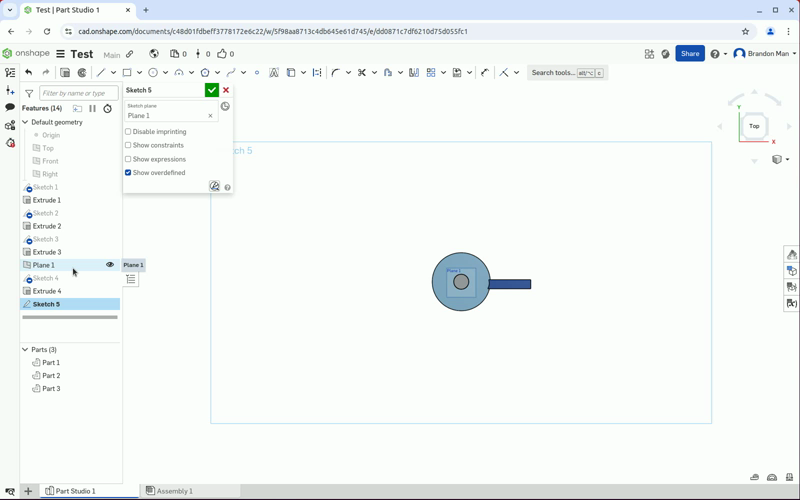
mouse_move(73, 352)
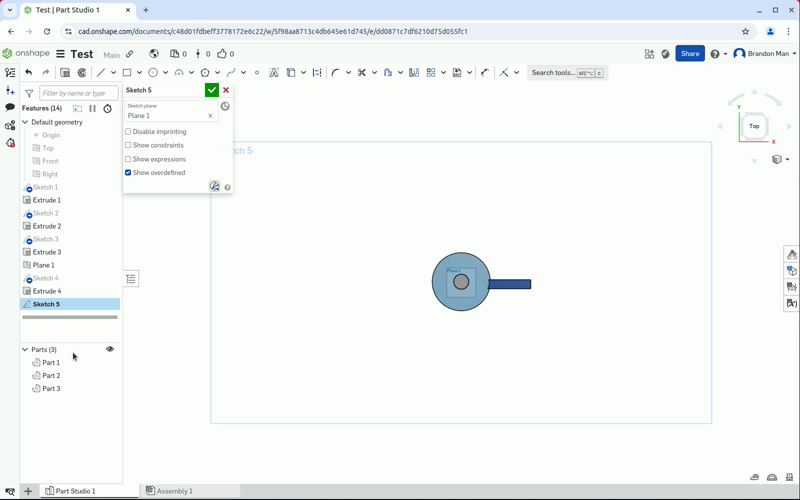
key(y)
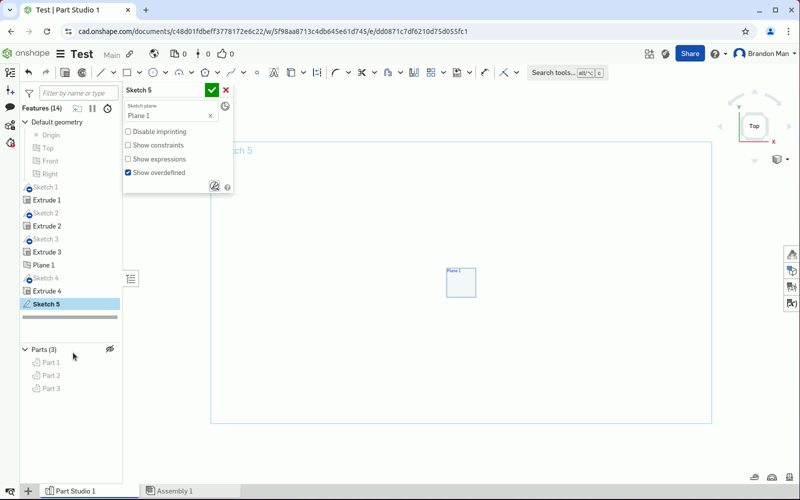
key(l)
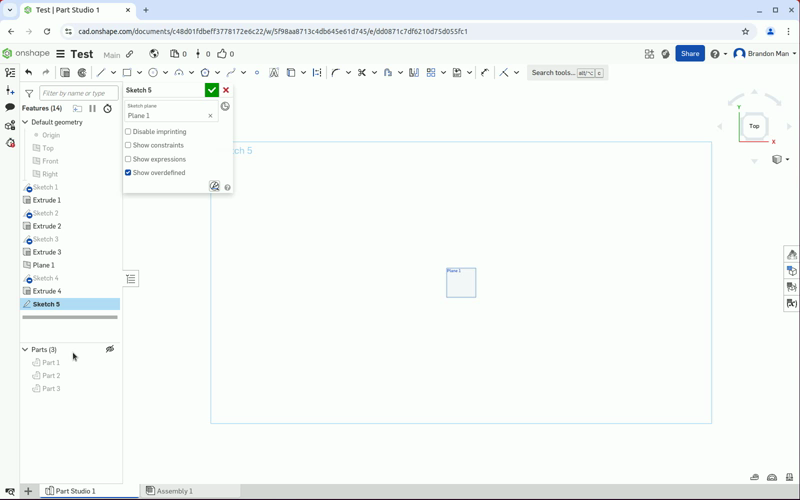
key_down(shift)
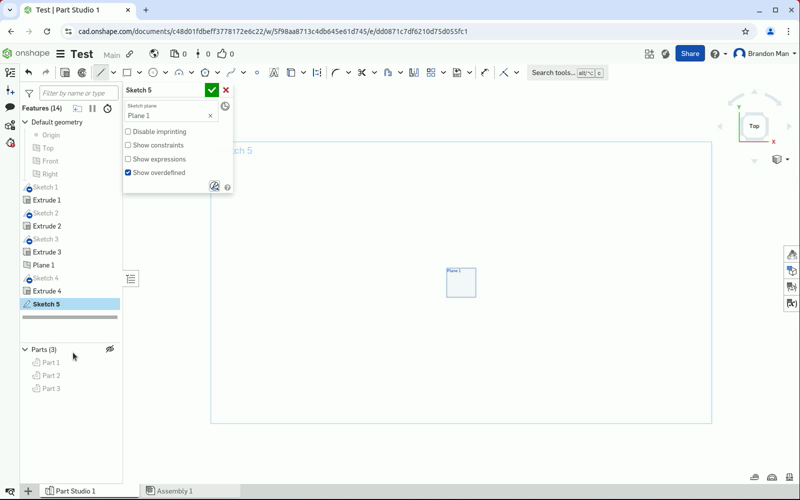
mouse_move(465, 288)
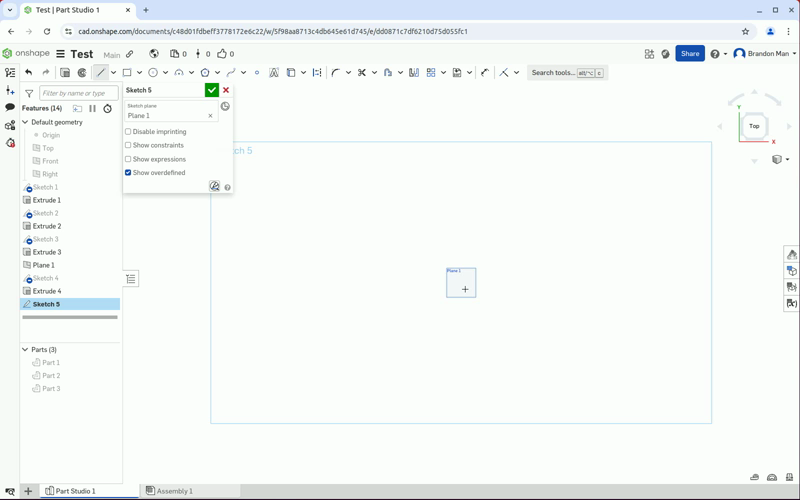
click(465, 288)
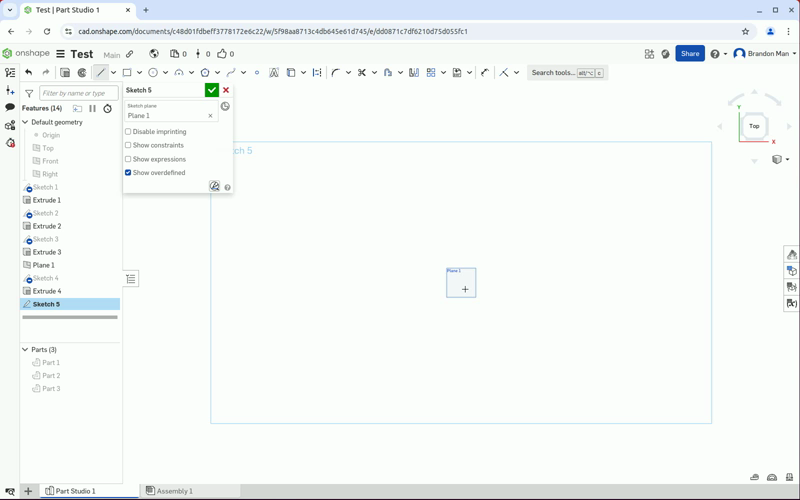
key_up(shift)
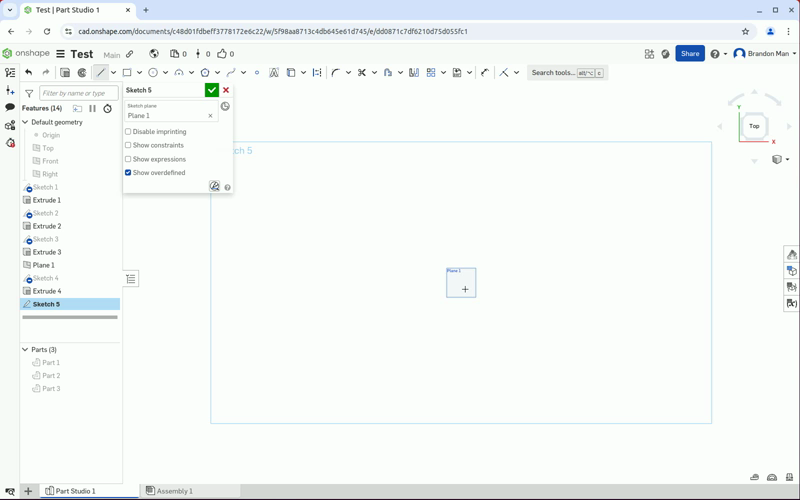
key_down(shift)
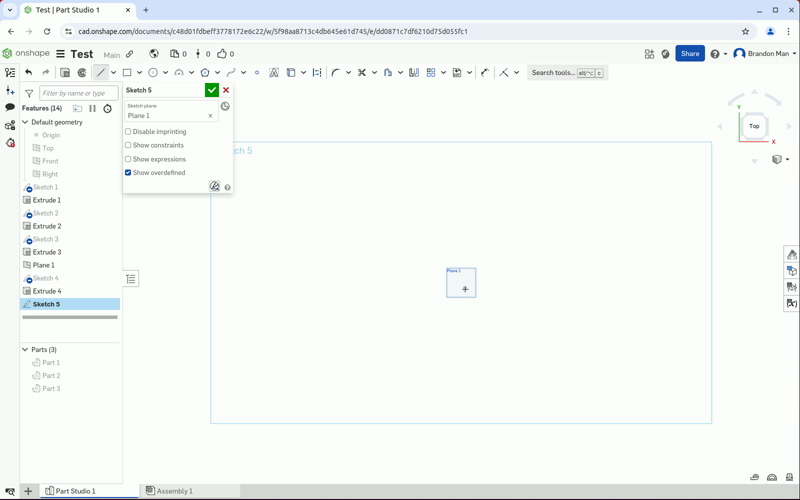
mouse_move(495, 288)
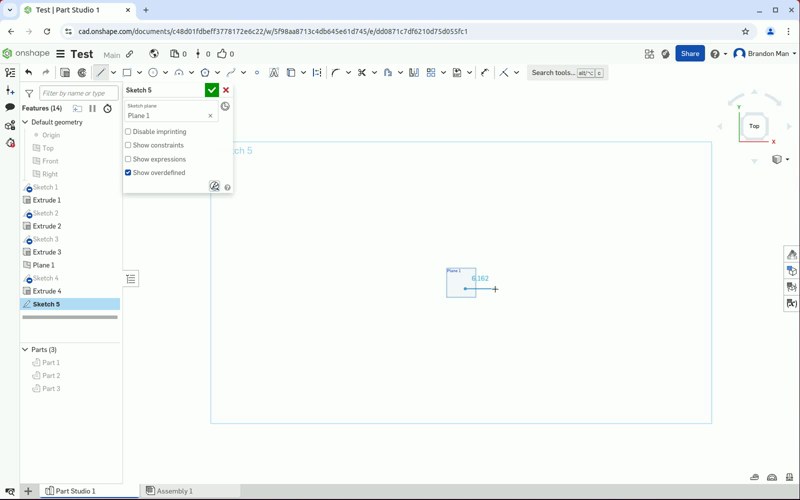
mouse_move(488, 288)
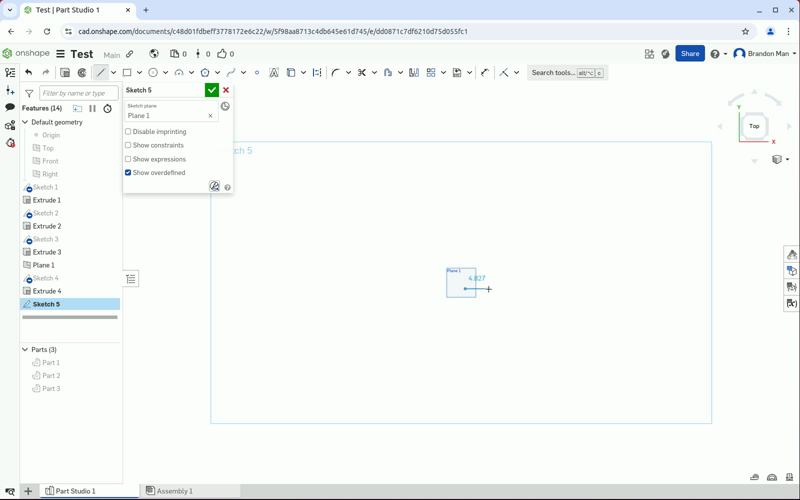
click(488, 288)
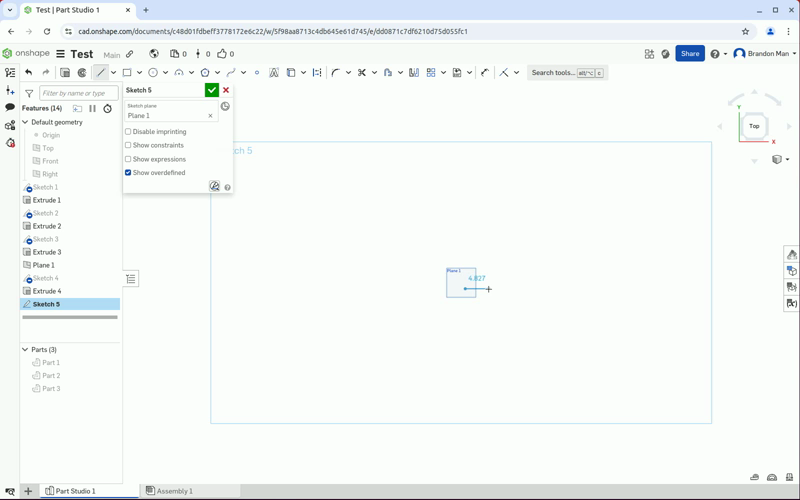
key_up(shift)
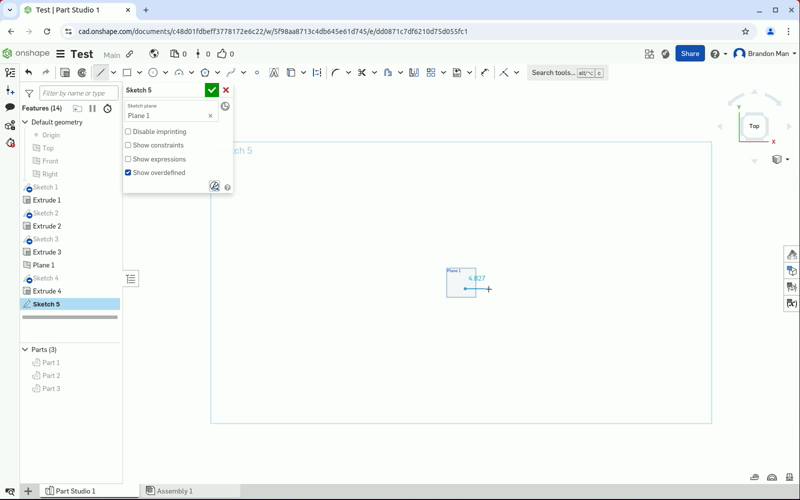
key(esc)
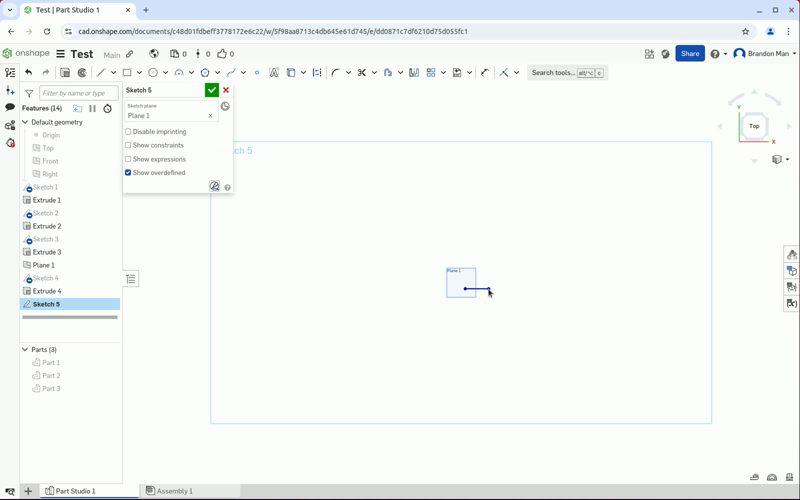
key(a)
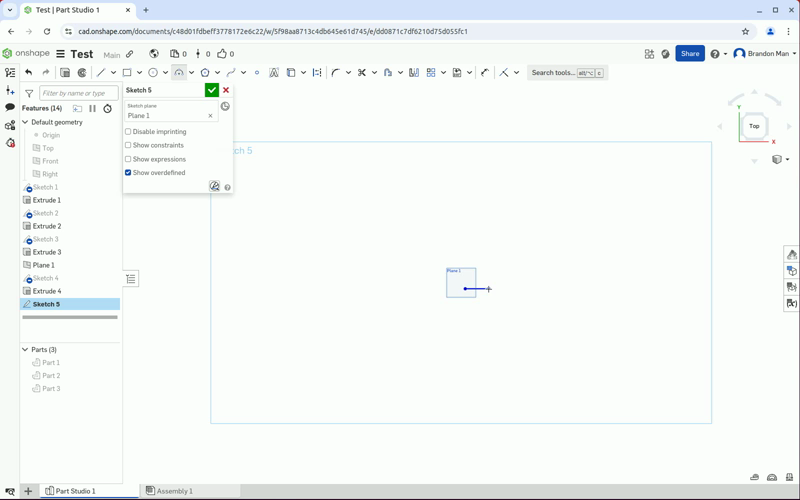
mouse_move(488, 288)
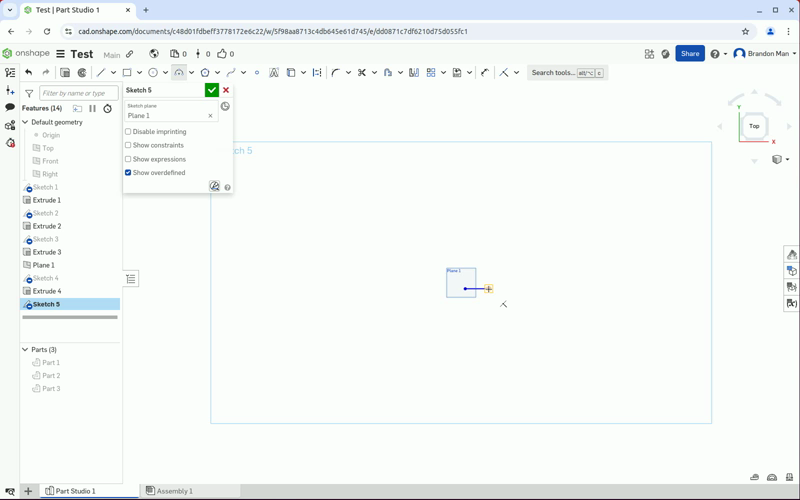
click(488, 288)
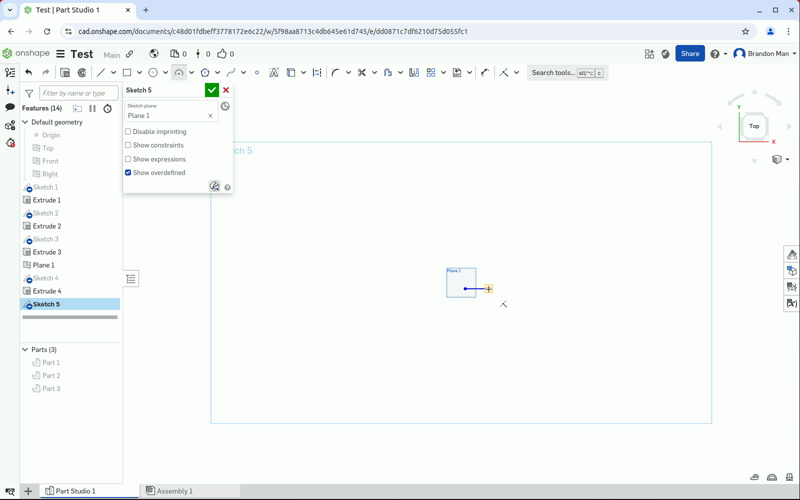
key_down(shift)
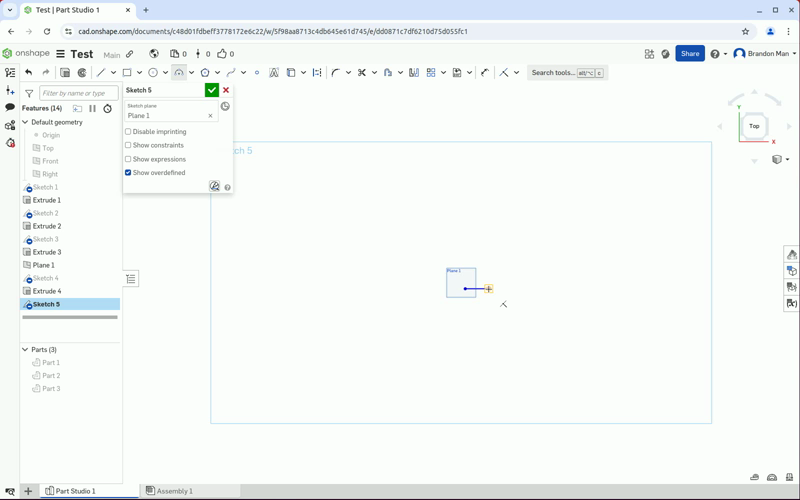
mouse_move(489, 279)
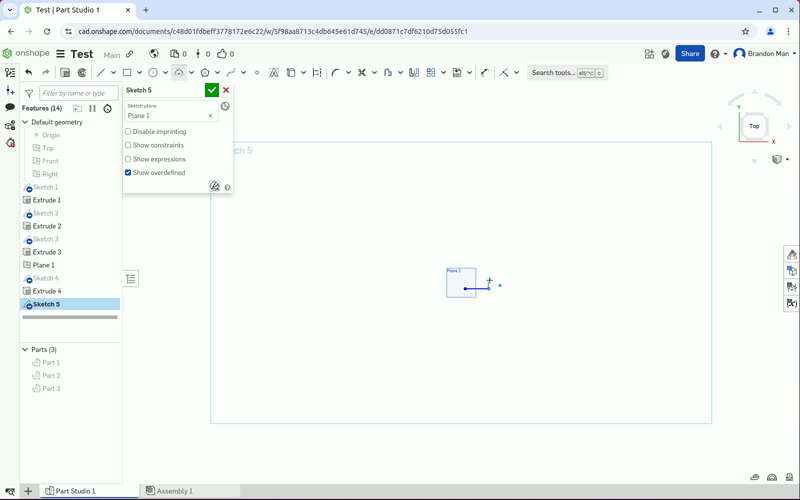
click(489, 279)
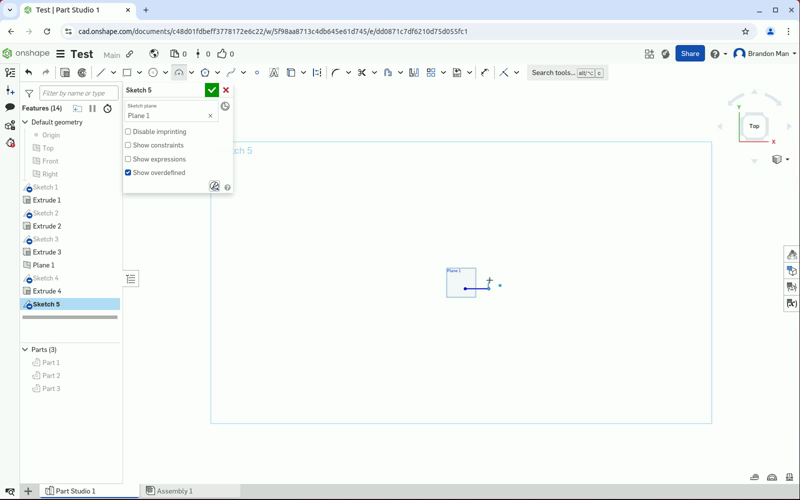
mouse_move(490, 284)
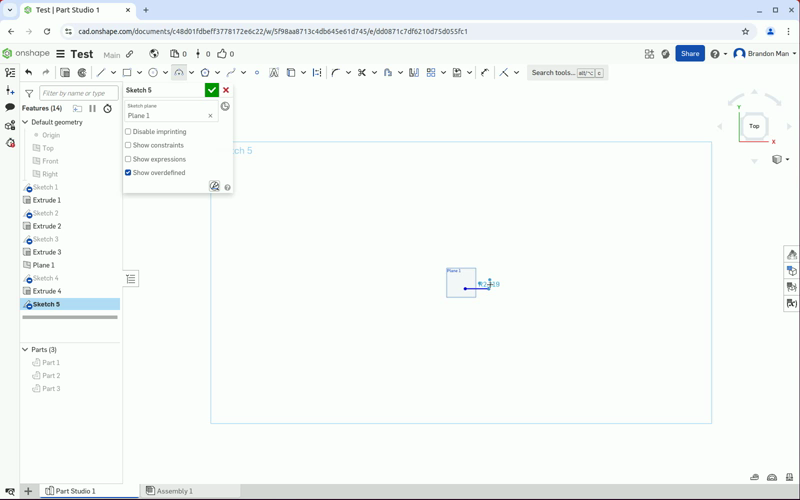
click(490, 284)
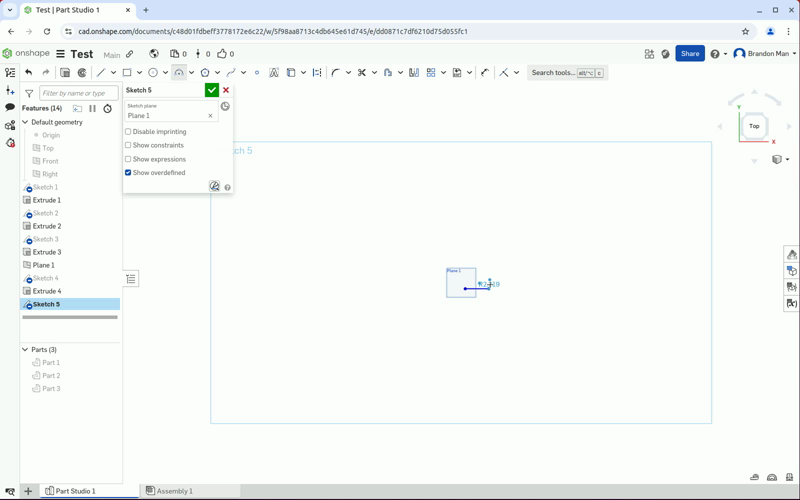
key_up(shift)
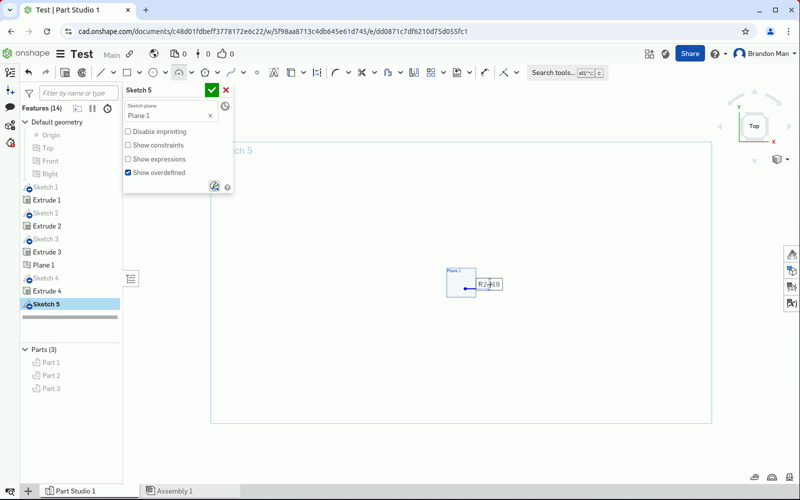
key(esc)
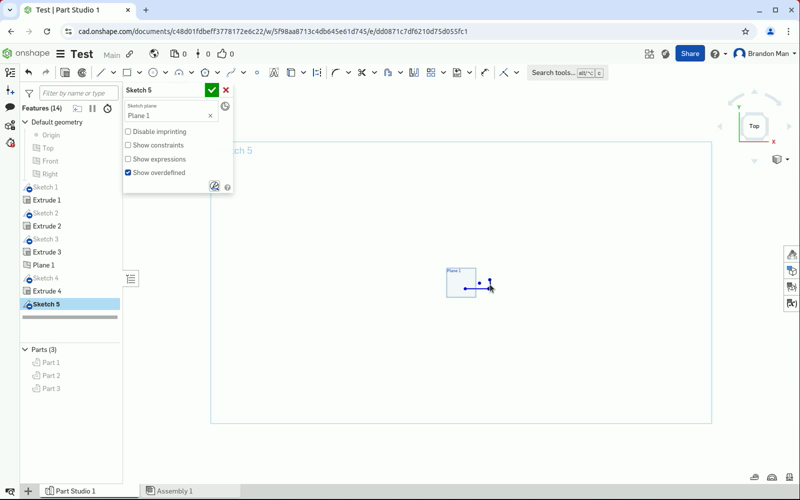
key(l)
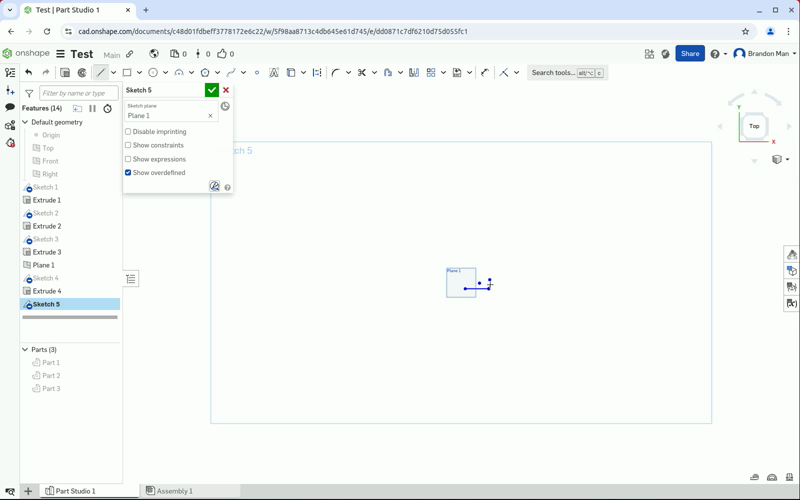
mouse_move(489, 279)
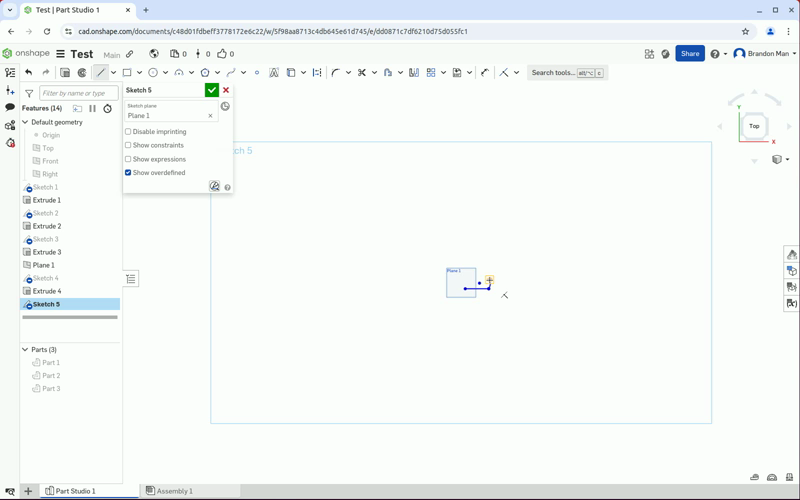
click(489, 279)
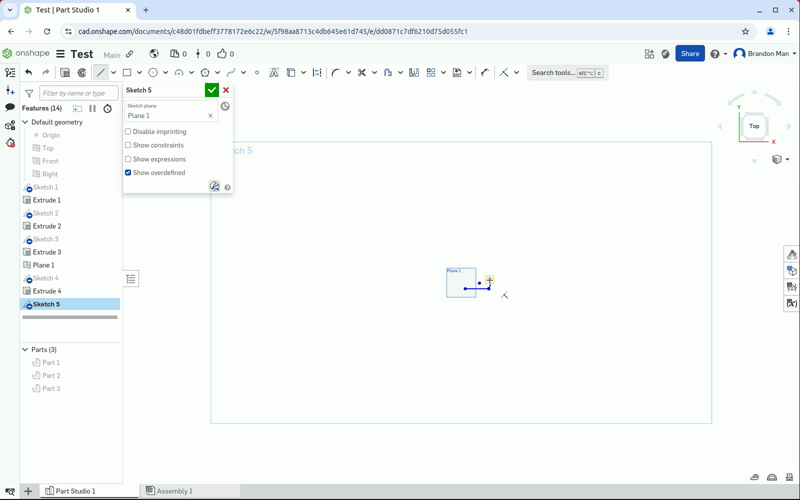
key_down(shift)
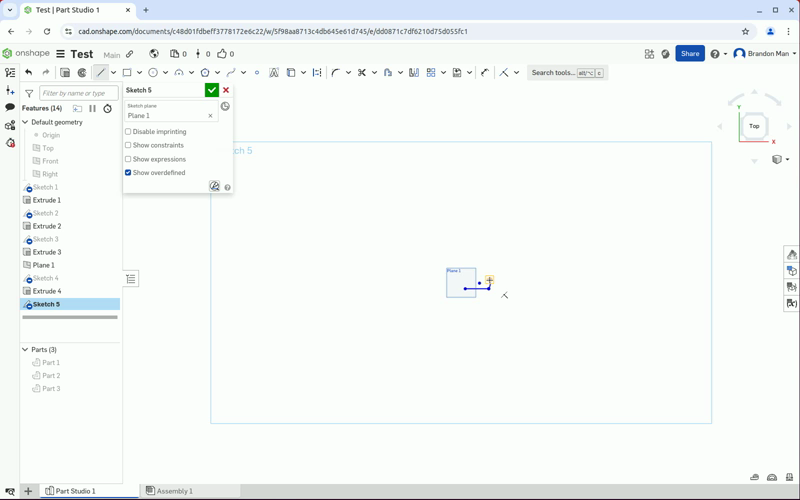
mouse_move(519, 279)
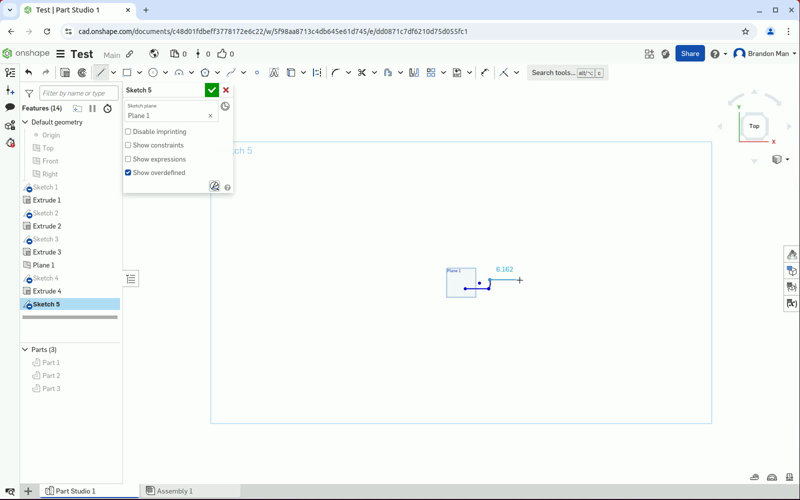
mouse_move(465, 279)
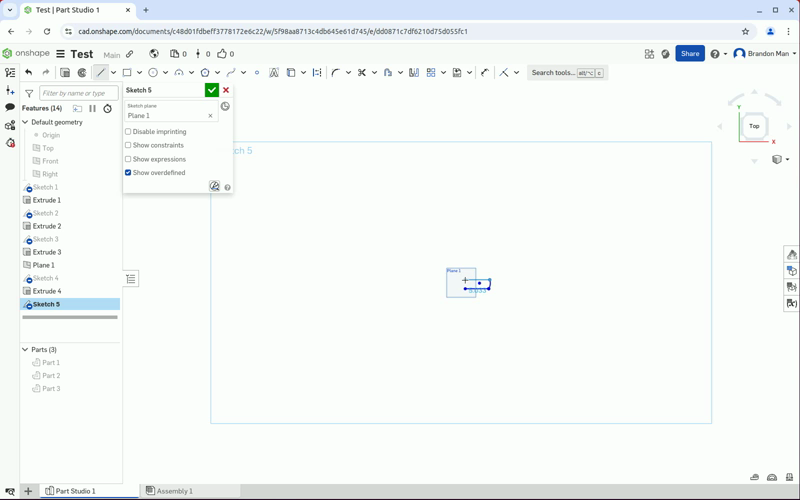
click(465, 279)
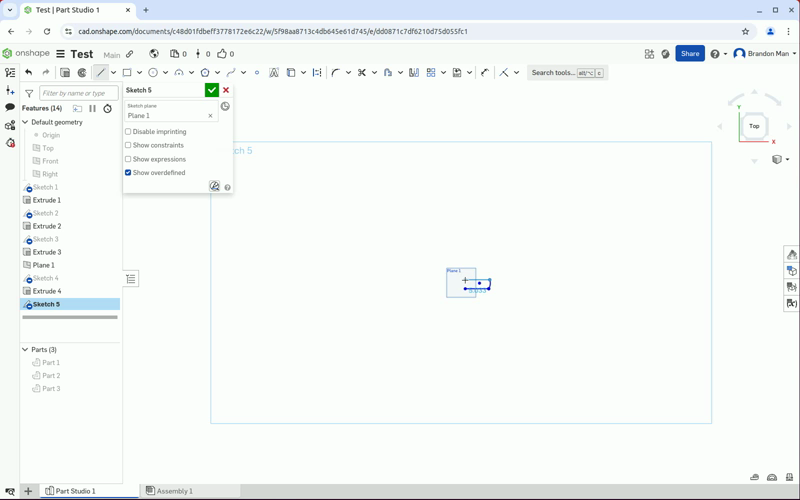
key_up(shift)
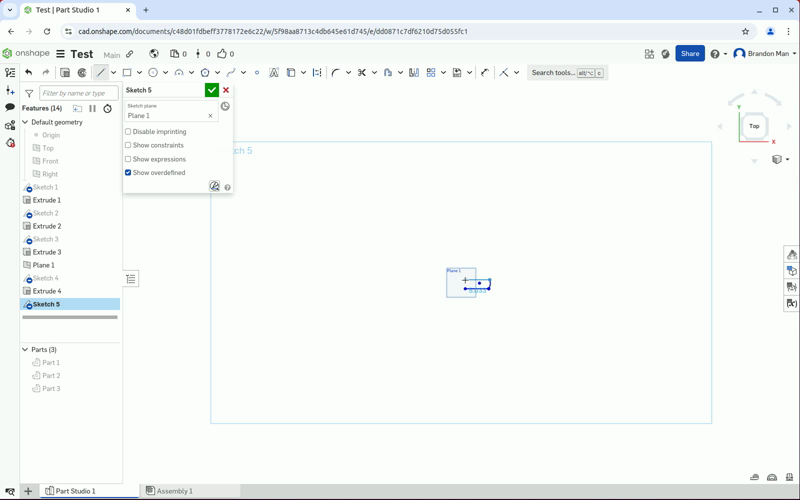
mouse_move(495, 279)
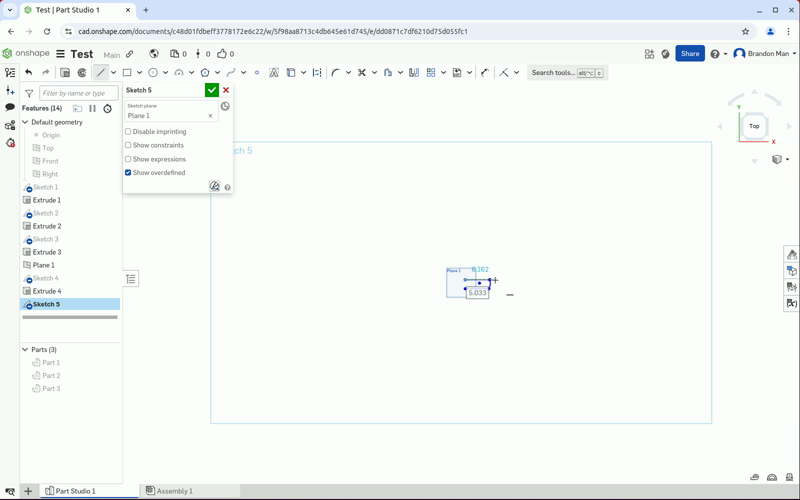
key_down(shift)
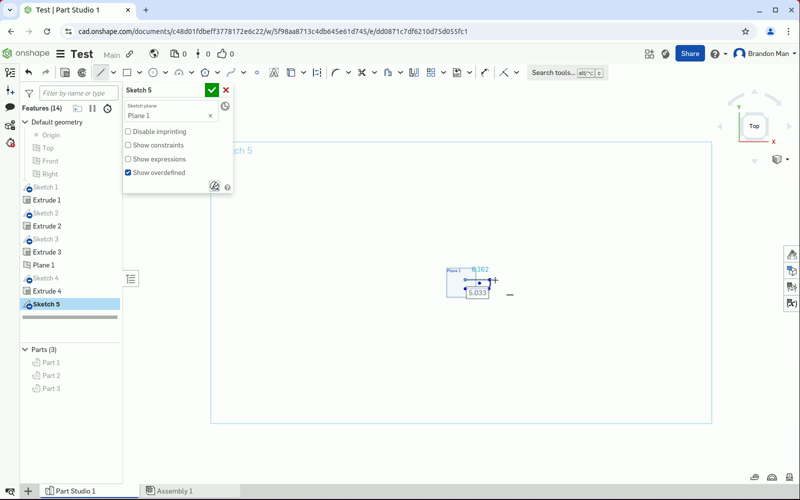
mouse_move(465, 288)
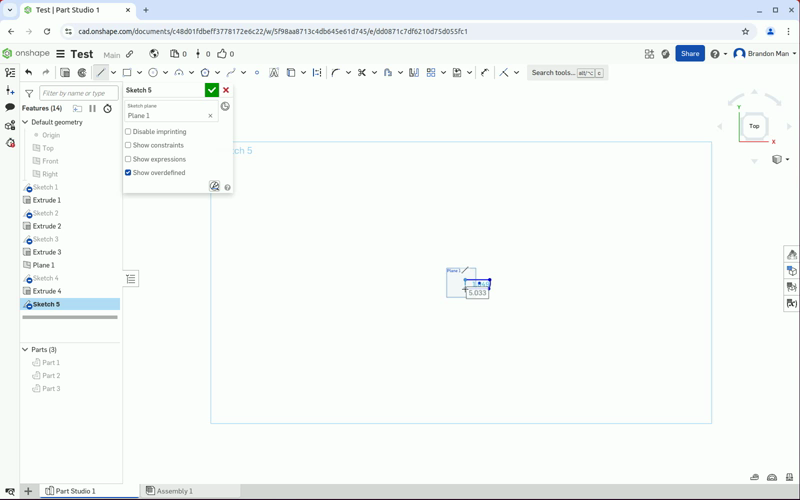
key_up(shift)
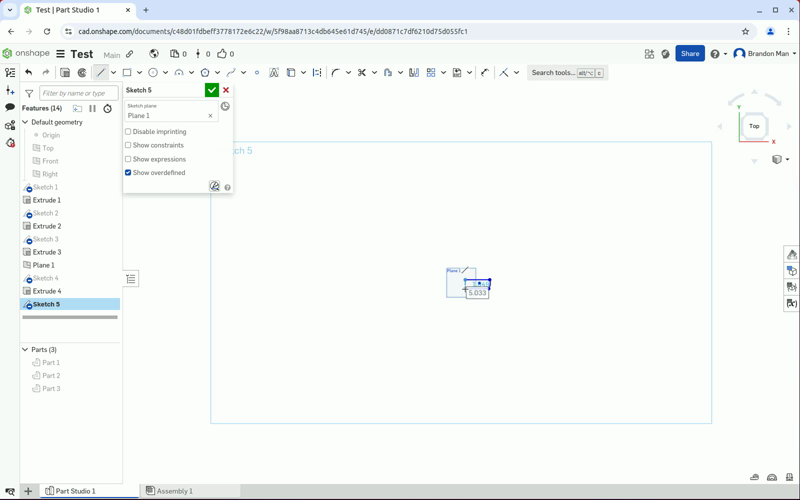
click(465, 288)
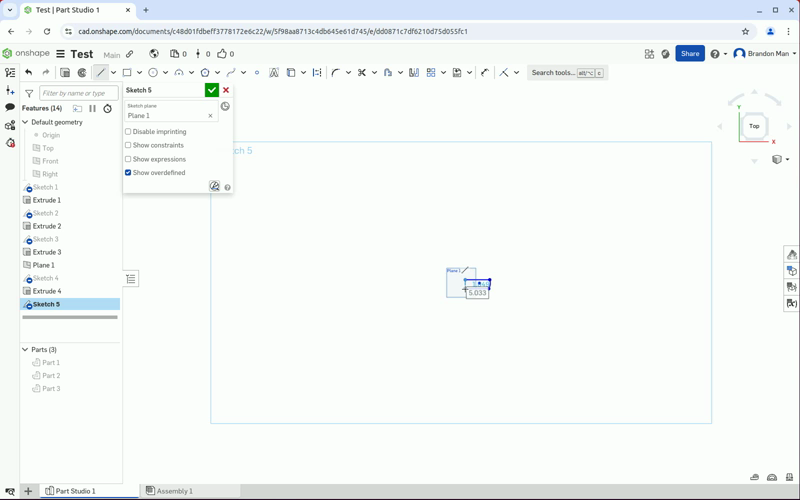
key(esc)
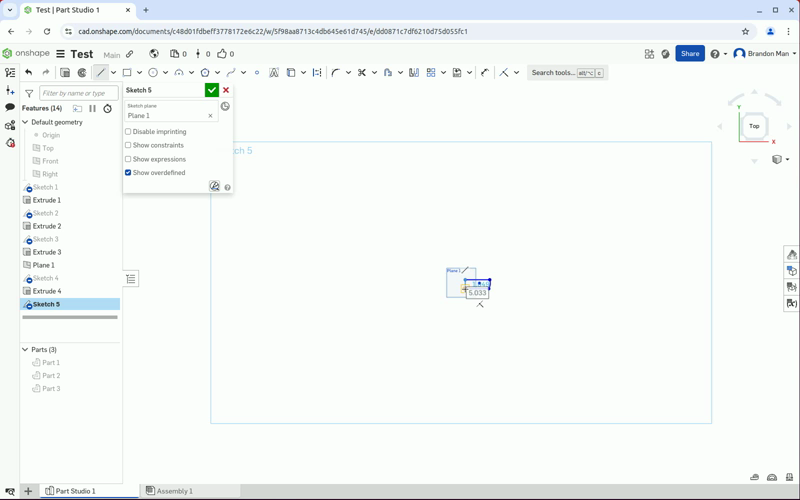
mouse_move(472, 285)
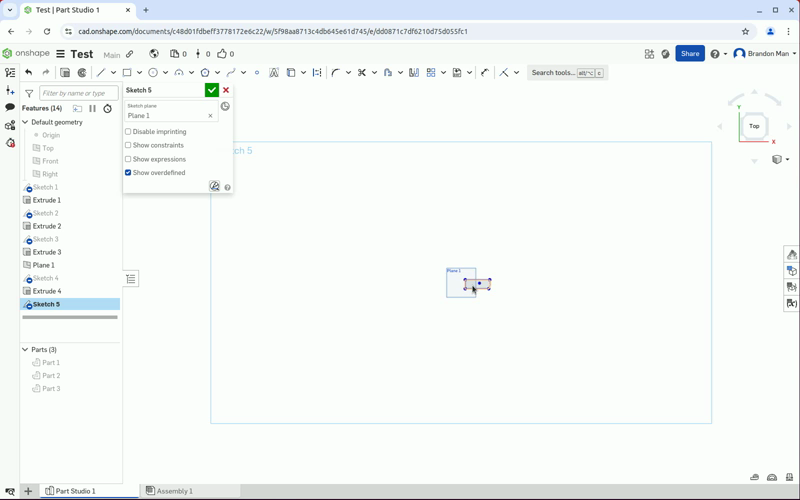
scroll(6)
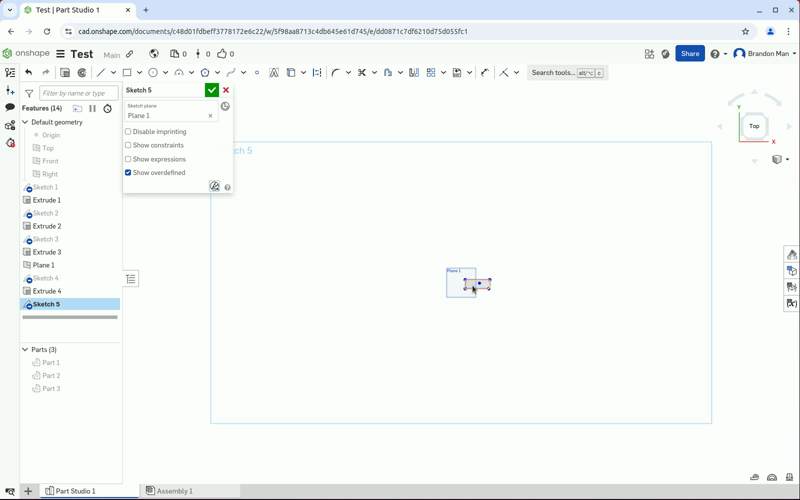
scroll(6)
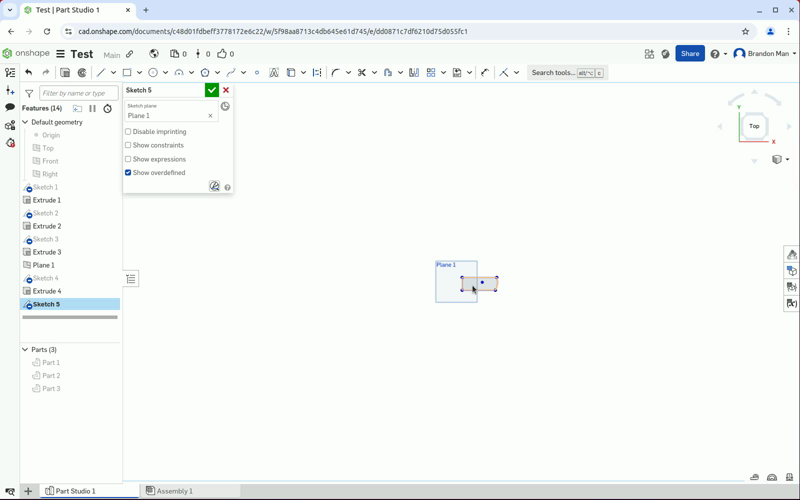
scroll(6)
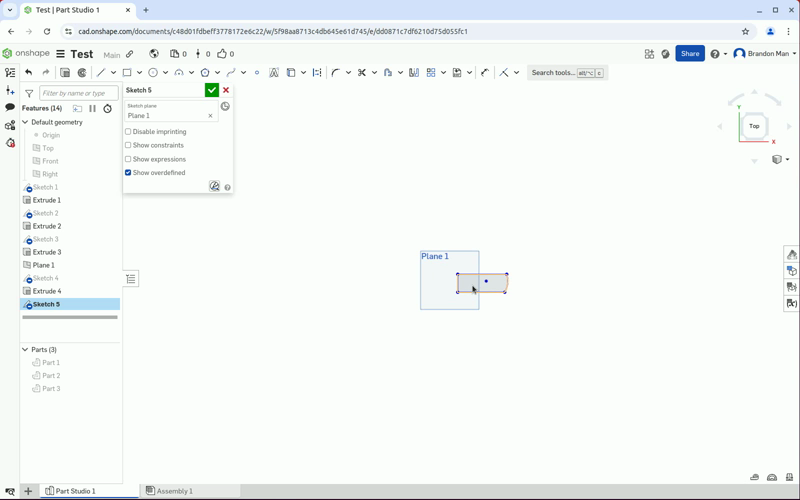
scroll(6)
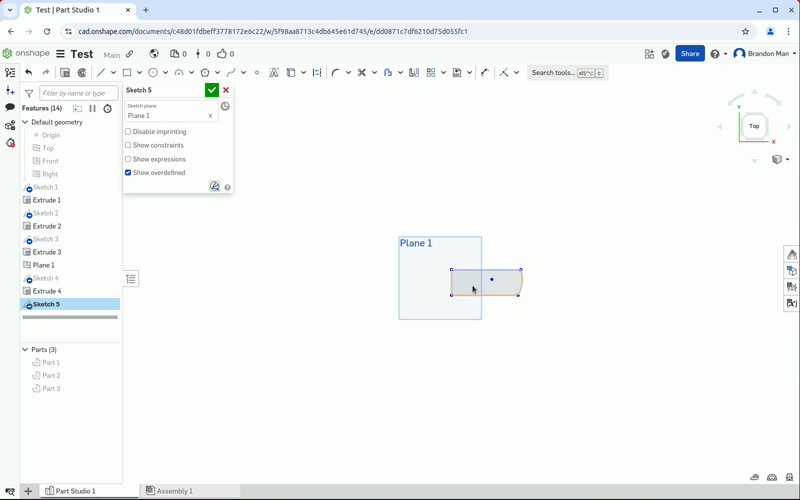
scroll(6)
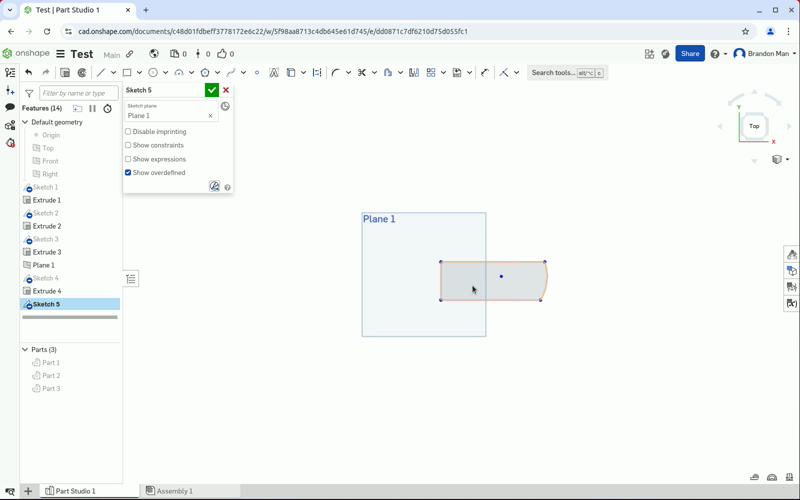
scroll(6)
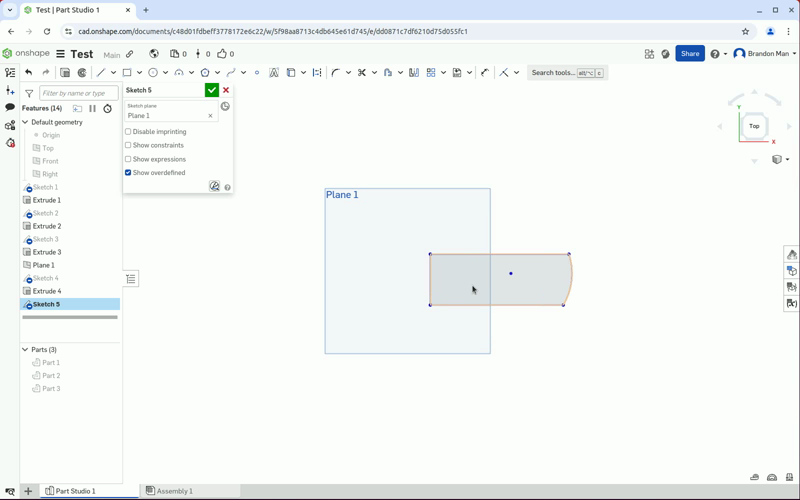
scroll(6)
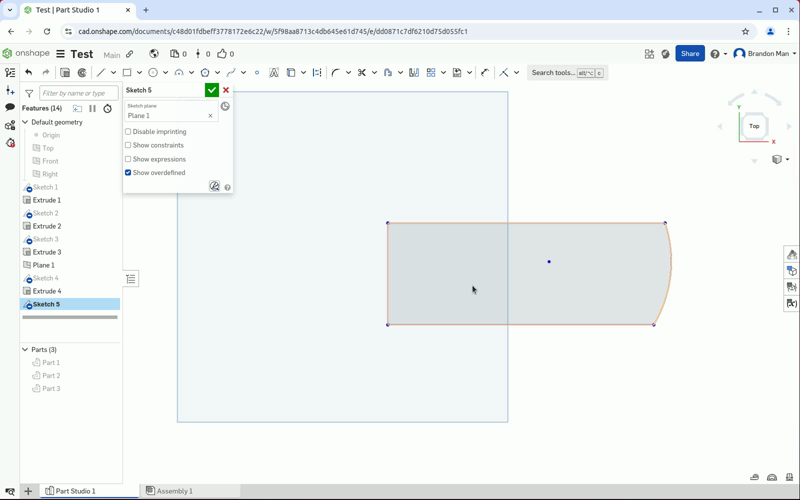
click(472, 285)
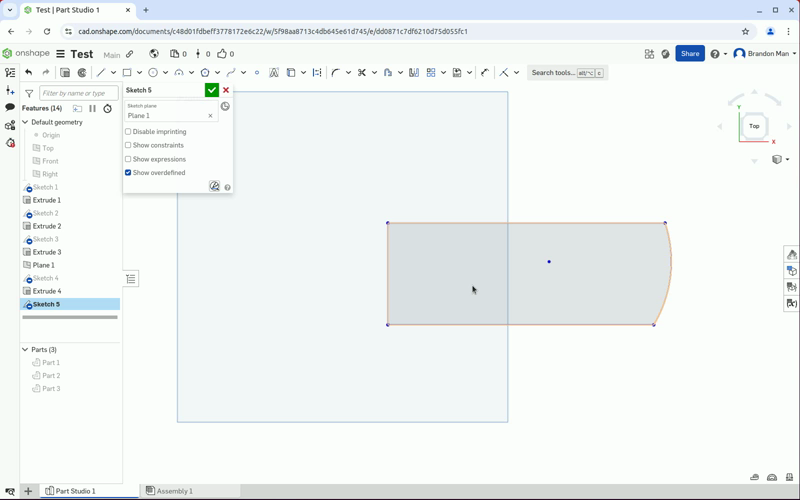
scroll(-6)
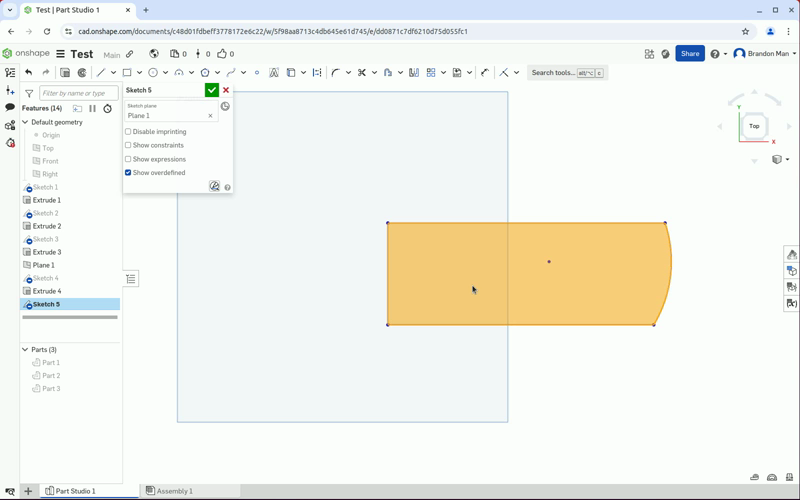
scroll(-6)
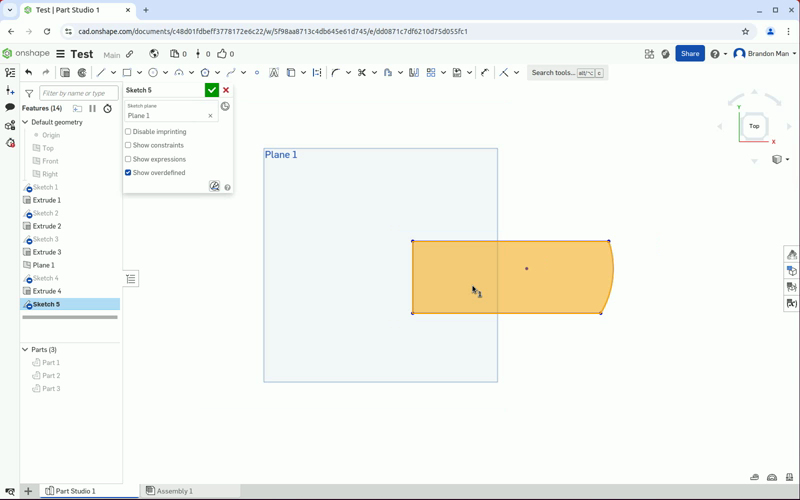
scroll(-6)
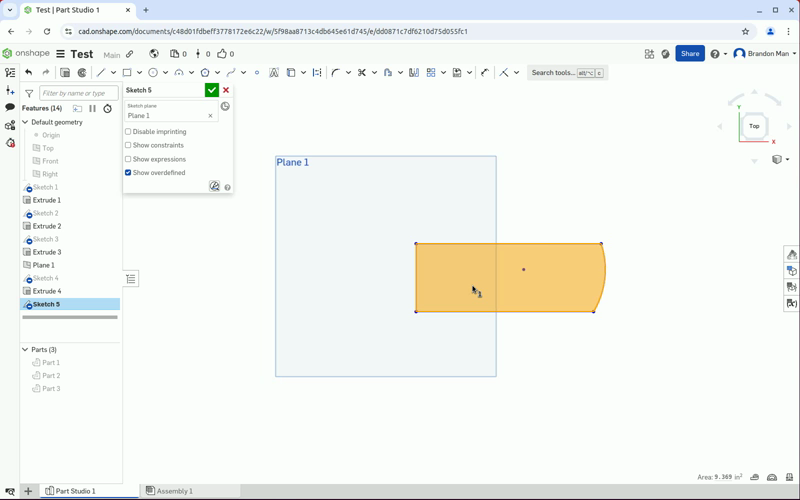
scroll(-6)
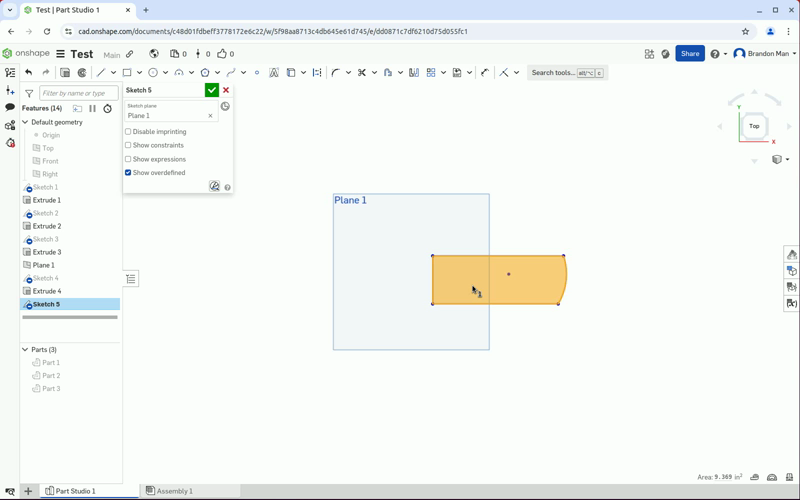
scroll(-6)
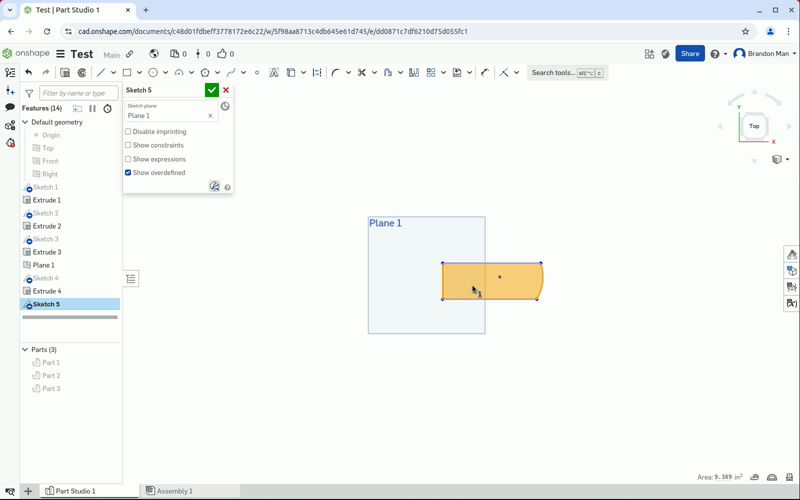
scroll(-6)
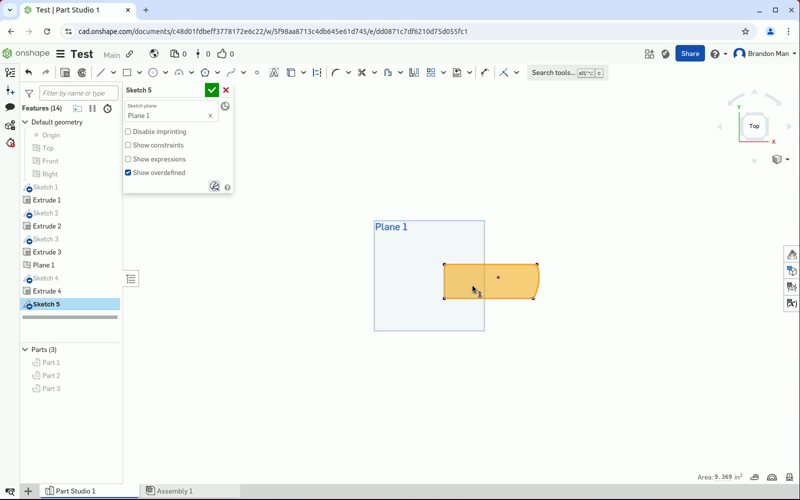
scroll(-6)
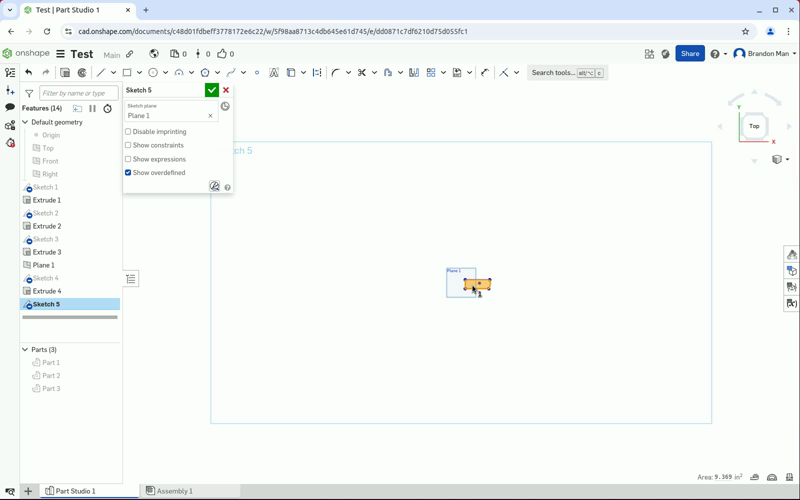
mouse_move(73, 352)
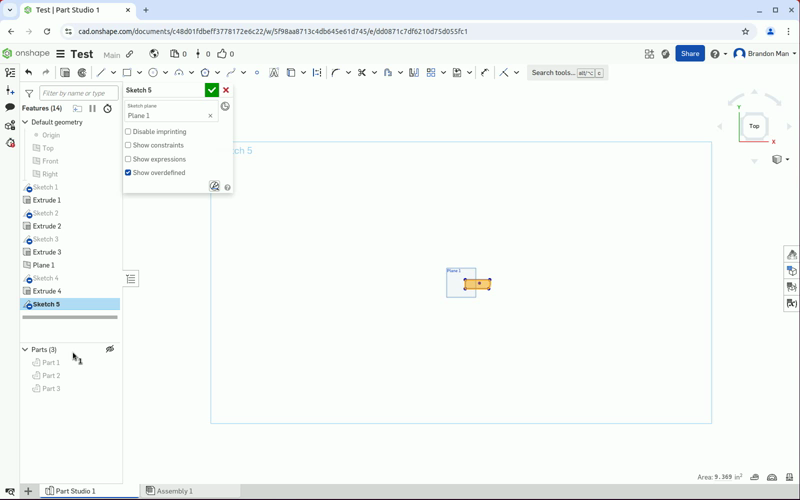
key(shift+y)
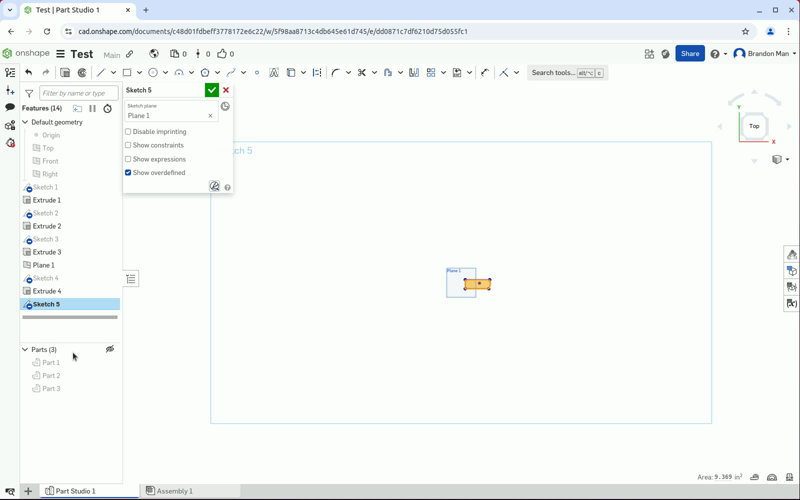
key(shift+e)
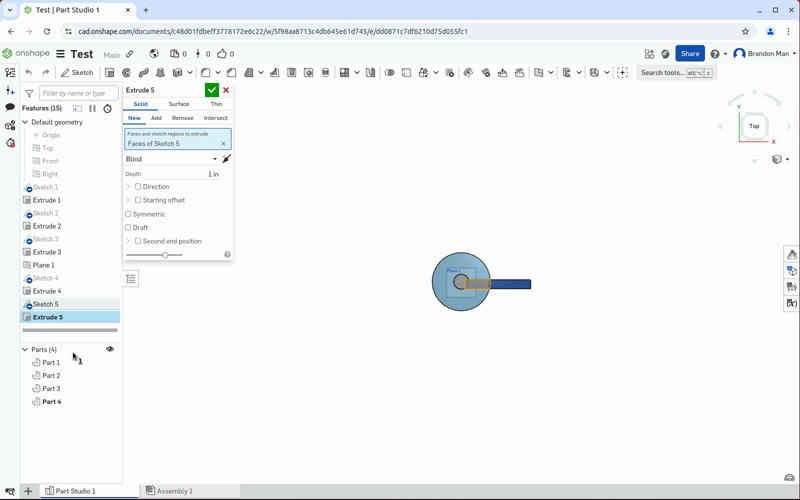
mouse_move(143, 106)
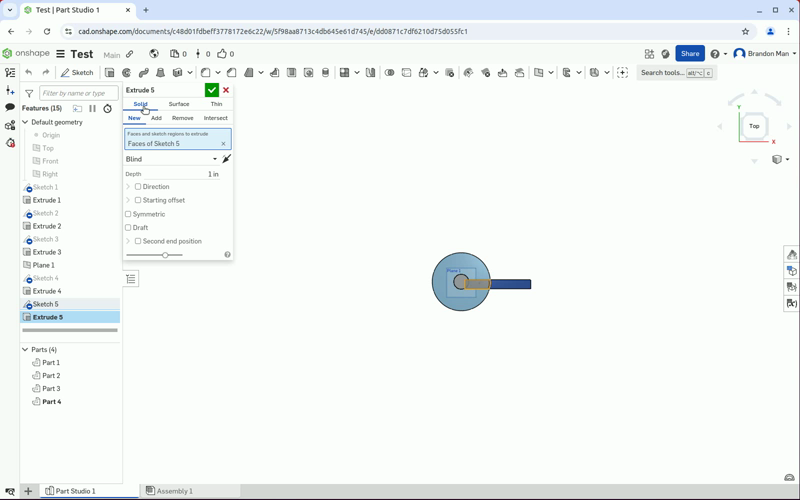
click(143, 106)
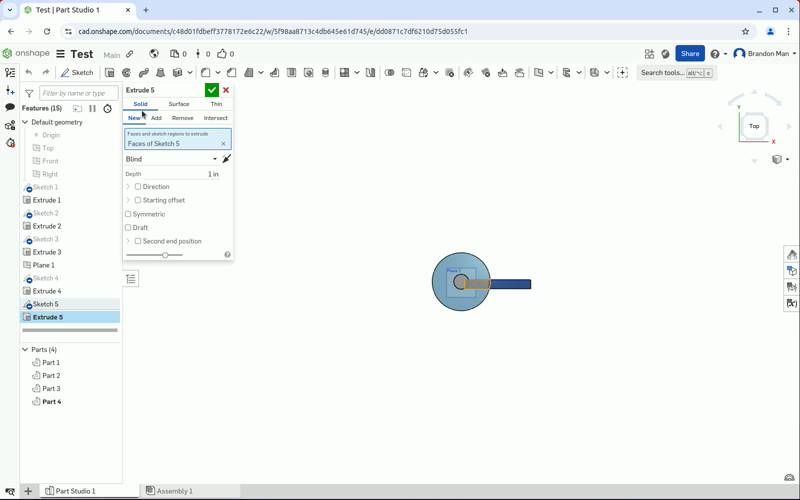
mouse_move(137, 120)
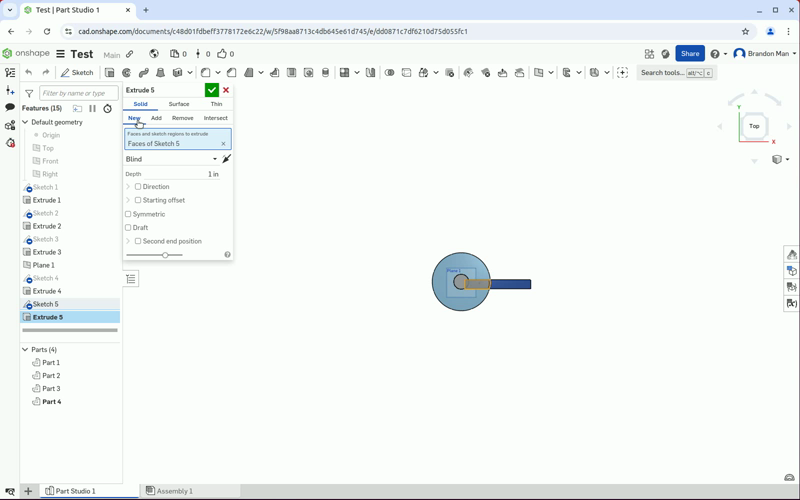
click(137, 120)
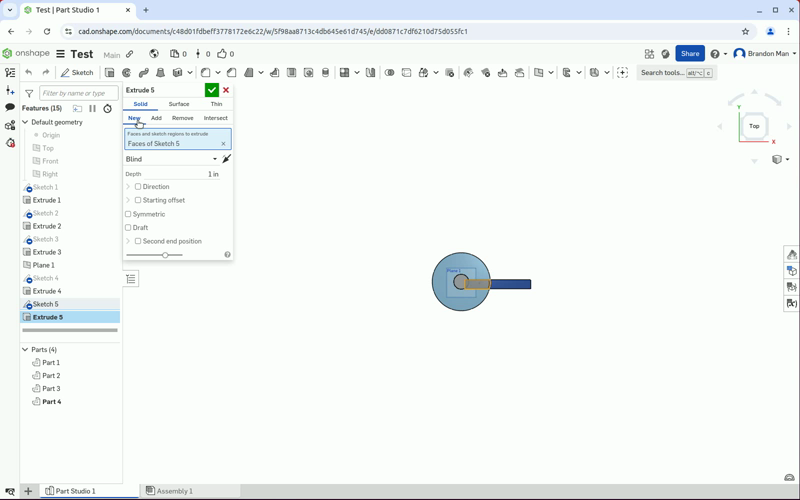
key(tab, 4)
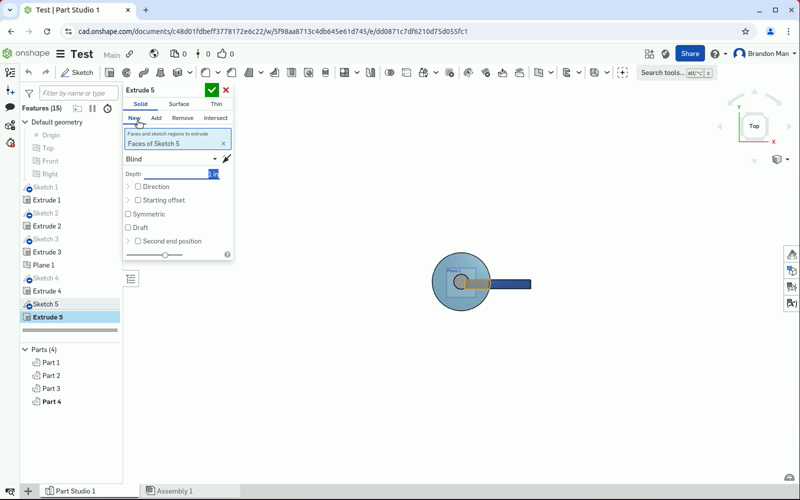
text(11.554)
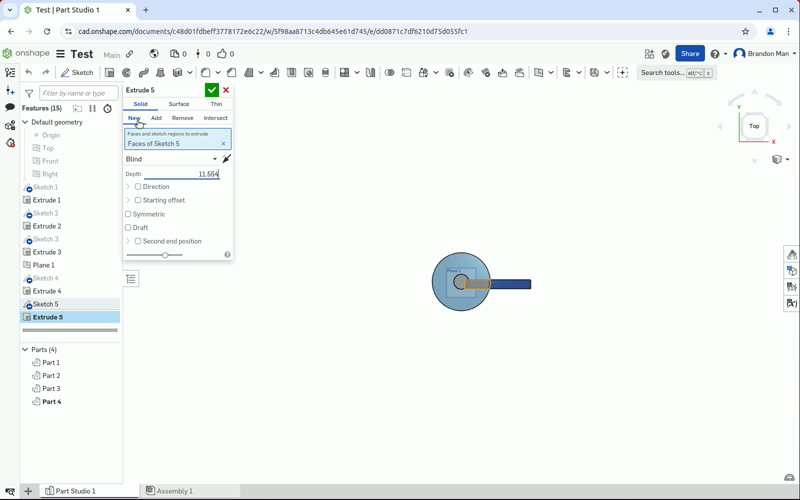
key(enter)
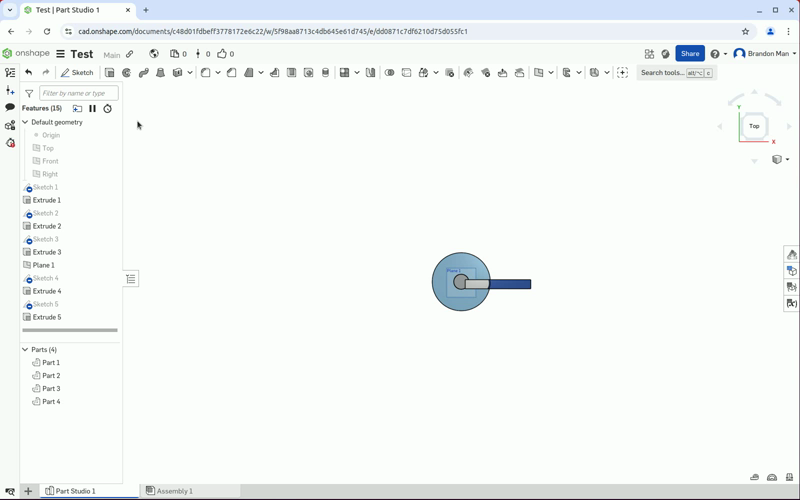
key(shift+h)
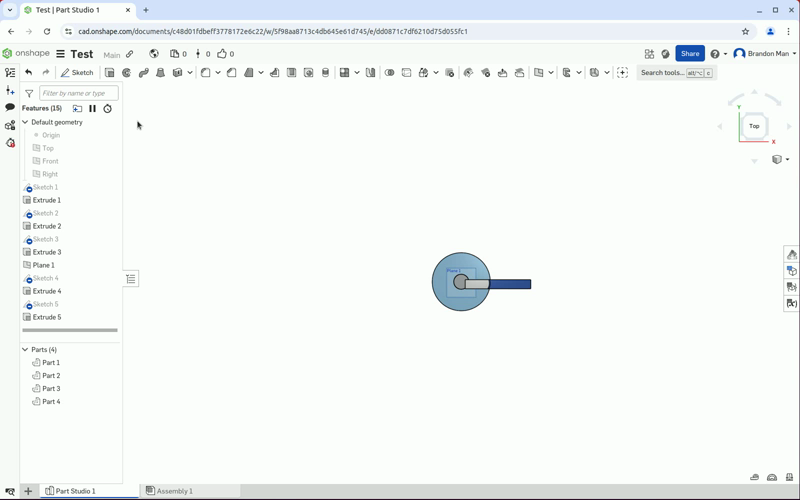
key(shift+h)
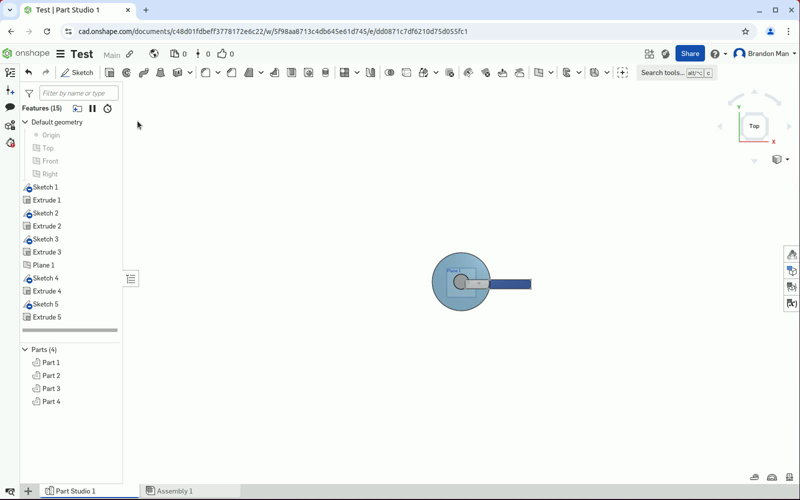
key(shift+7)
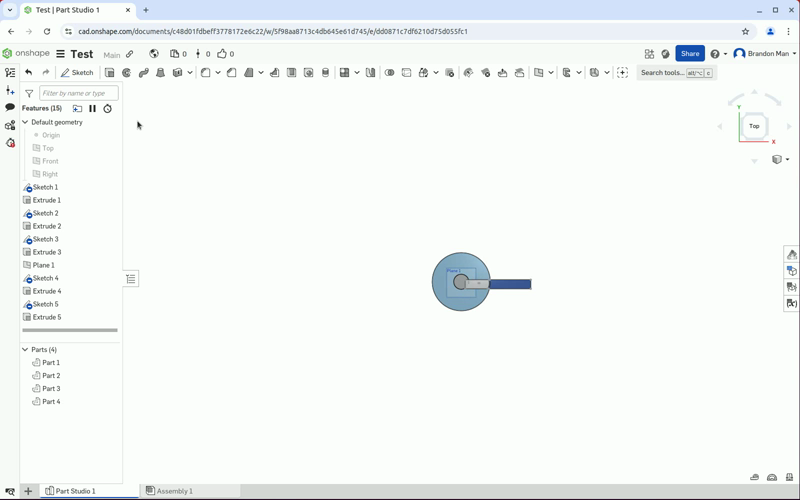
key(up, 3)
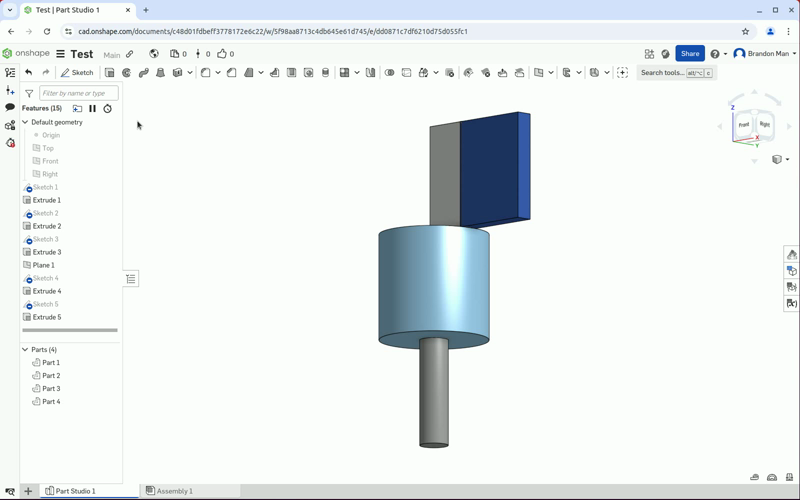
key(left, 3)
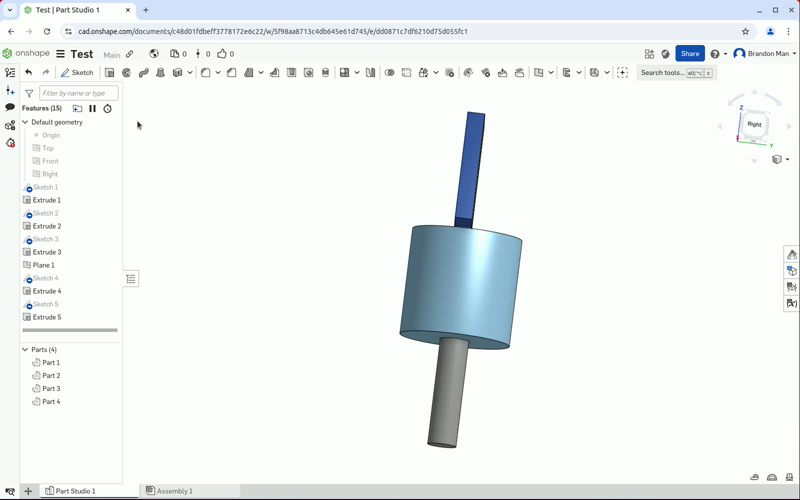
key(right, 3)
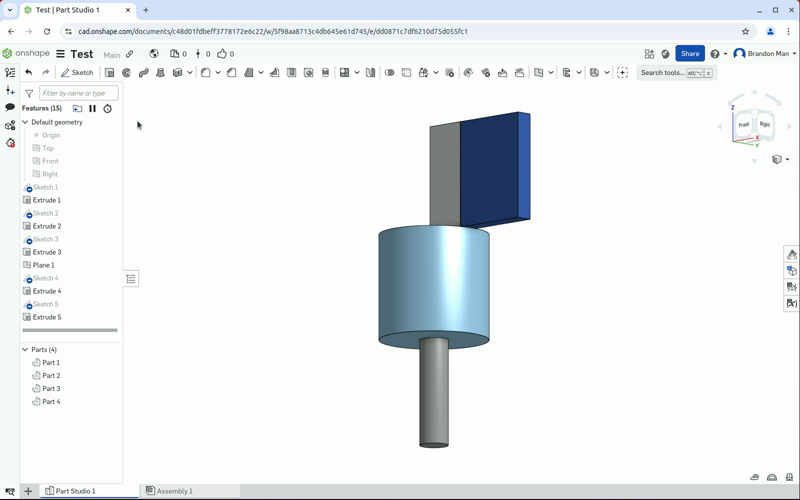
key(down, 3)
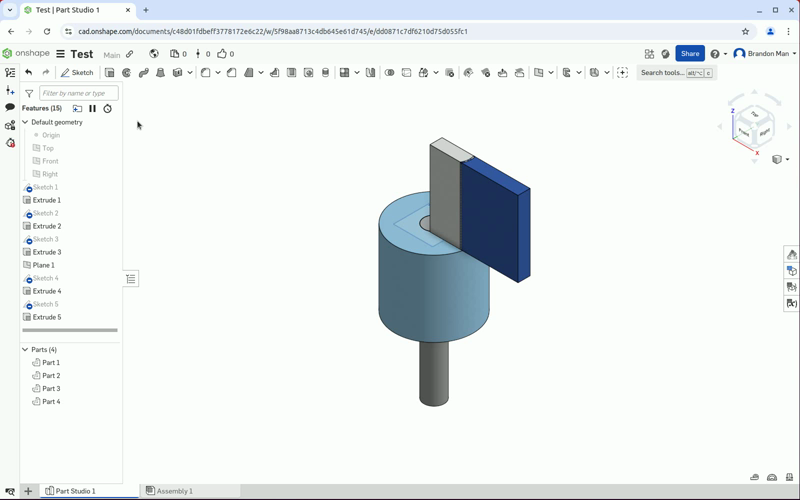
mouse_move(73, 189)
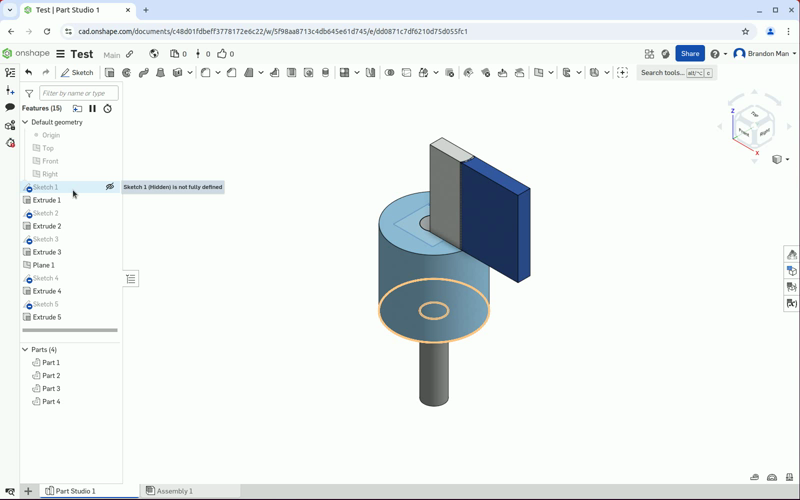
click(73, 189)